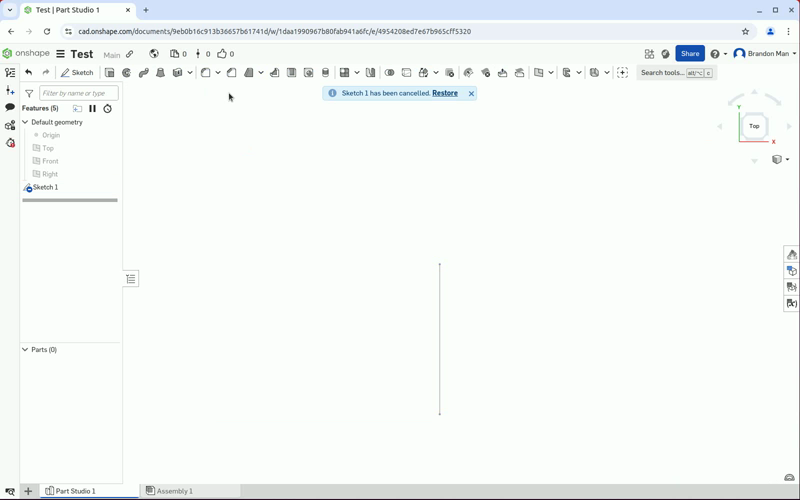
key(shift+h)
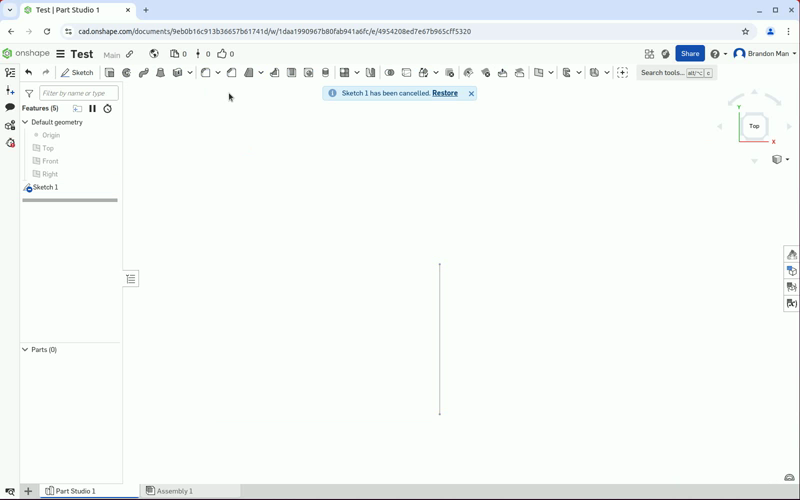
key(shift+s)
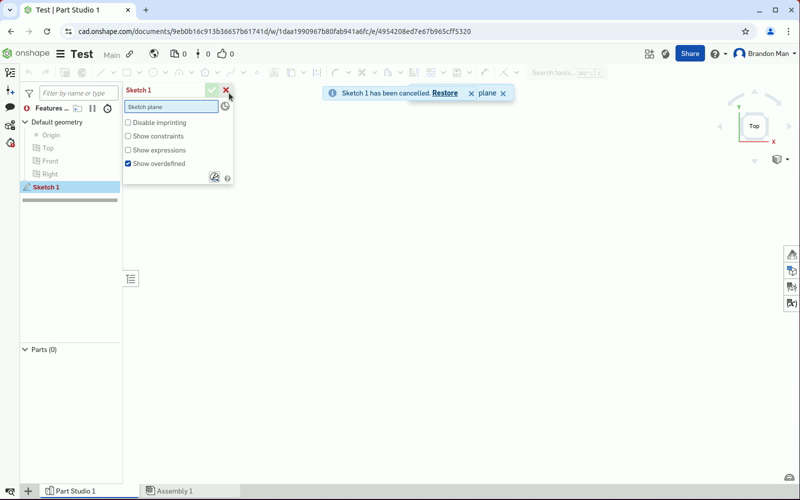
mouse_move(73, 150)
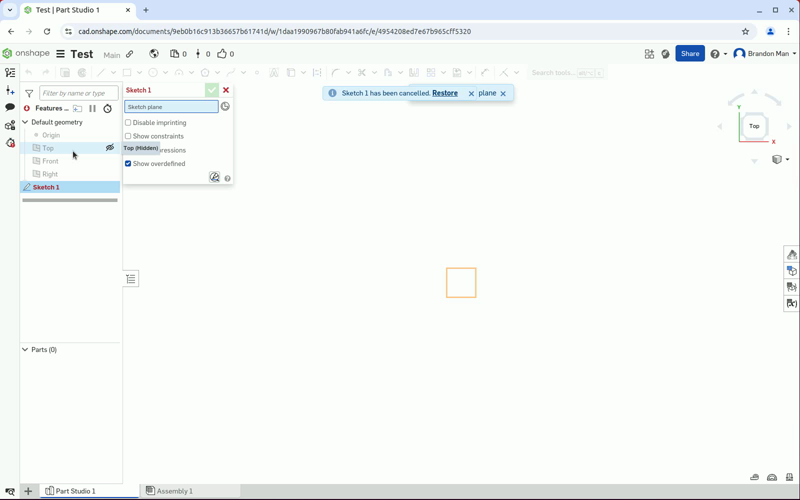
click(73, 150)
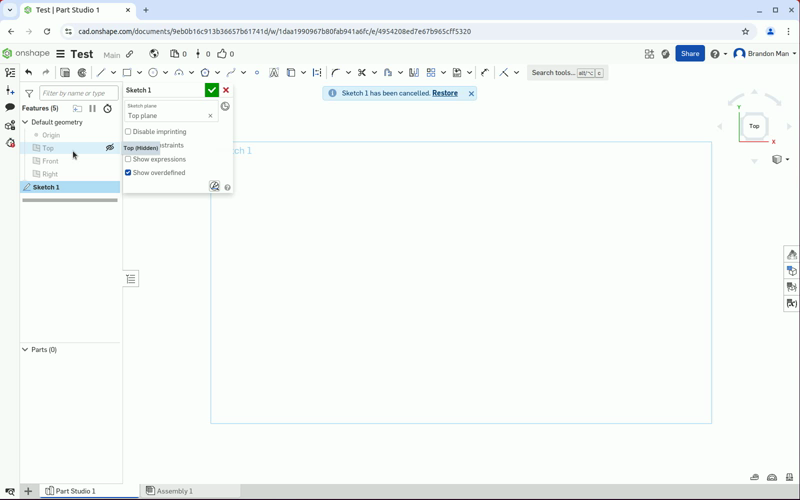
mouse_move(73, 352)
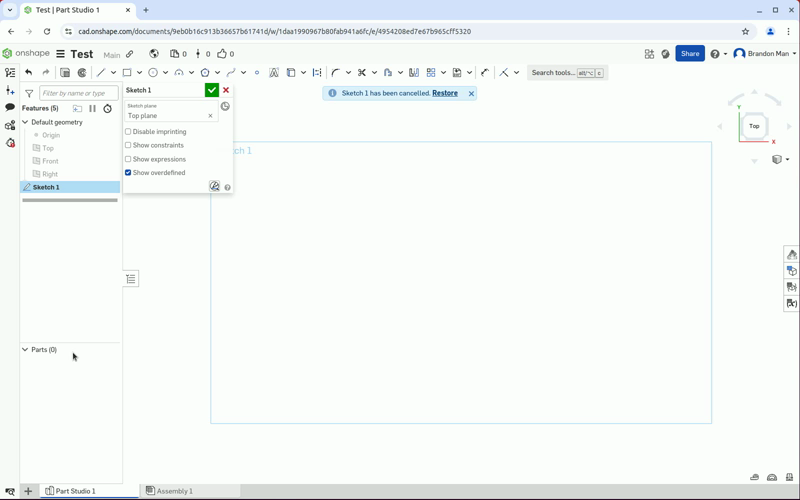
key(y)
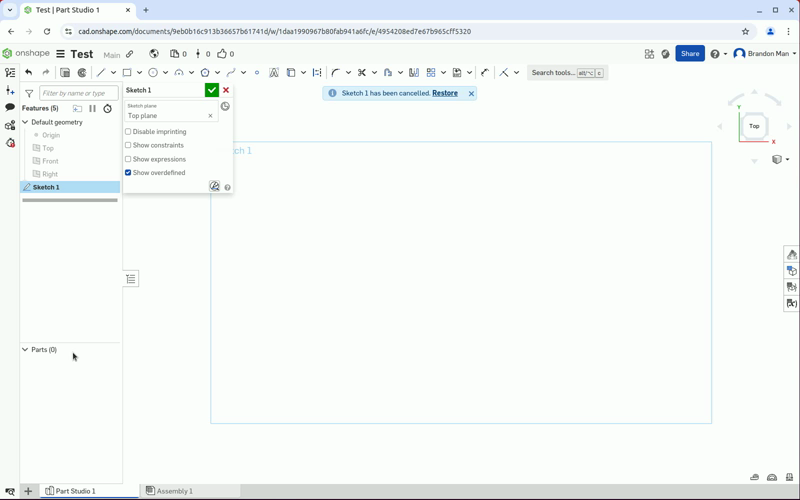
key(l)
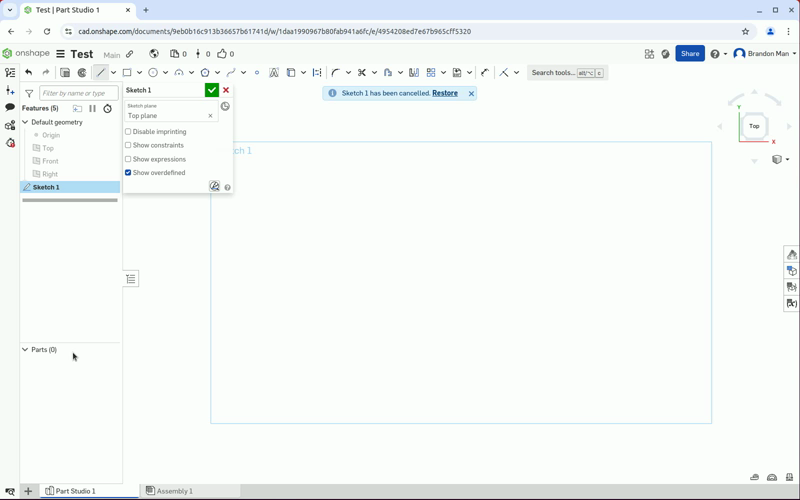
key_down(shift)
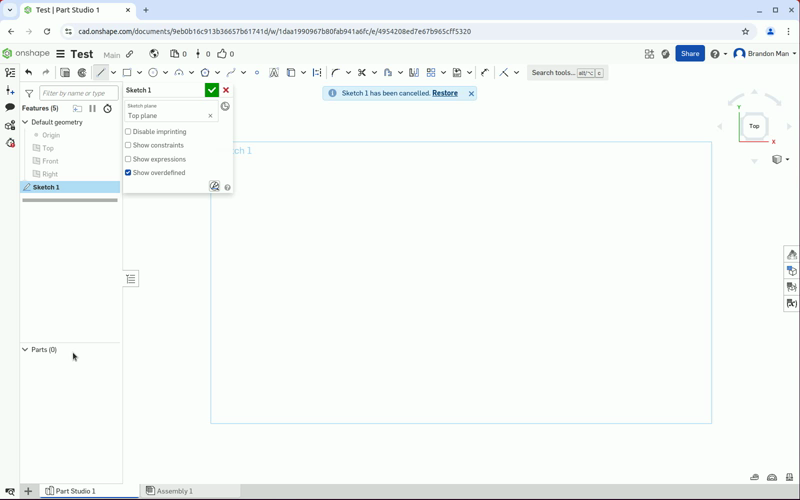
mouse_move(456, 286)
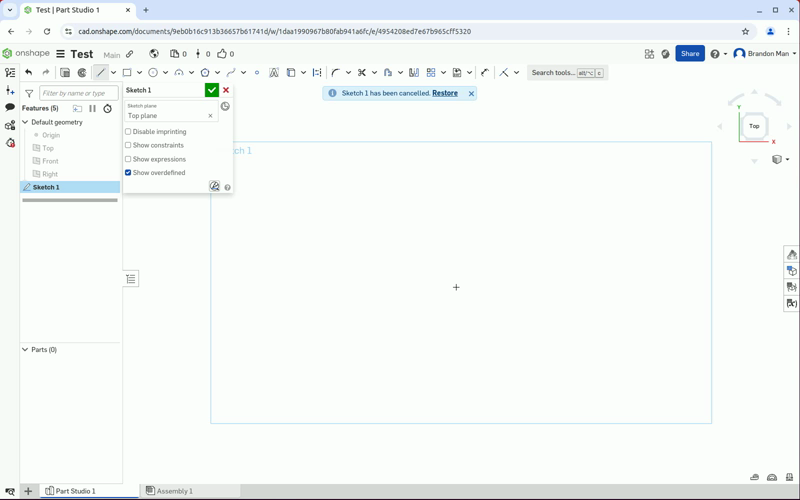
click(456, 286)
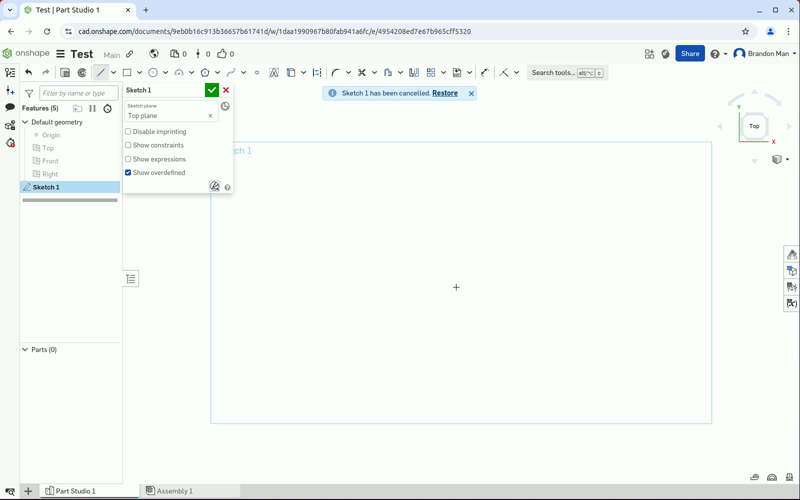
key_up(shift)
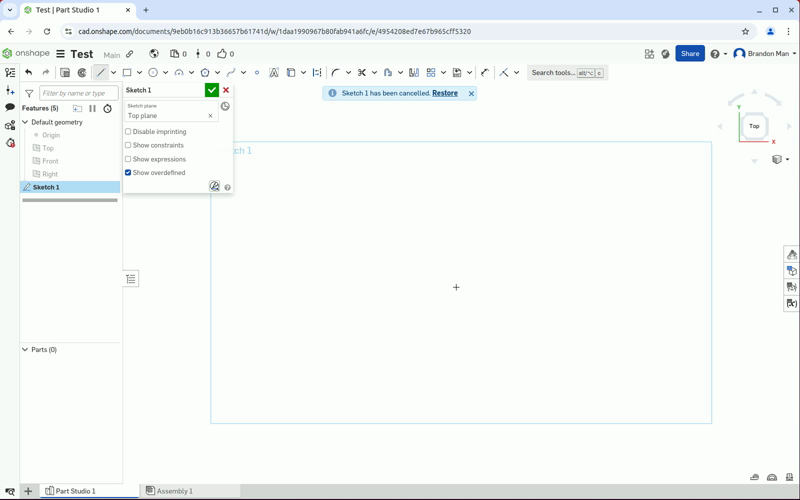
key_down(shift)
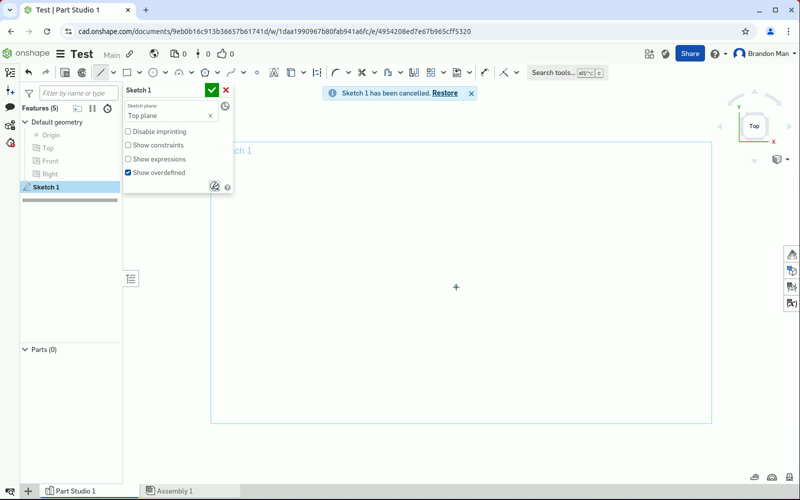
mouse_move(486, 286)
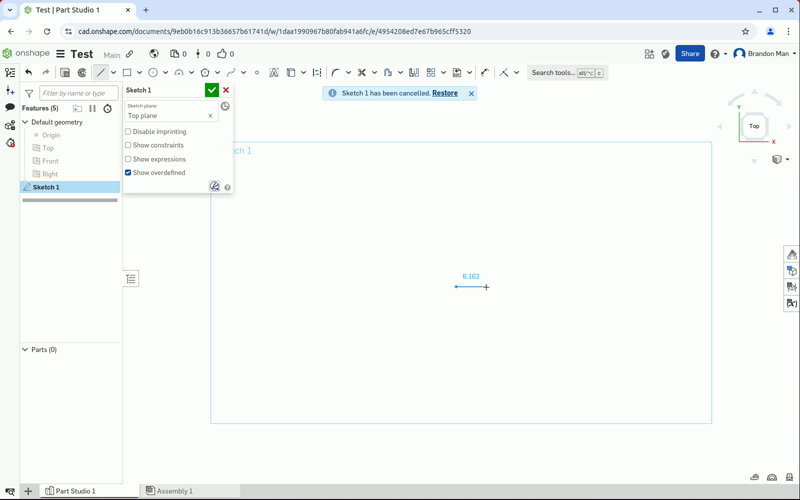
mouse_move(466, 286)
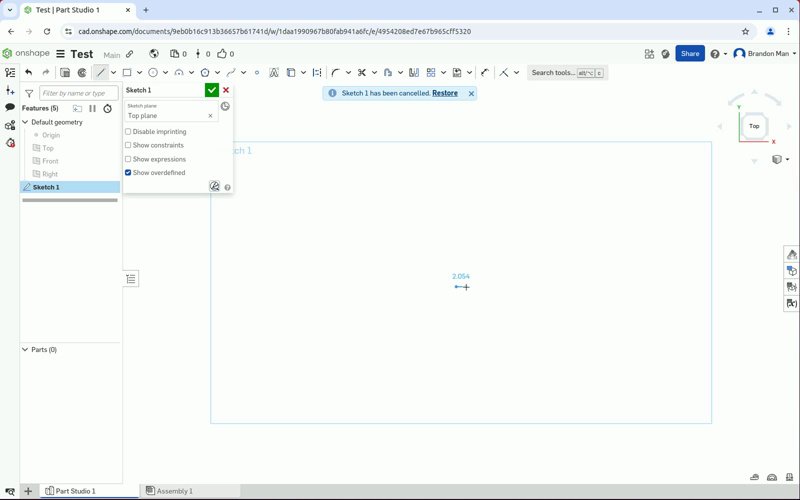
click(466, 286)
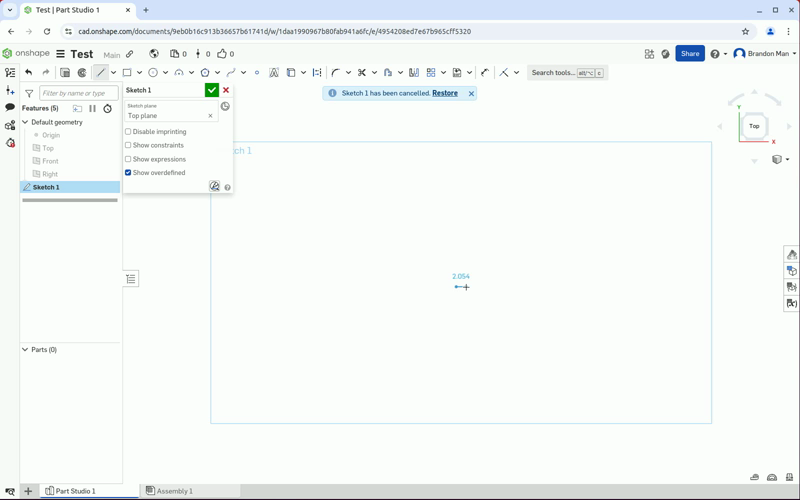
key_up(shift)
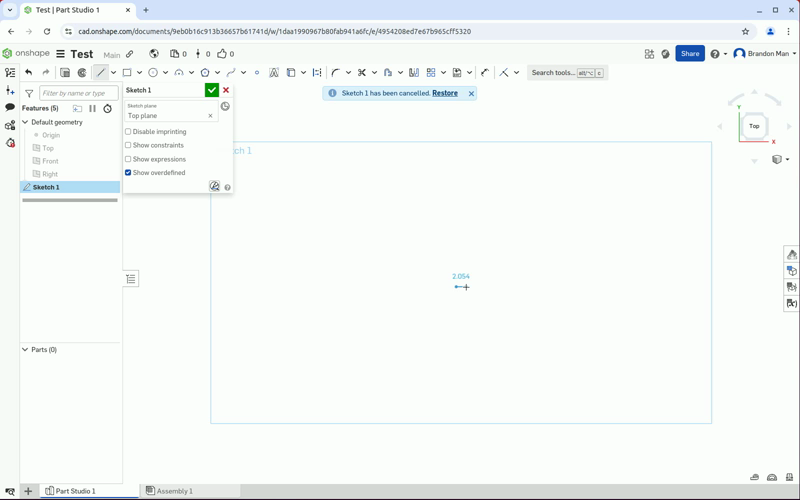
key_down(shift)
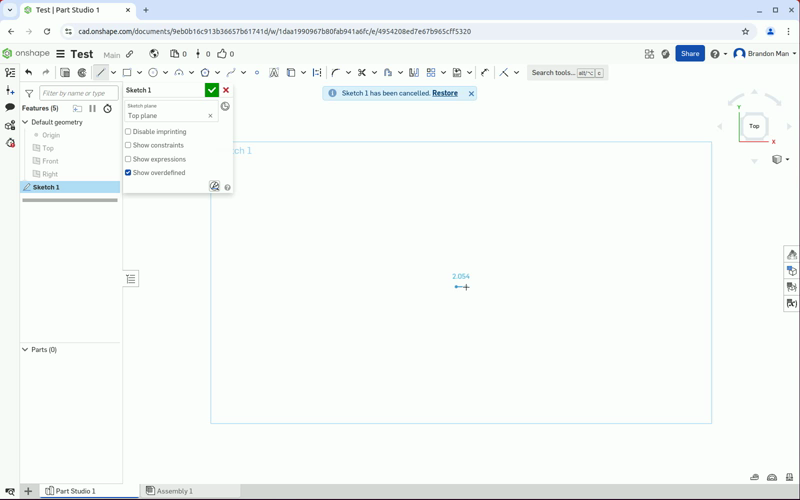
mouse_move(496, 286)
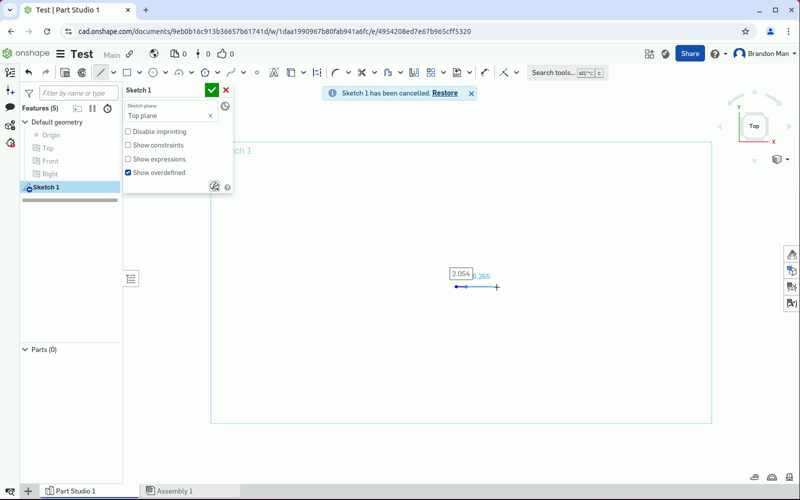
mouse_move(466, 279)
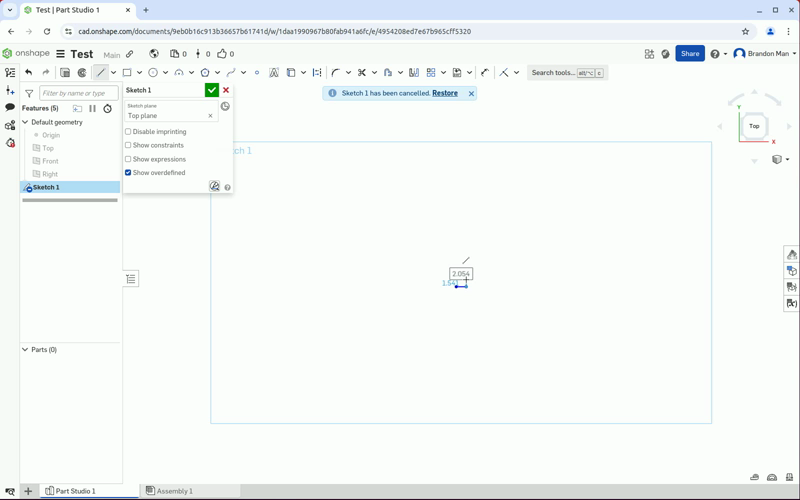
scroll(6)
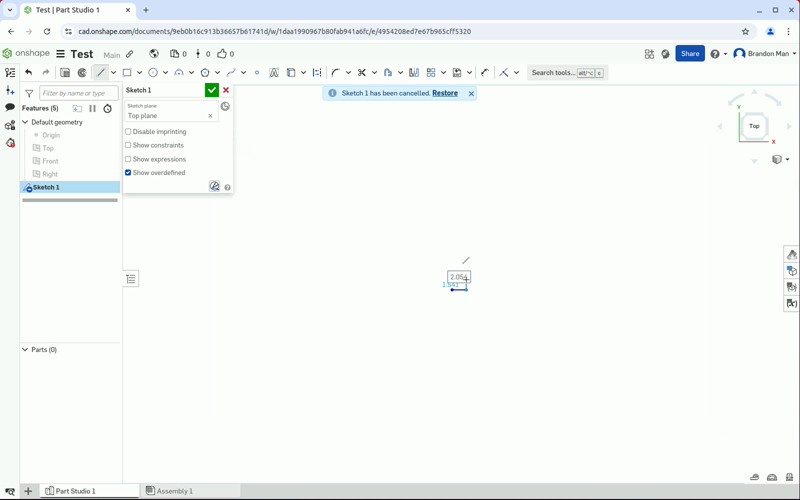
scroll(6)
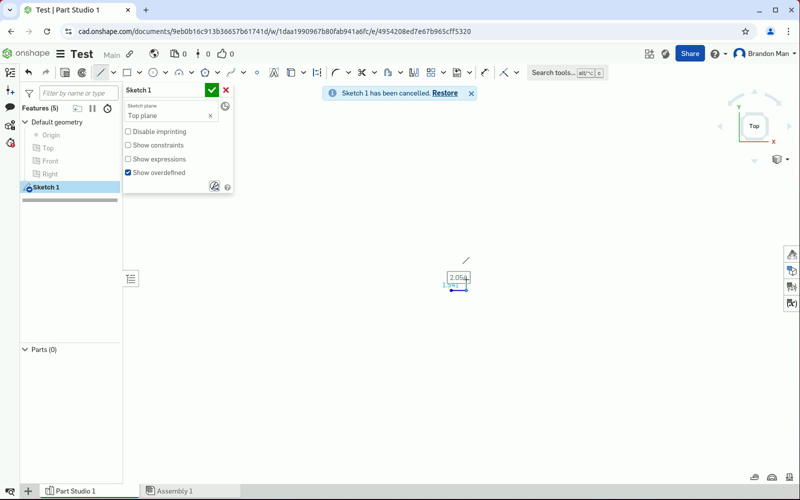
scroll(6)
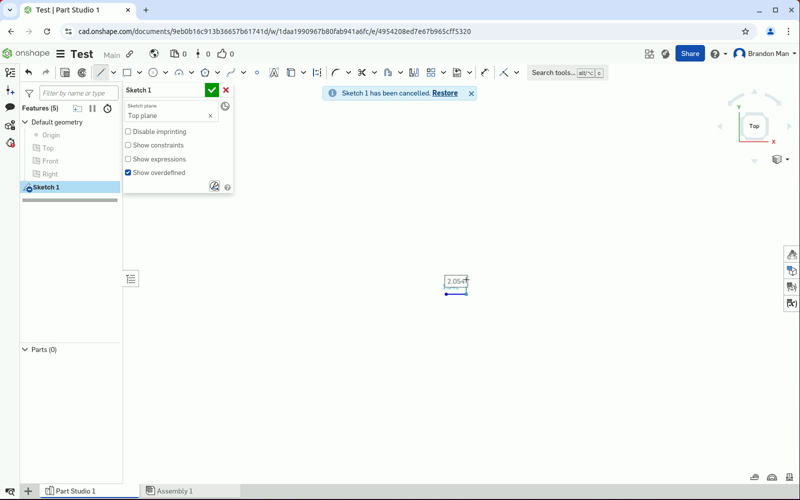
scroll(6)
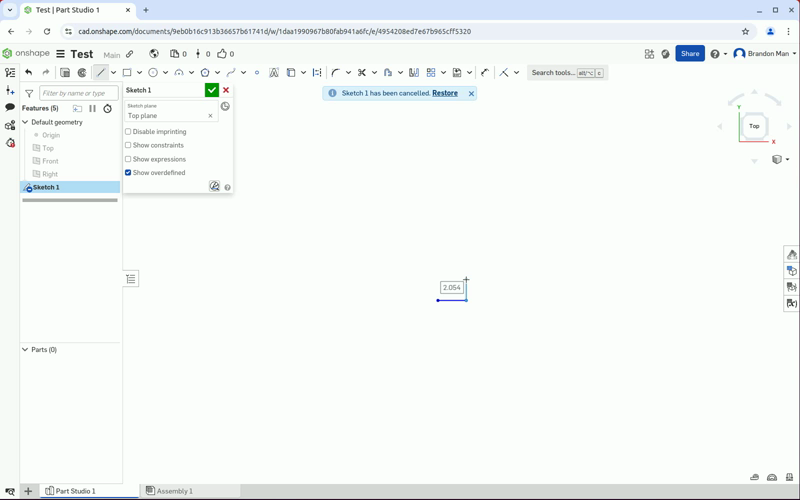
scroll(6)
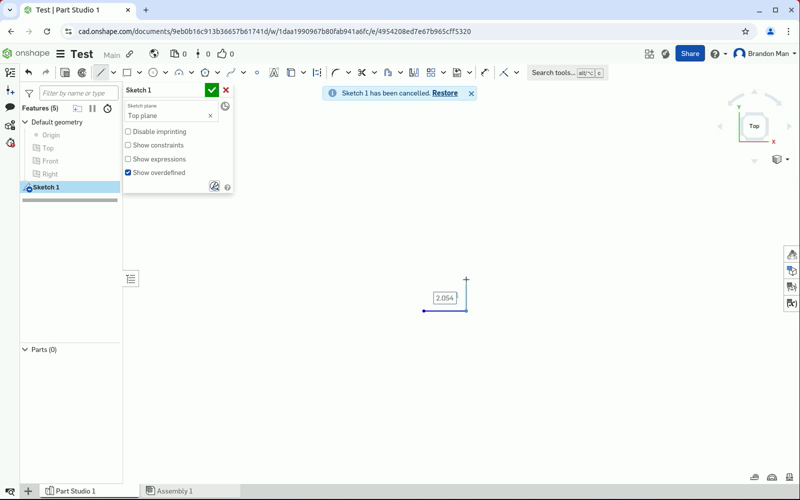
scroll(6)
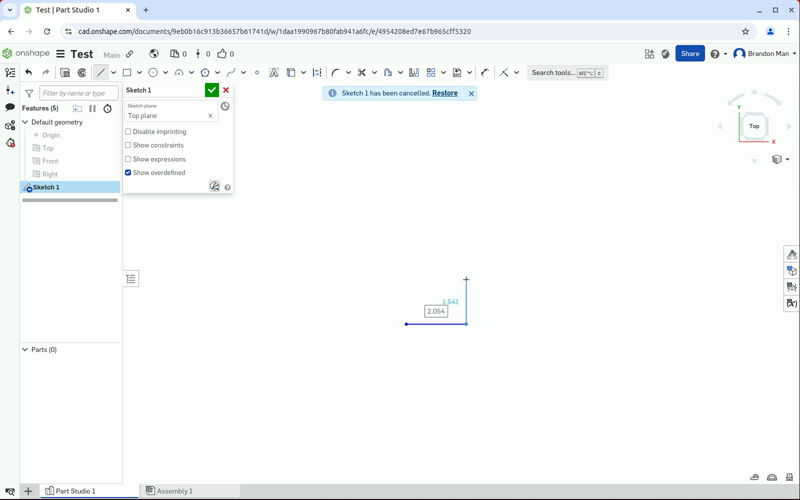
scroll(6)
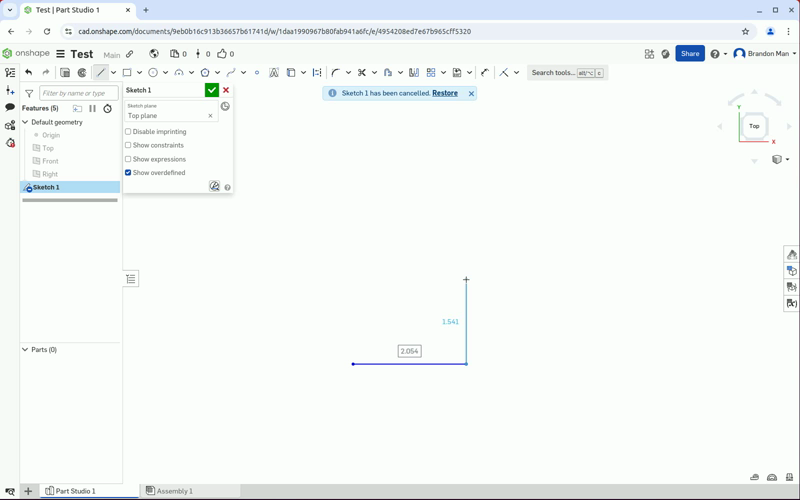
click(466, 279)
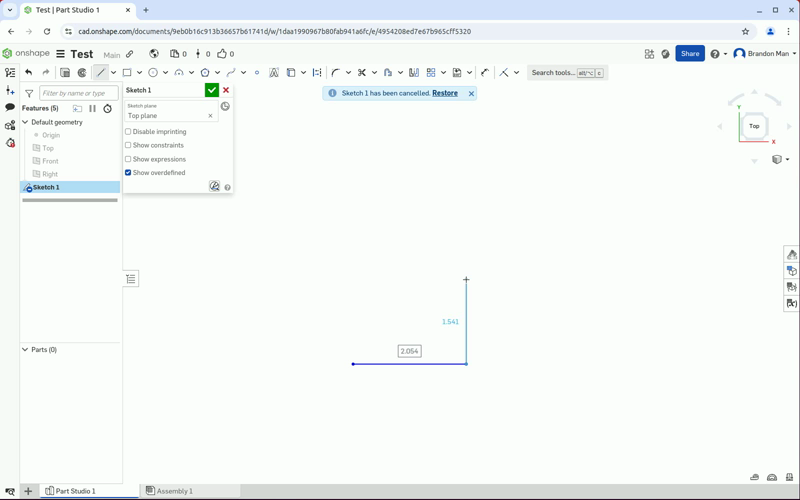
scroll(-6)
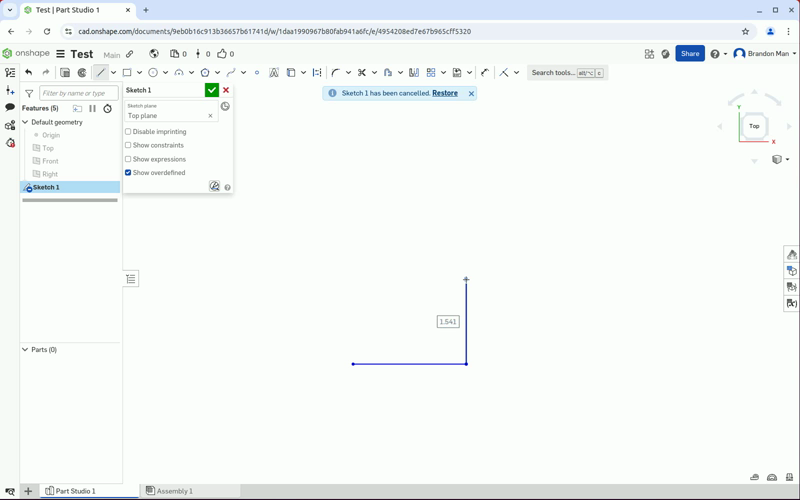
scroll(-6)
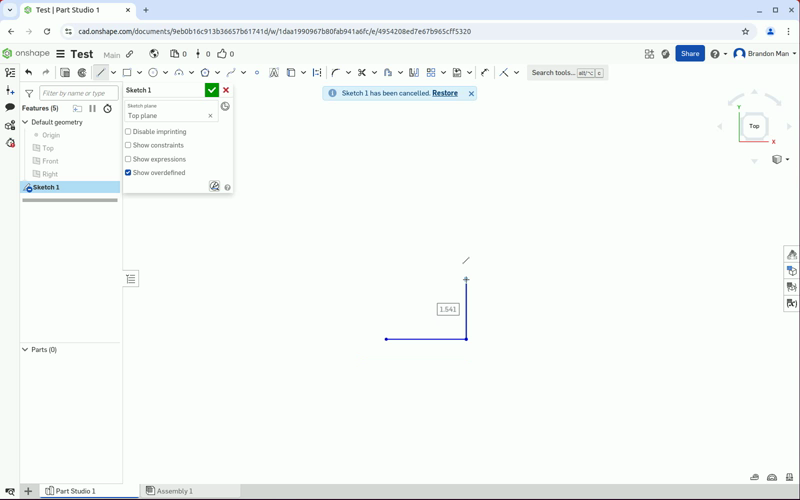
scroll(-6)
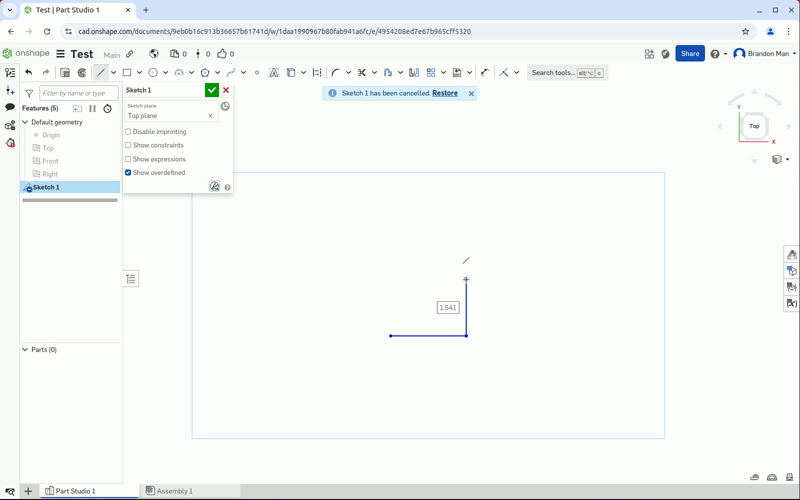
scroll(-6)
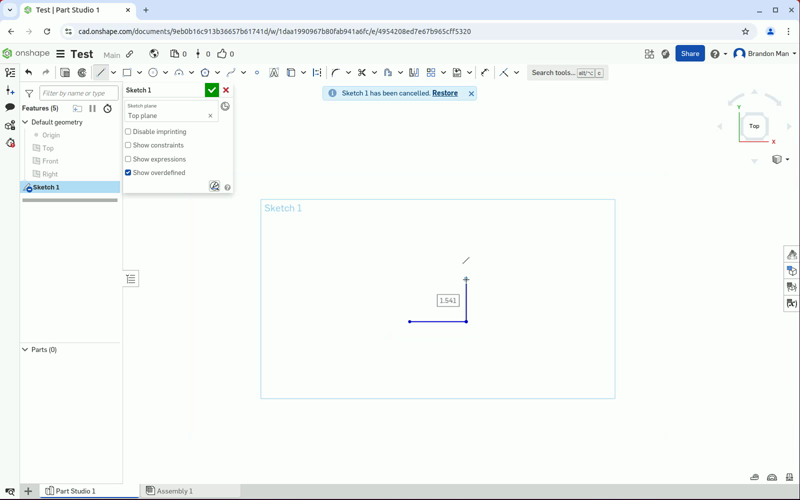
scroll(-6)
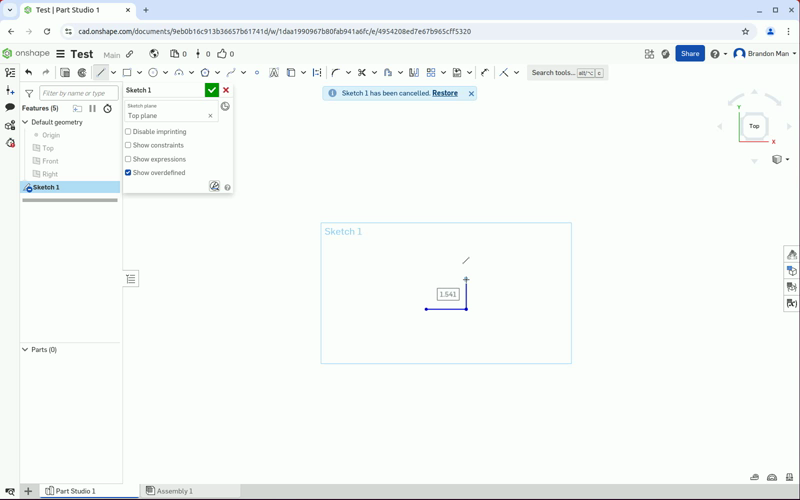
scroll(-6)
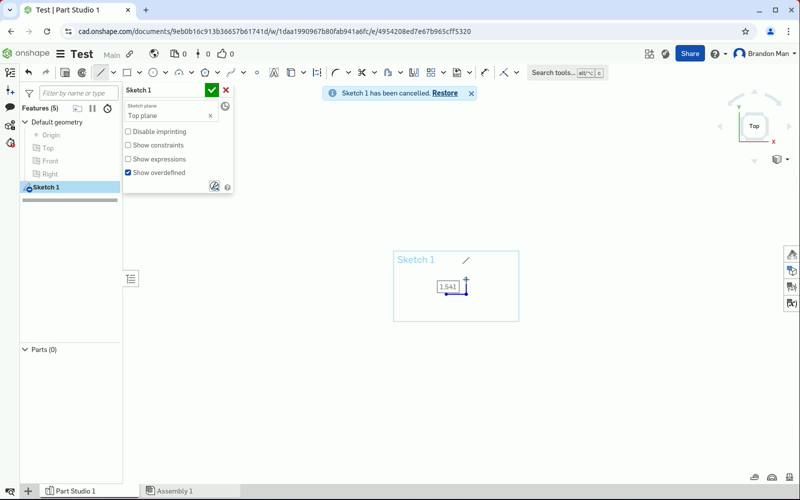
scroll(-6)
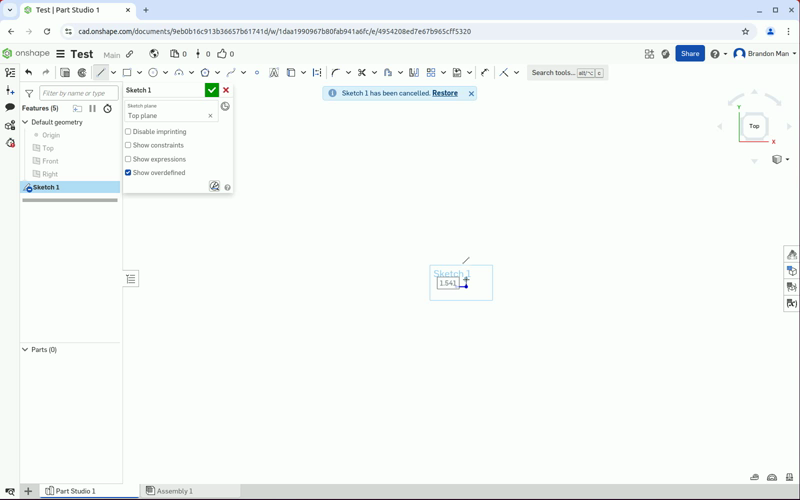
key_up(shift)
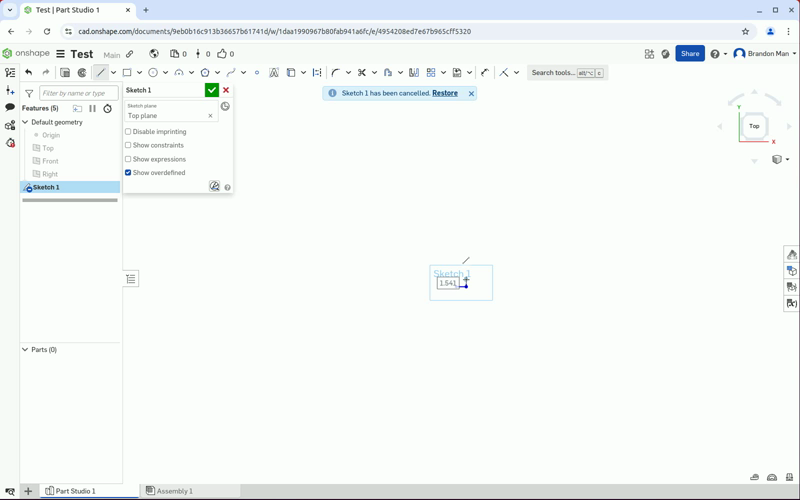
key_down(shift)
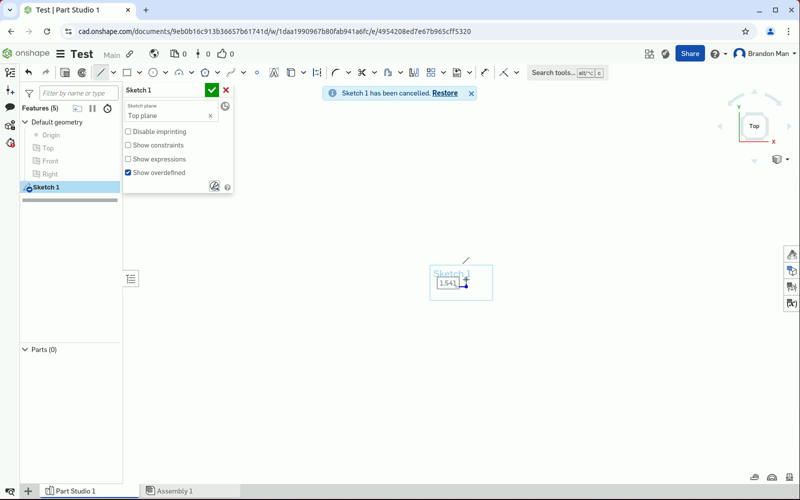
mouse_move(496, 279)
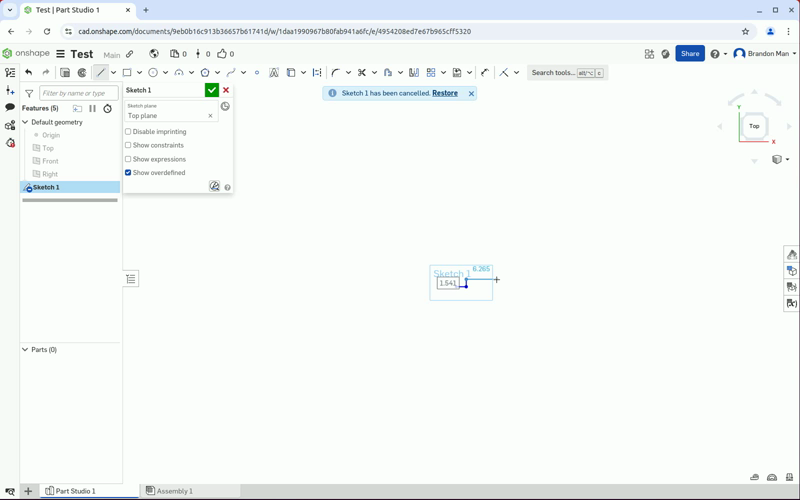
mouse_move(456, 279)
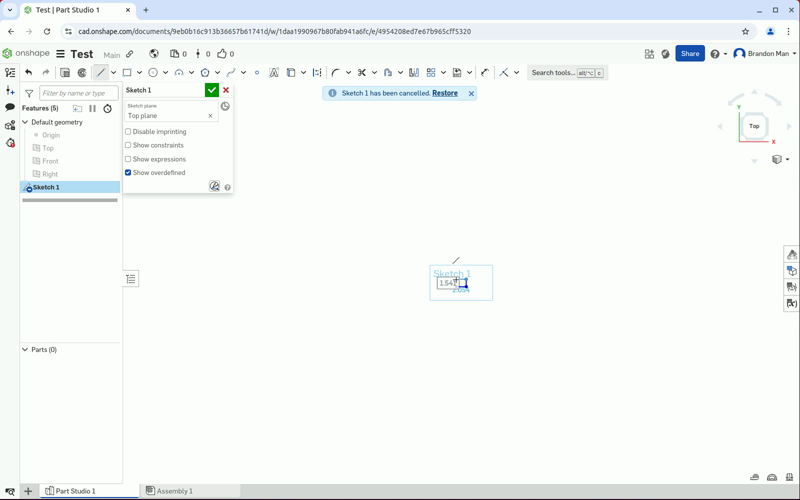
click(456, 279)
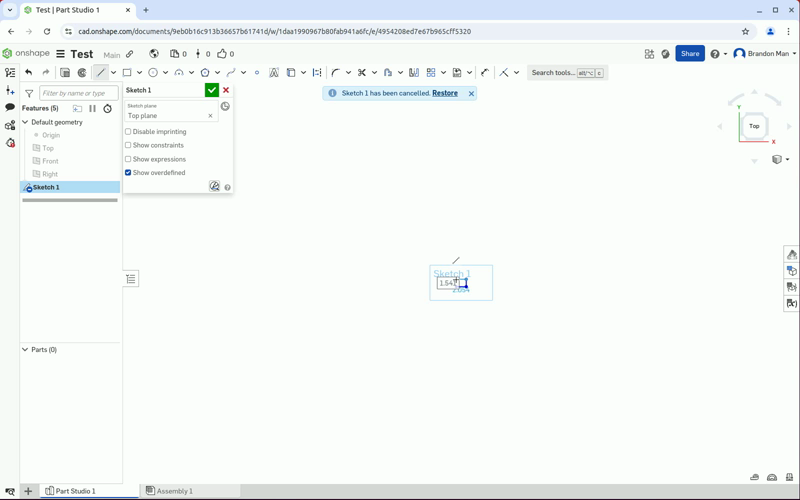
key_up(shift)
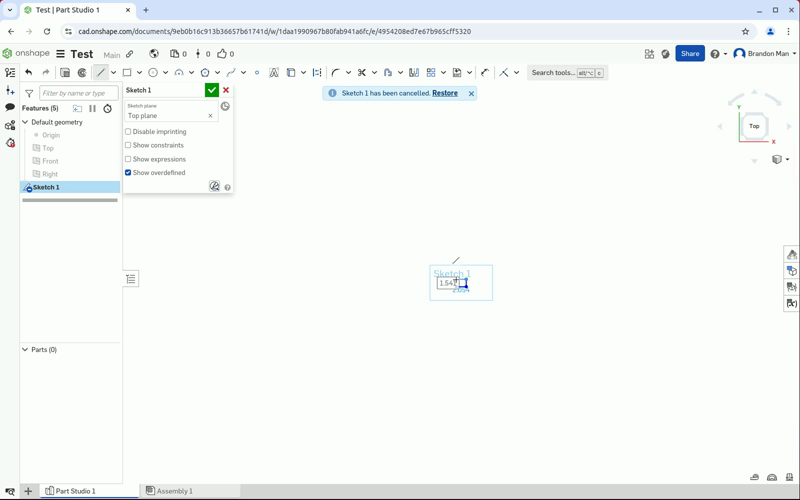
mouse_move(486, 279)
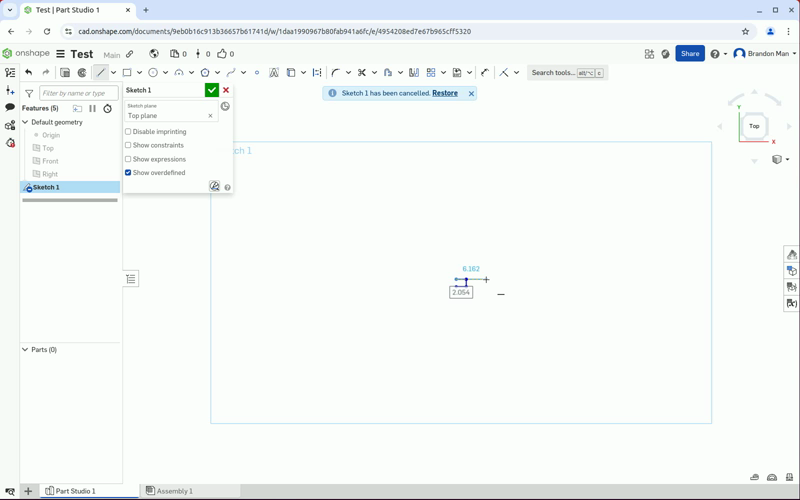
key_down(shift)
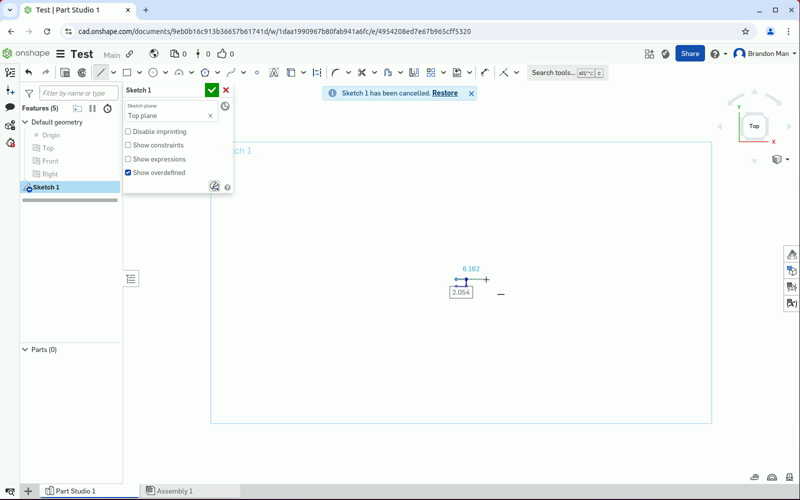
mouse_move(456, 286)
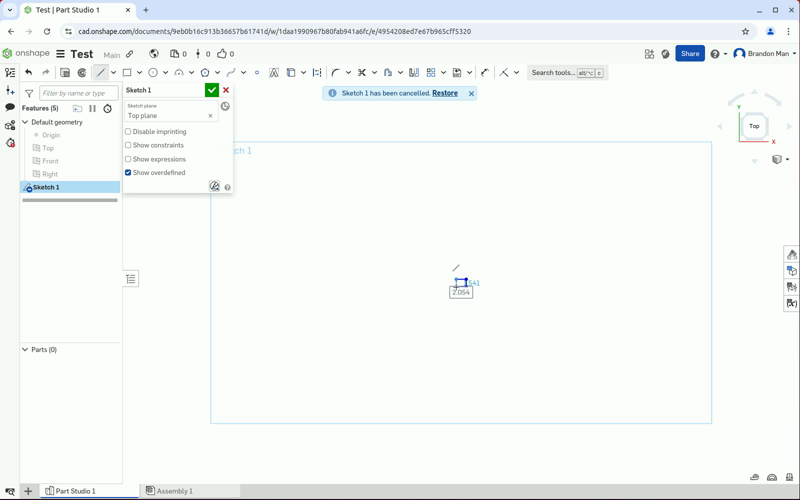
scroll(6)
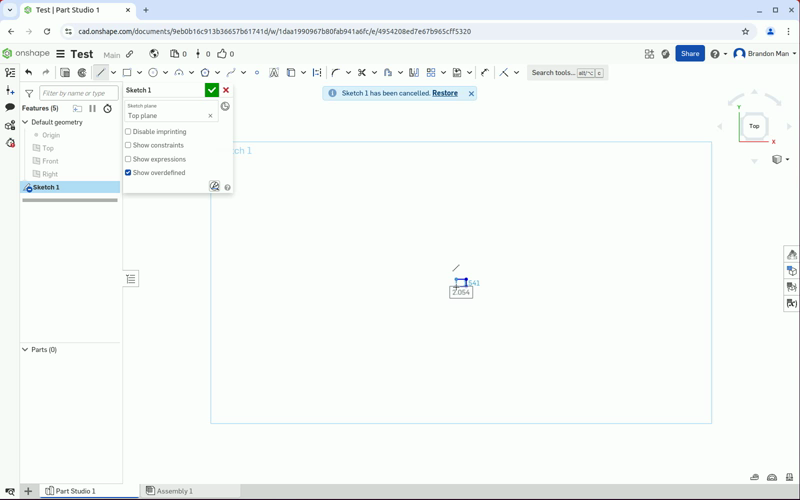
scroll(6)
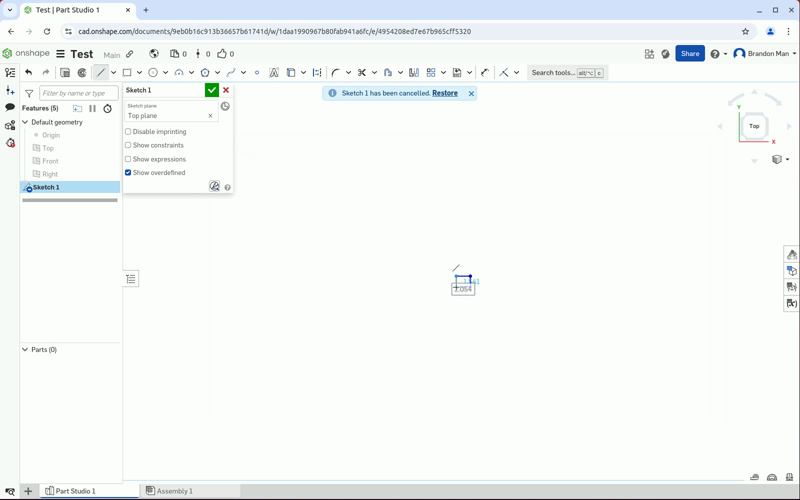
scroll(6)
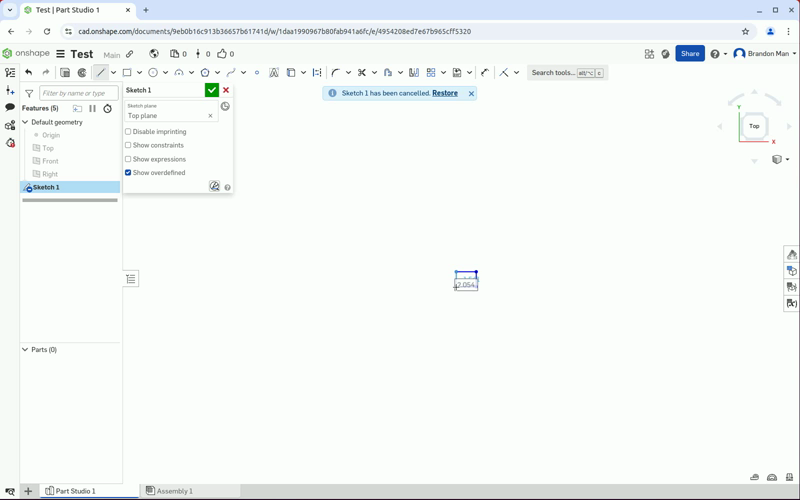
scroll(6)
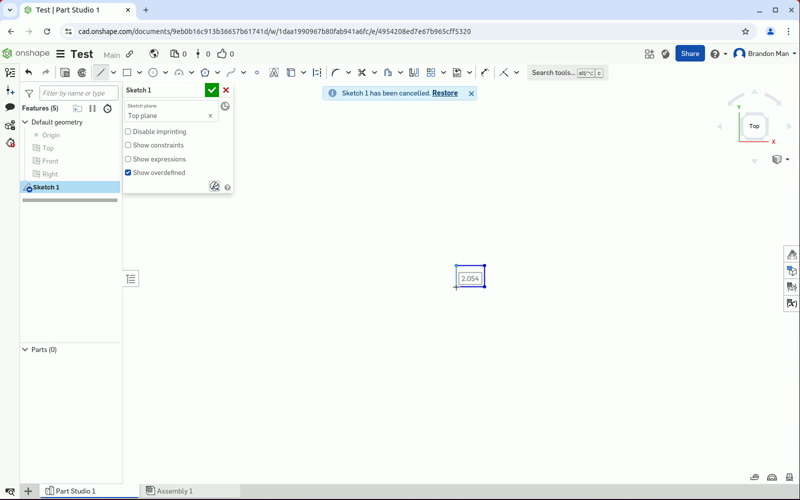
scroll(6)
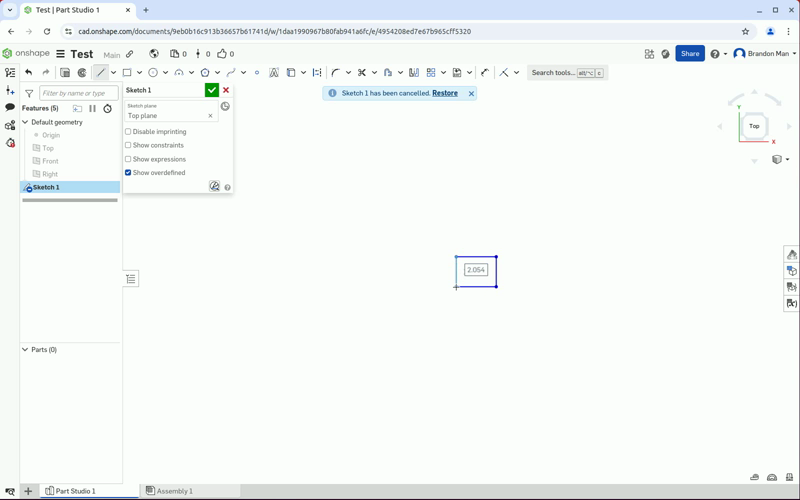
scroll(6)
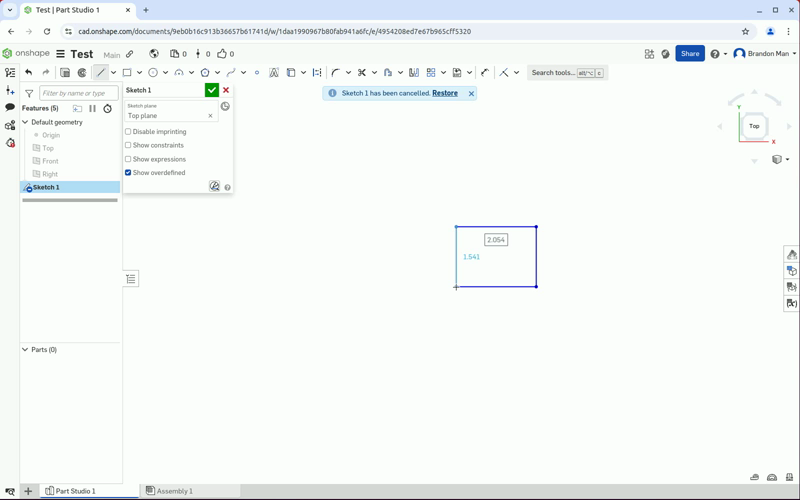
scroll(6)
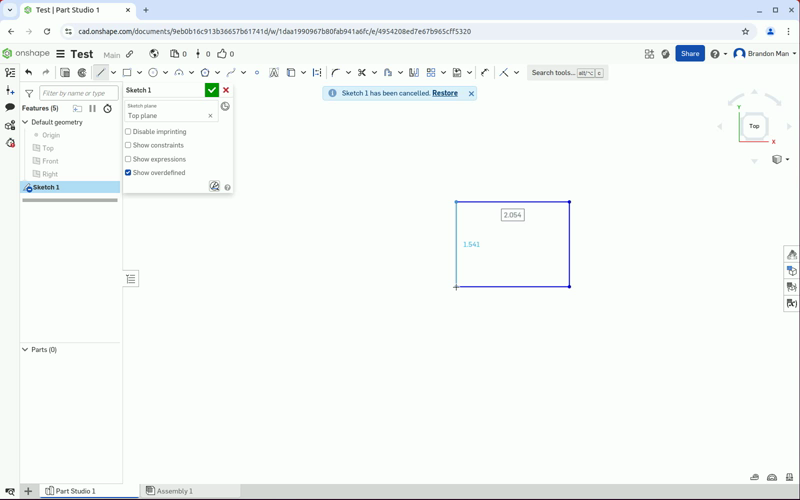
key_up(shift)
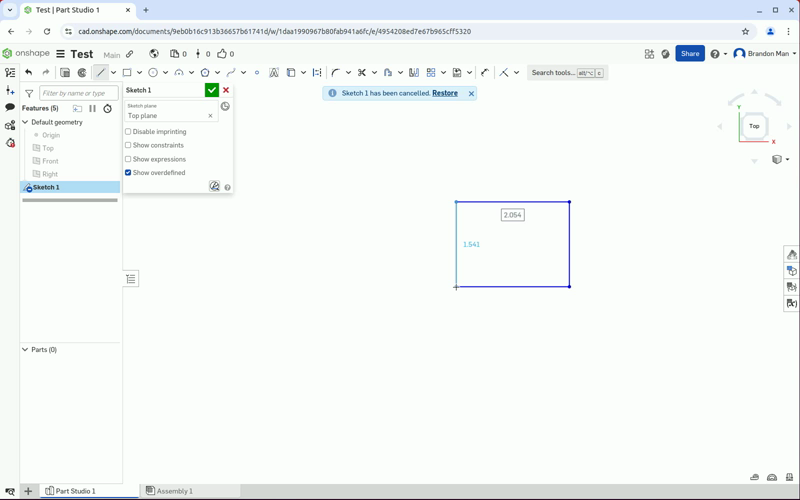
click(456, 286)
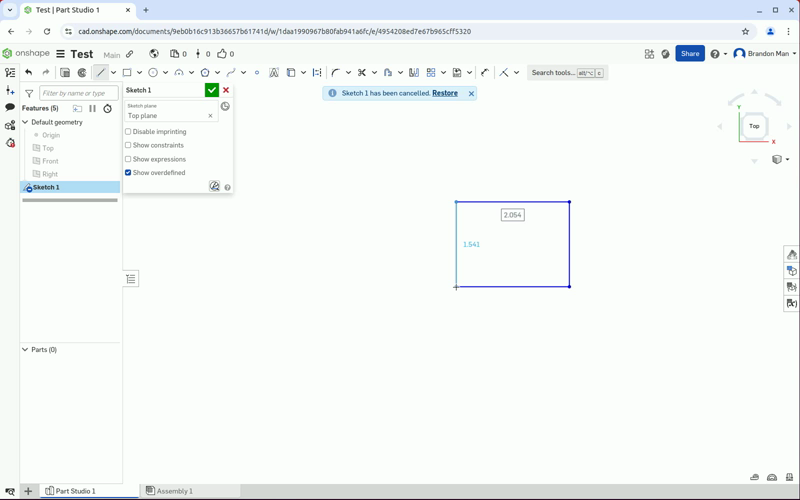
scroll(-6)
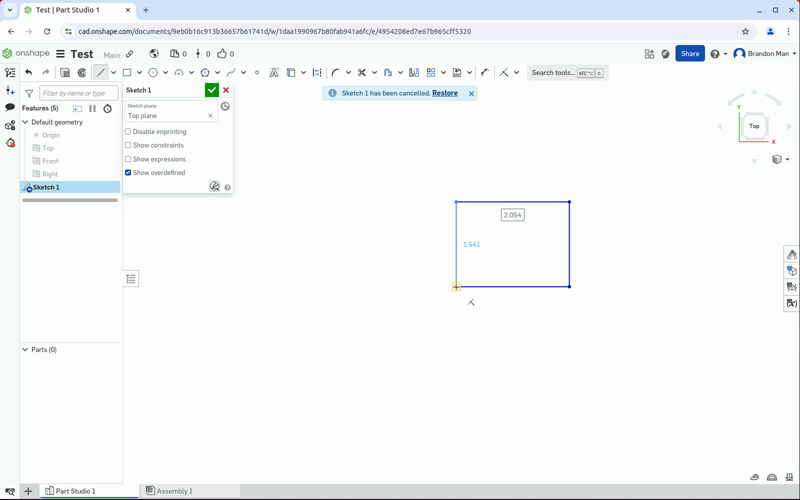
scroll(-6)
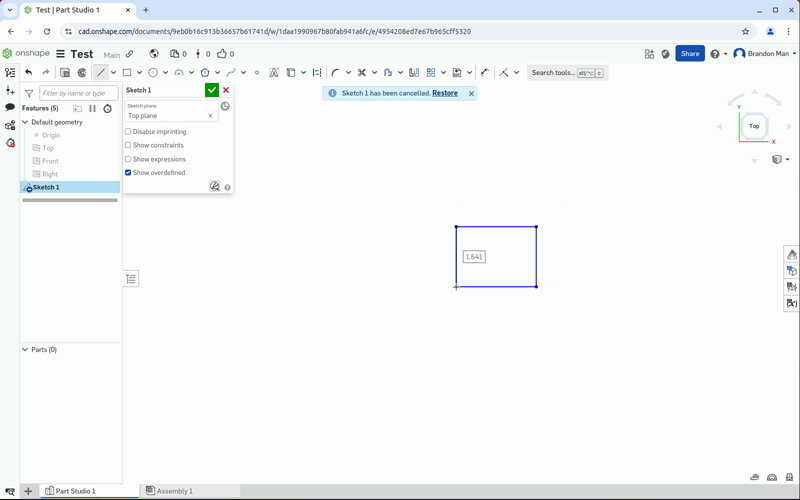
scroll(-6)
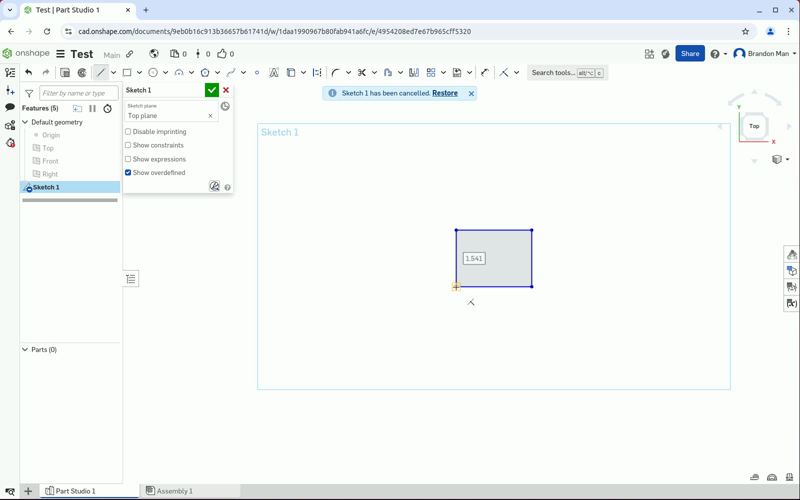
scroll(-6)
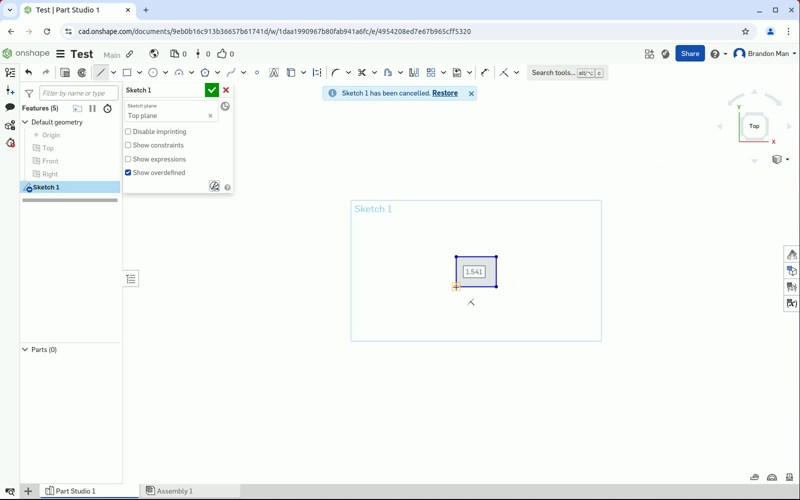
scroll(-6)
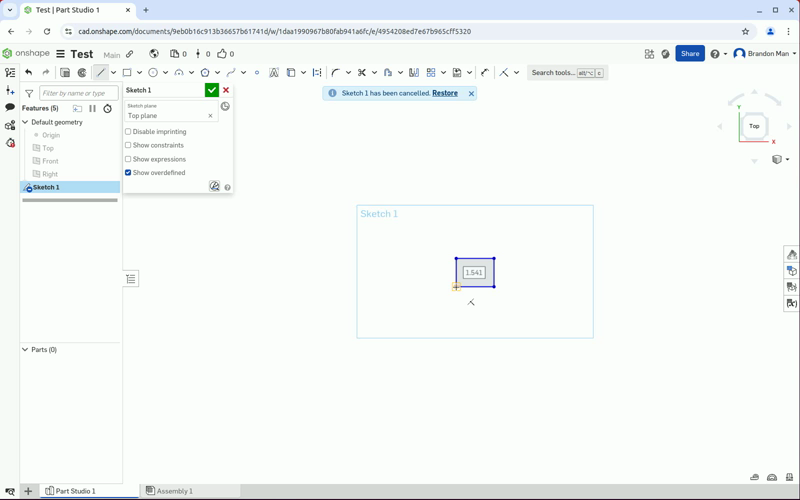
scroll(-6)
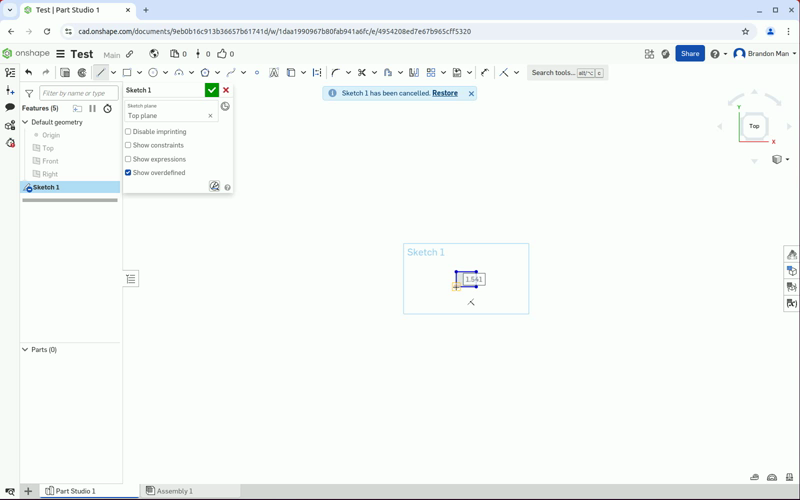
scroll(-6)
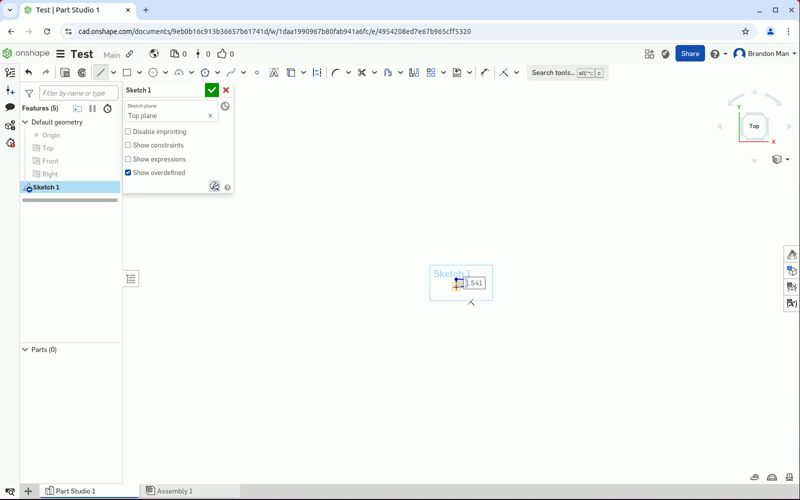
key(esc)
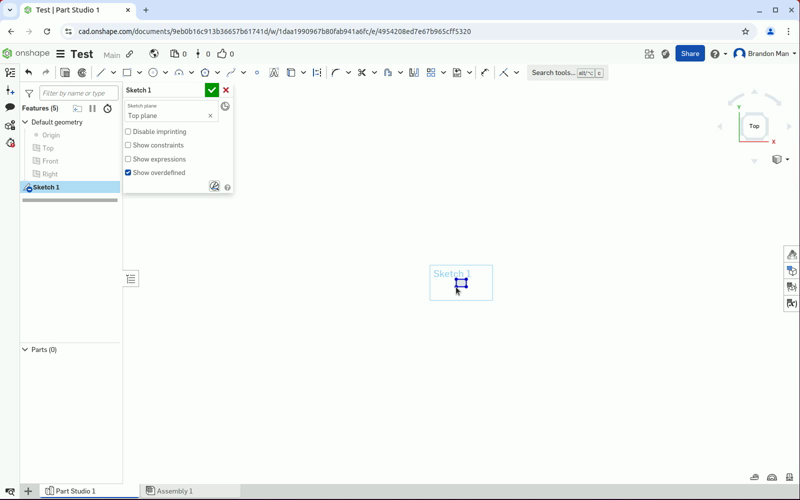
key(l)
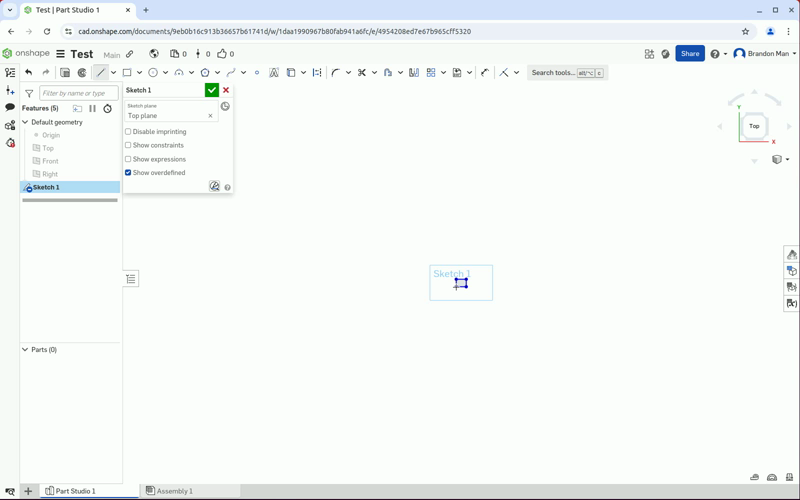
key_down(shift)
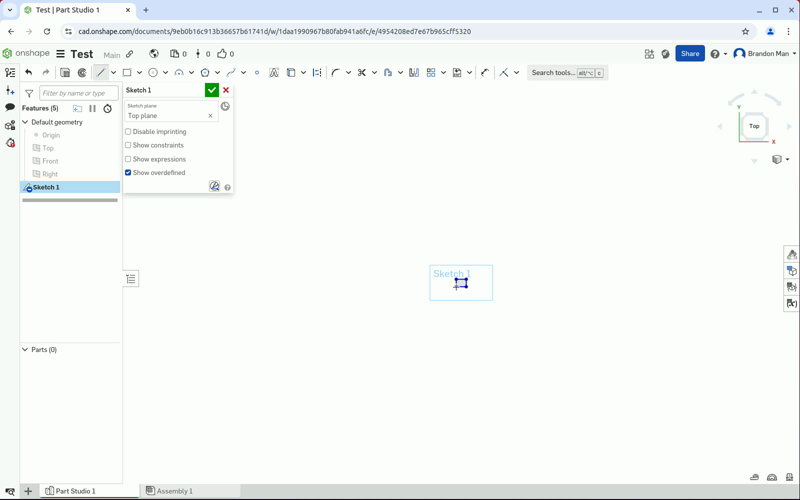
mouse_move(456, 285)
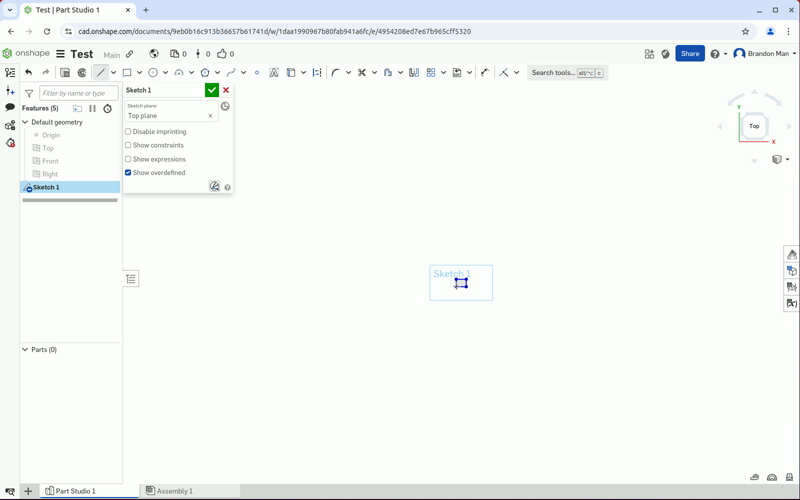
scroll(6)
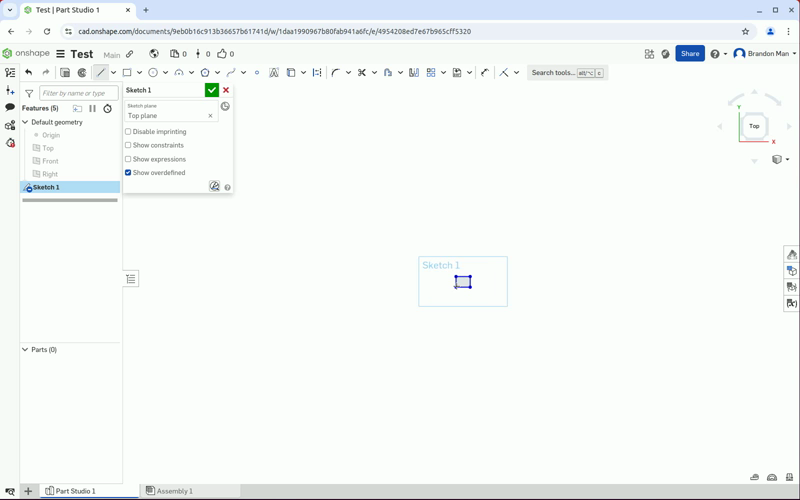
scroll(6)
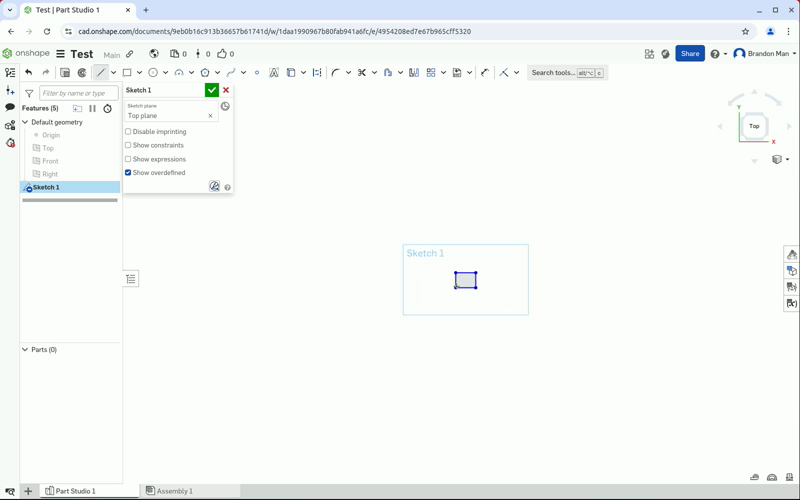
scroll(6)
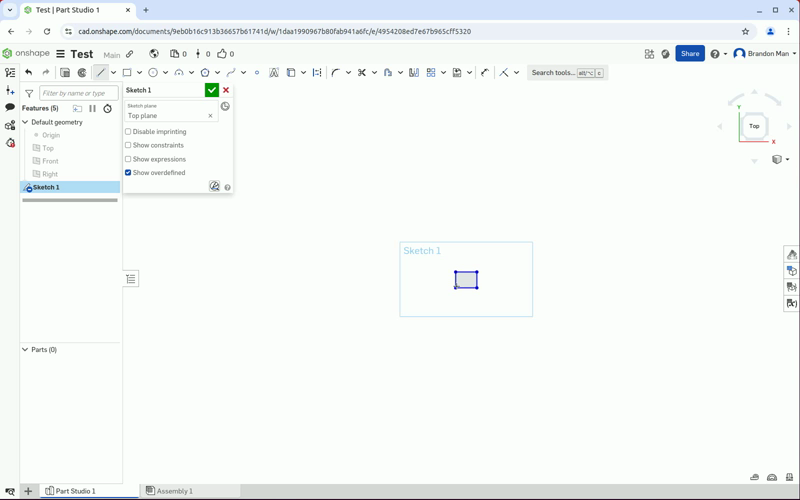
scroll(6)
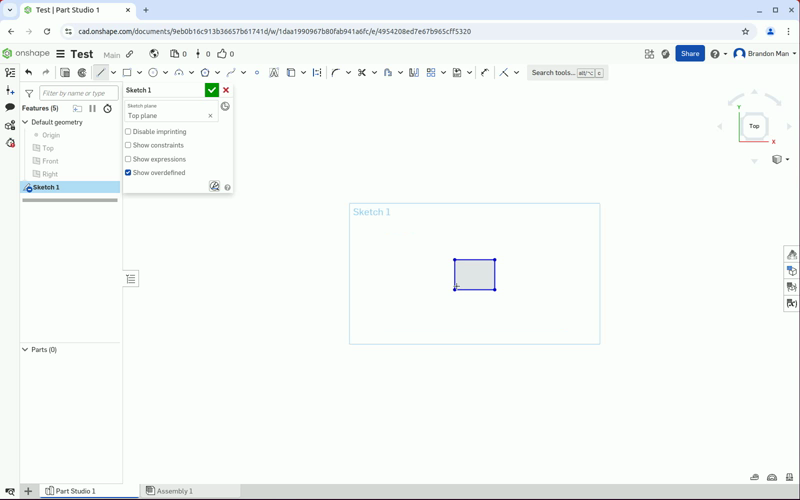
scroll(6)
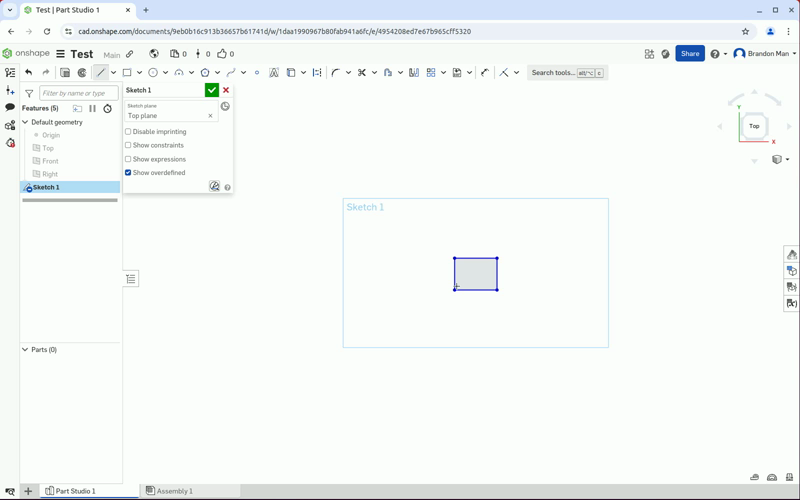
scroll(6)
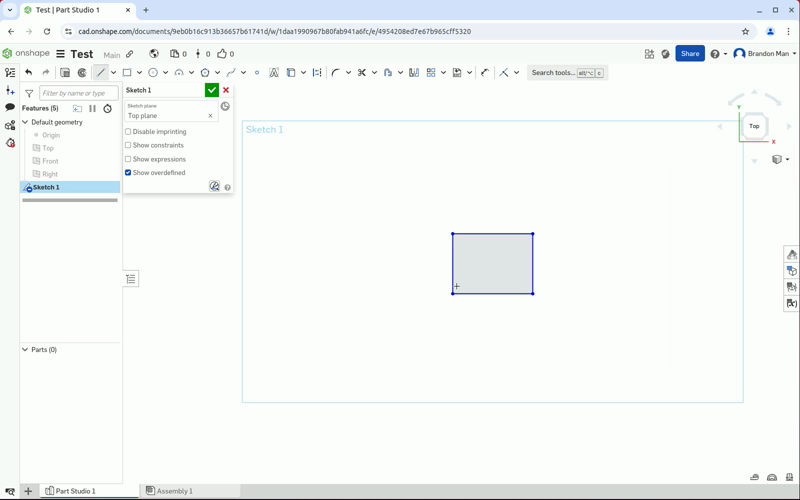
scroll(6)
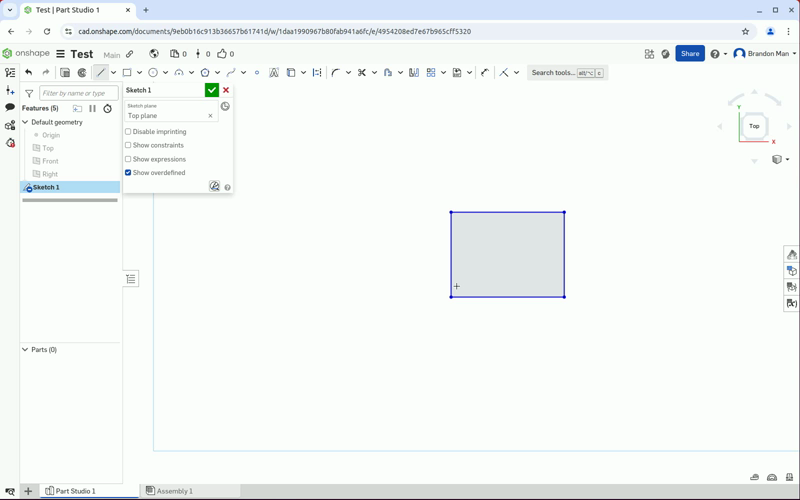
click(456, 285)
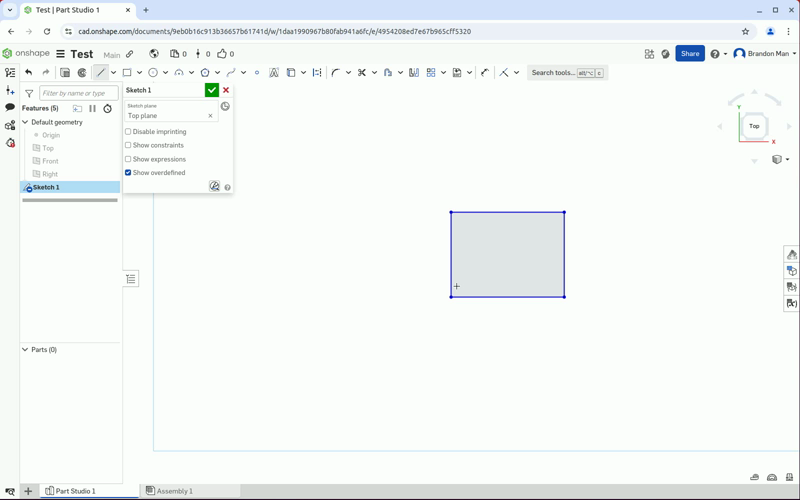
scroll(-6)
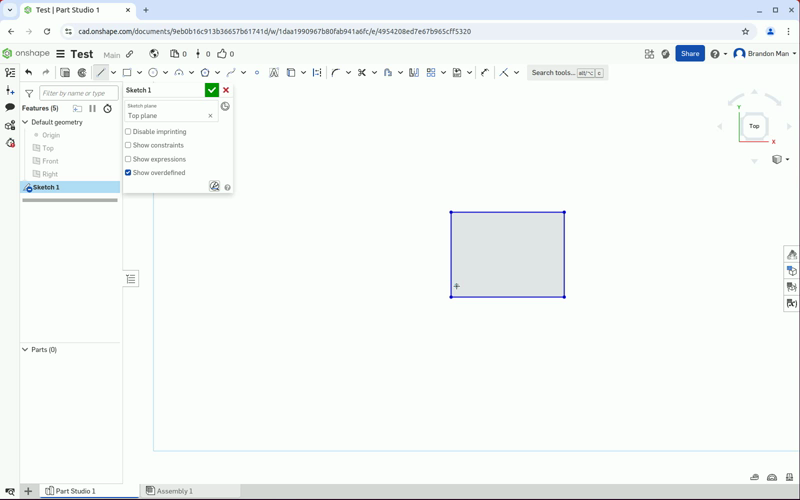
scroll(-6)
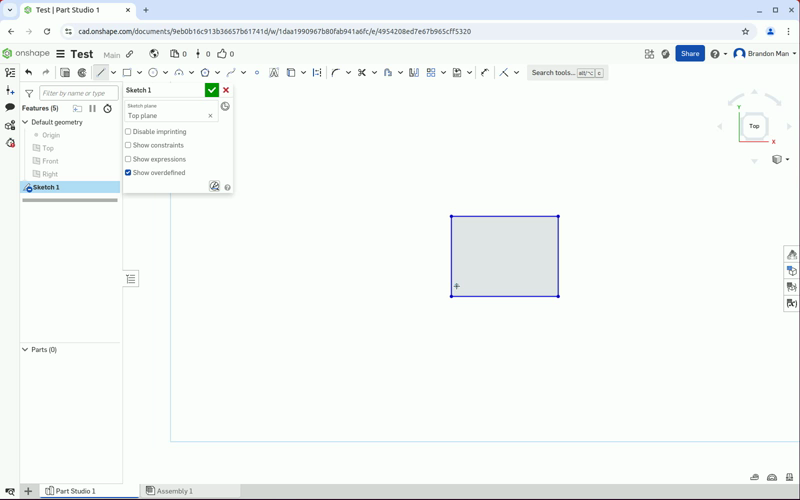
scroll(-6)
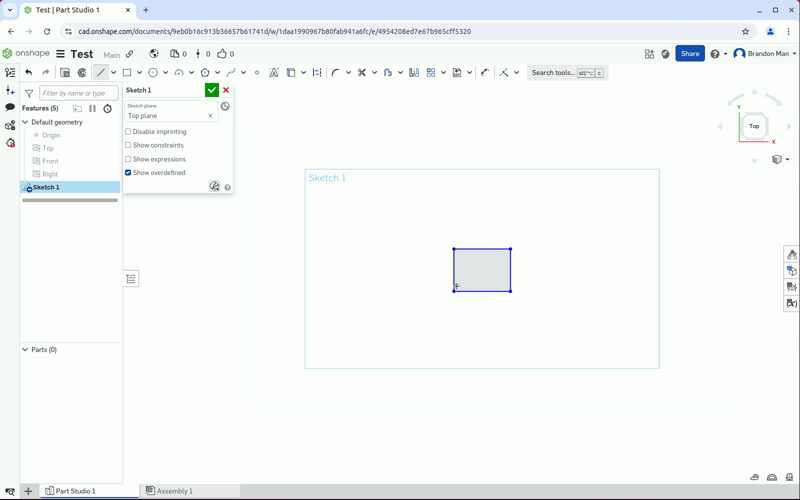
scroll(-6)
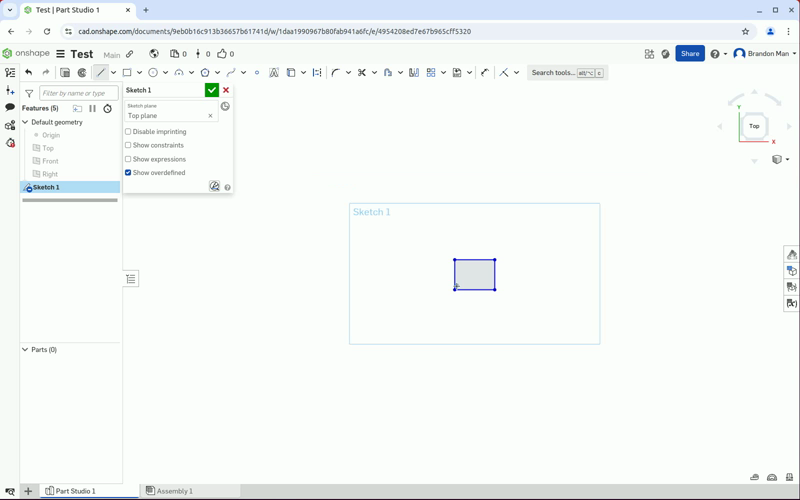
scroll(-6)
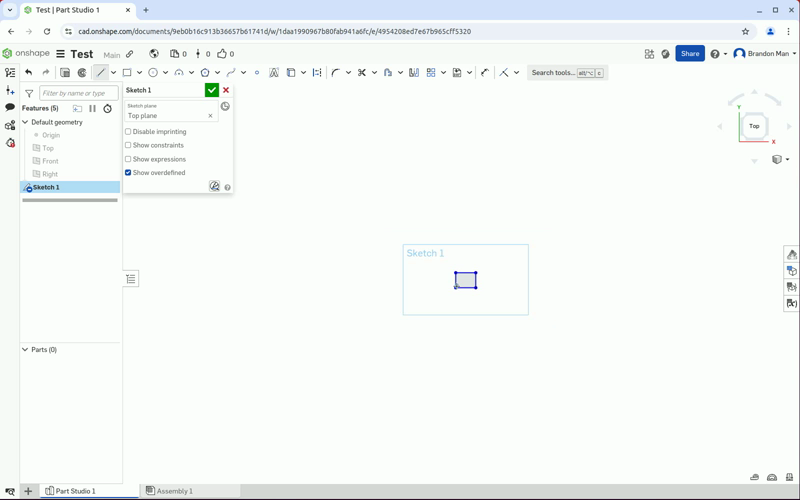
scroll(-6)
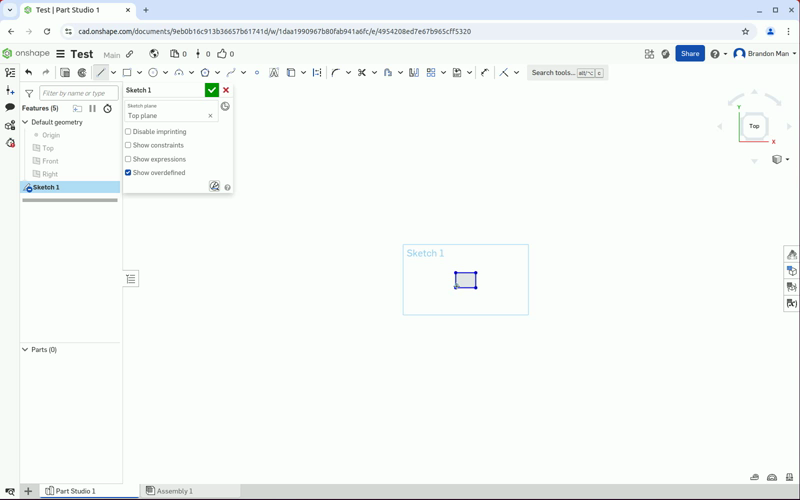
scroll(-6)
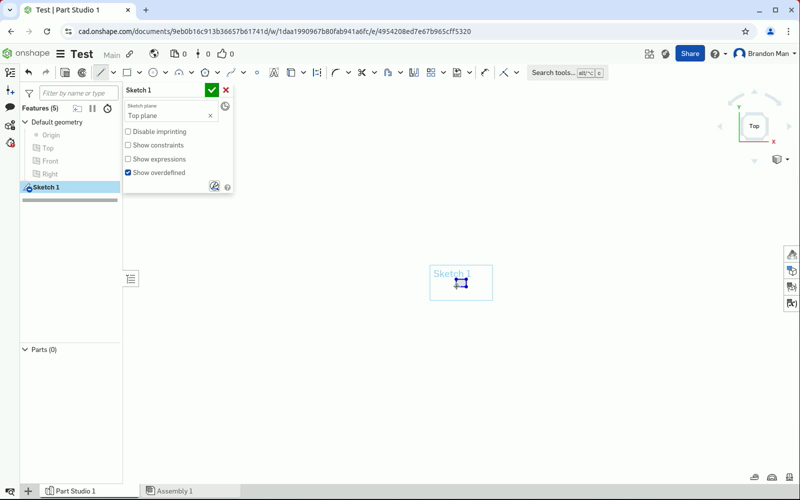
key_up(shift)
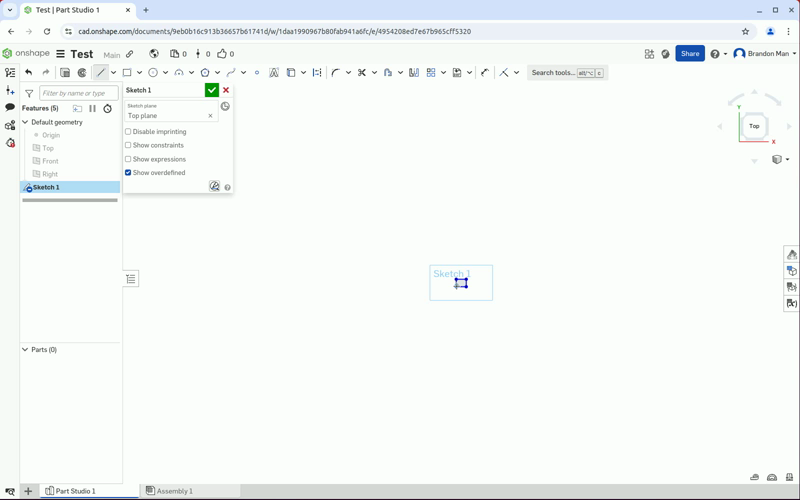
key_down(shift)
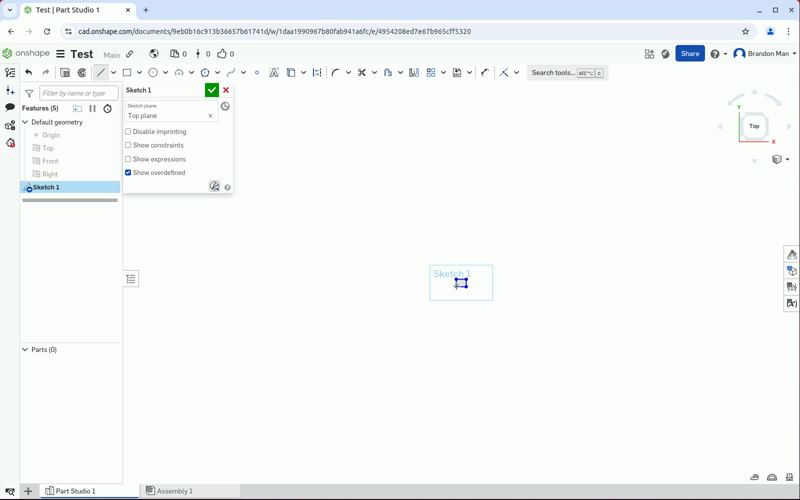
mouse_move(486, 285)
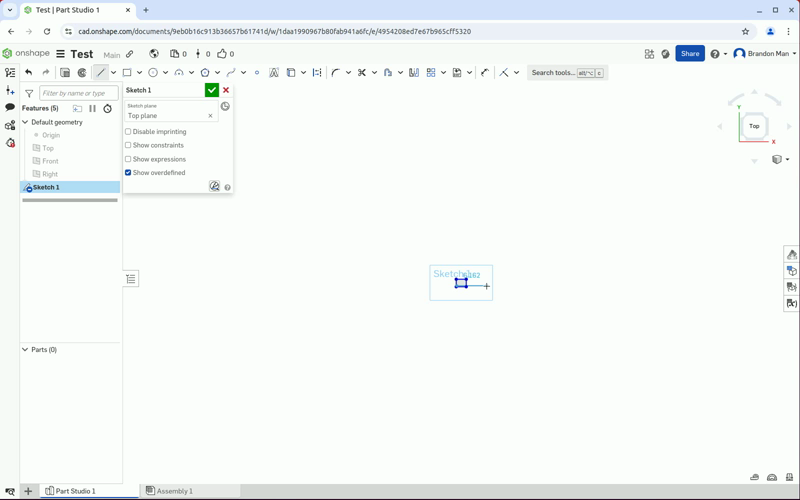
mouse_move(465, 285)
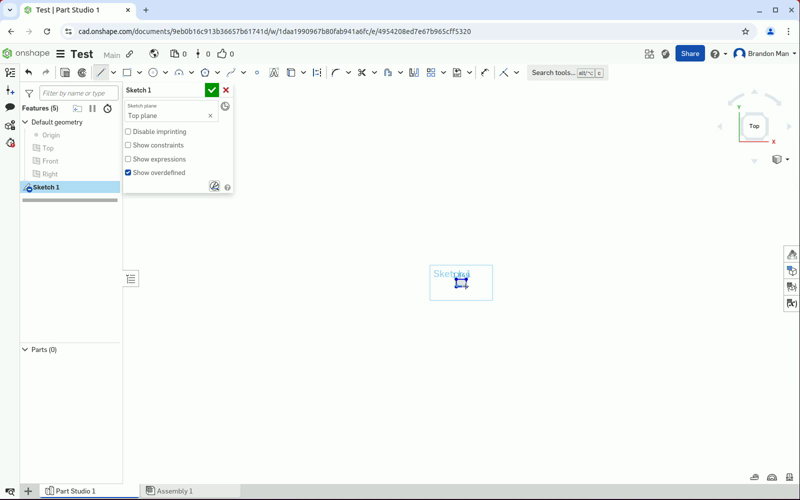
scroll(6)
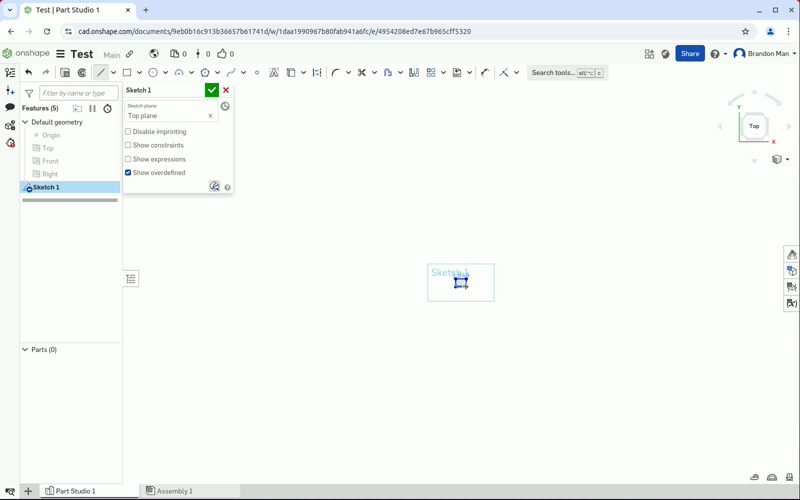
scroll(6)
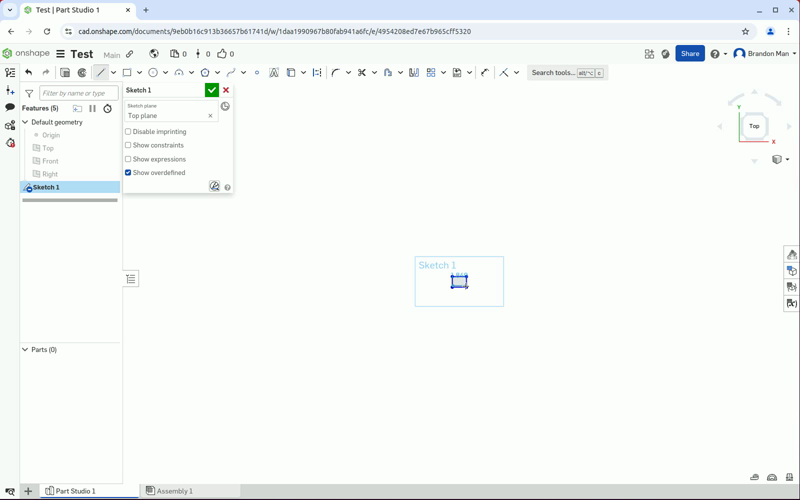
scroll(6)
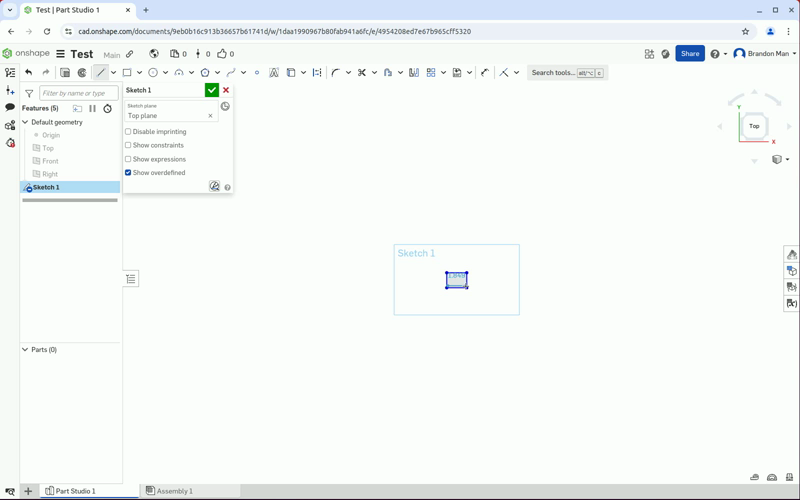
scroll(6)
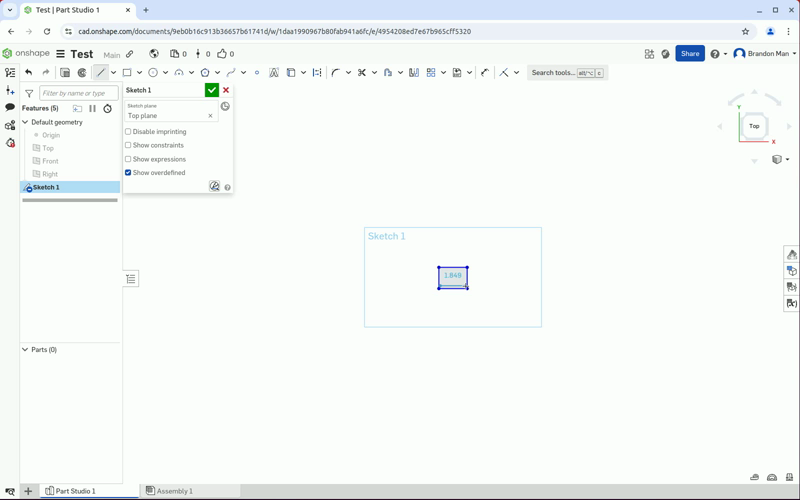
scroll(6)
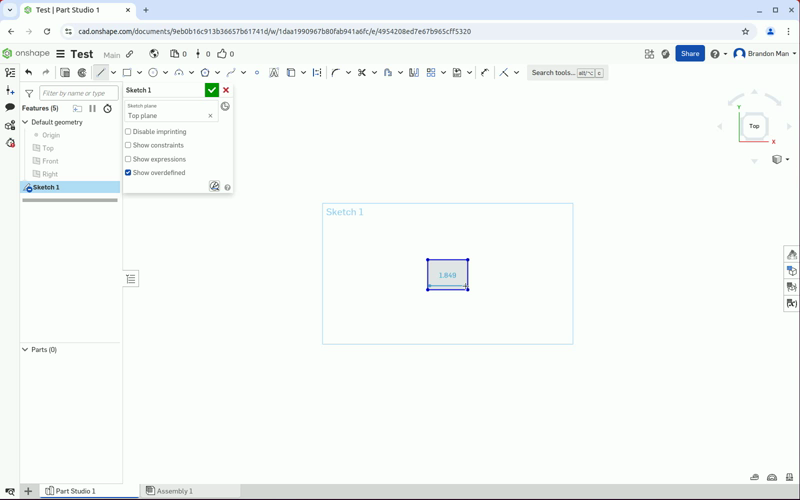
scroll(6)
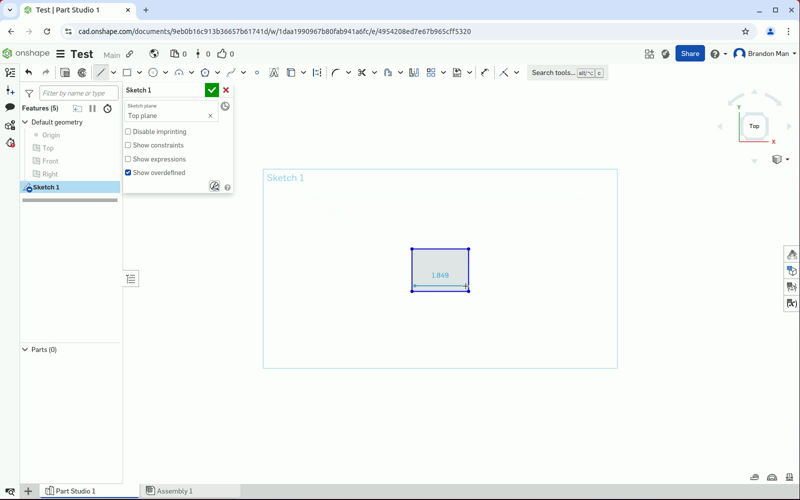
scroll(6)
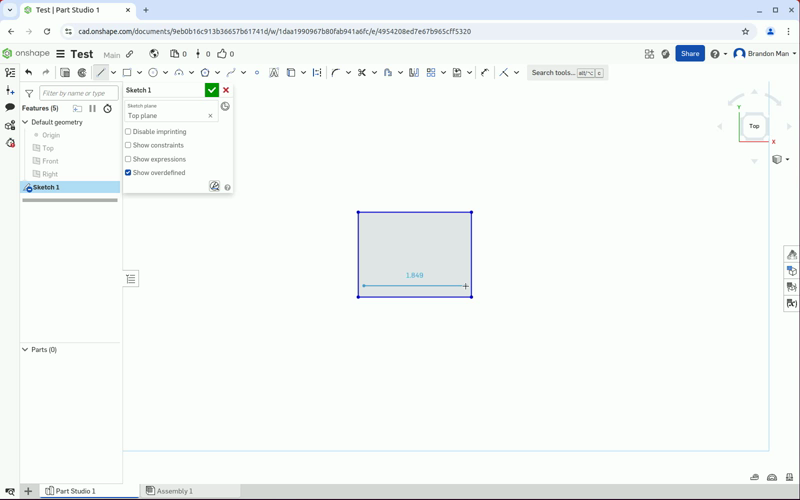
click(465, 285)
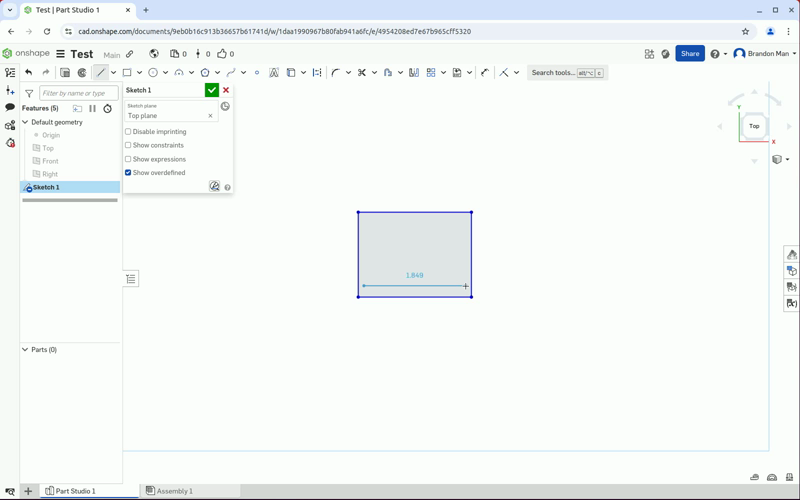
scroll(-6)
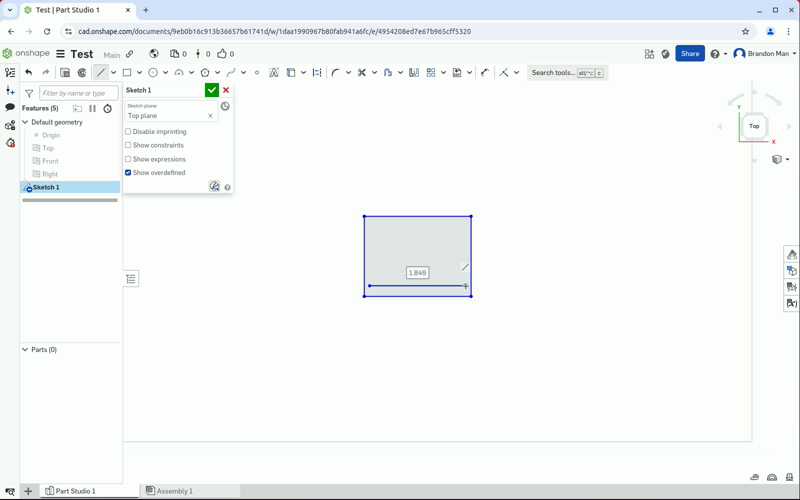
scroll(-6)
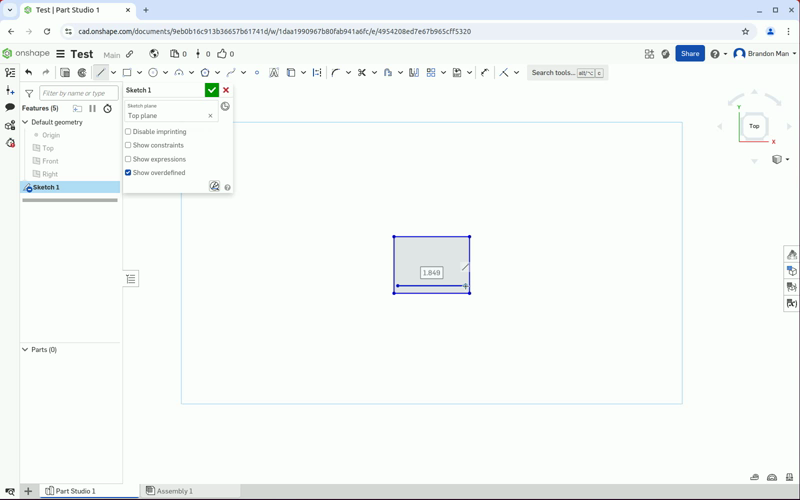
scroll(-6)
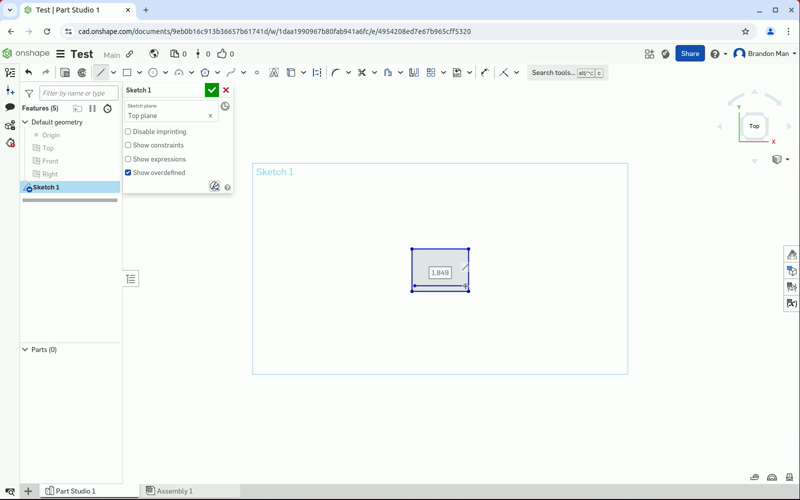
scroll(-6)
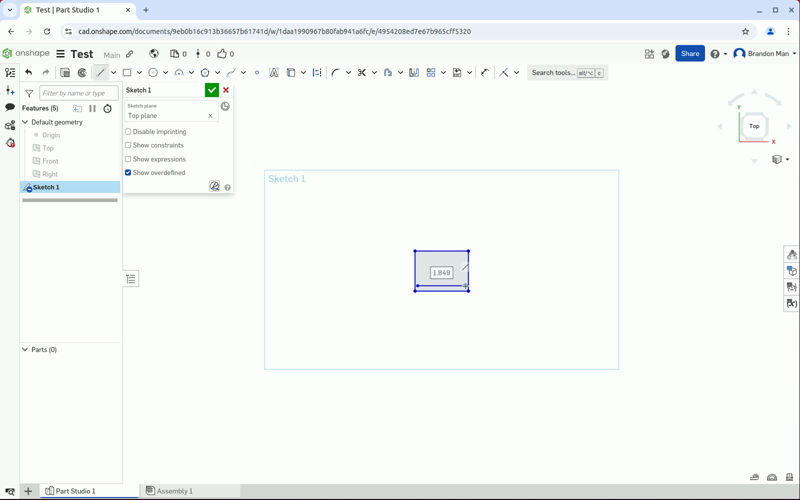
scroll(-6)
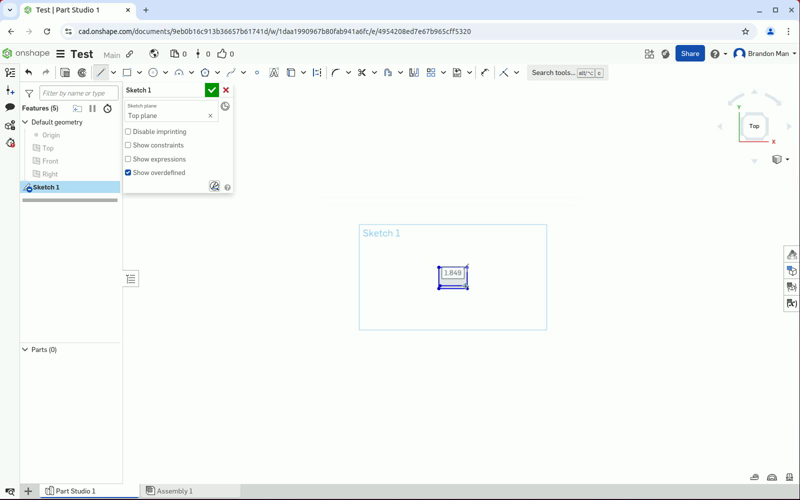
scroll(-6)
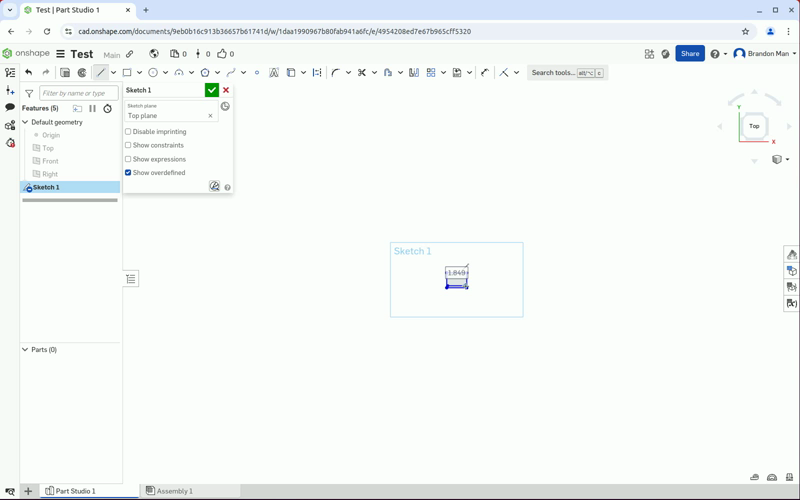
scroll(-6)
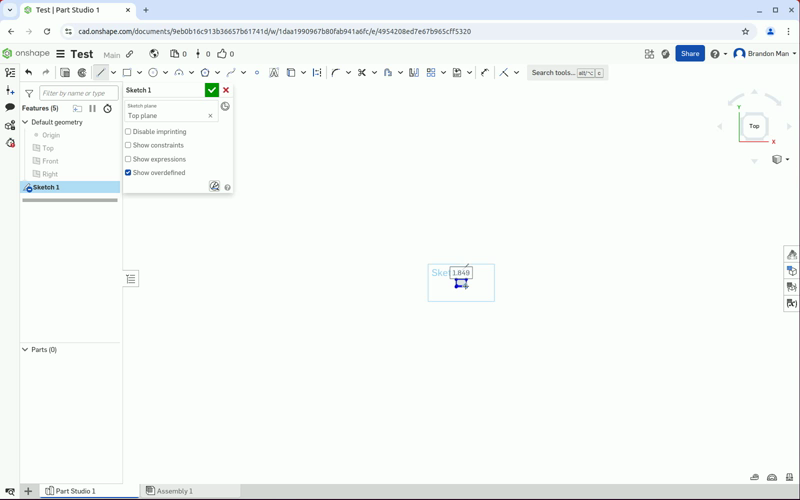
key_up(shift)
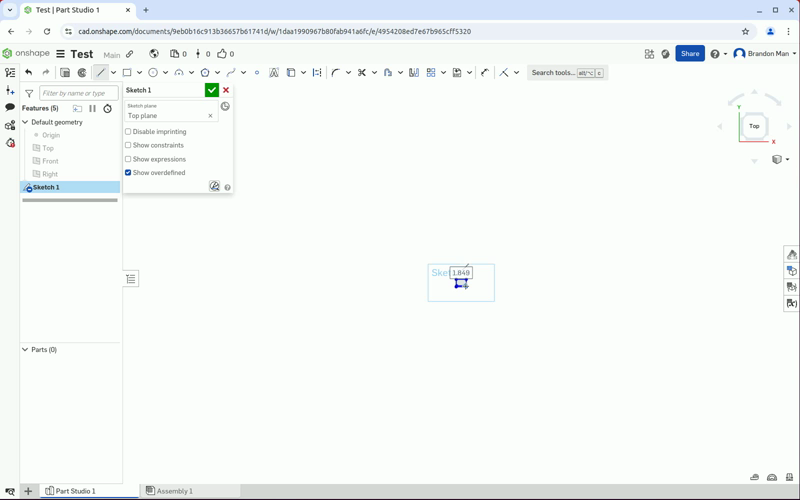
key_down(shift)
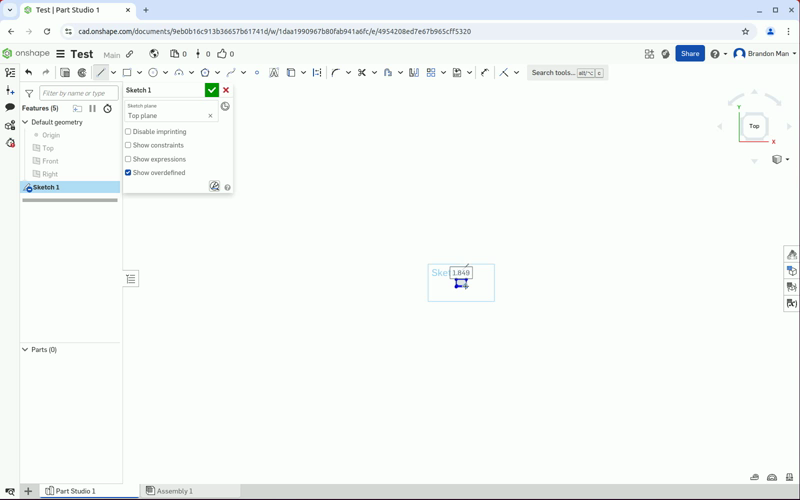
mouse_move(495, 285)
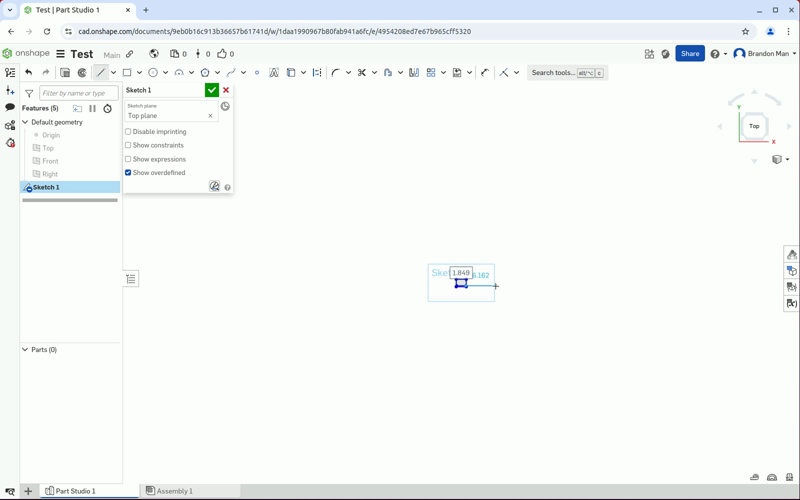
mouse_move(465, 279)
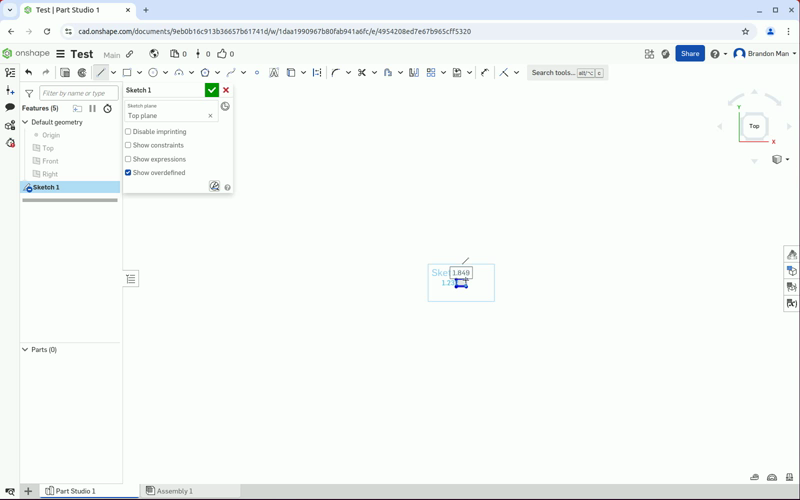
scroll(6)
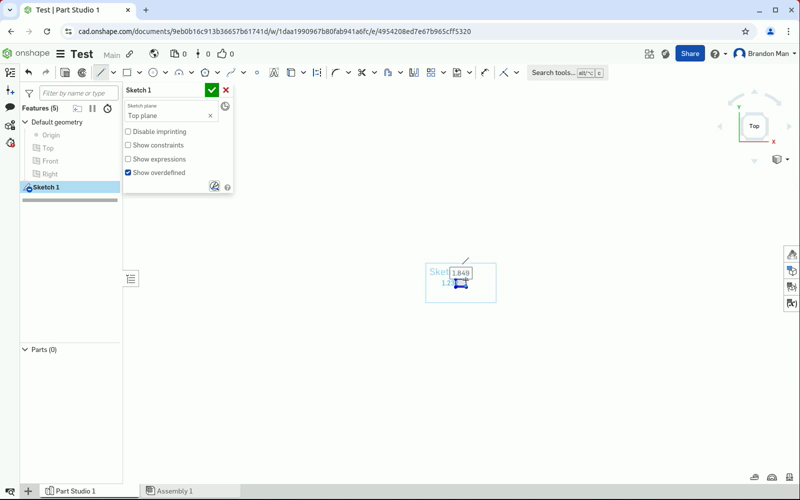
scroll(6)
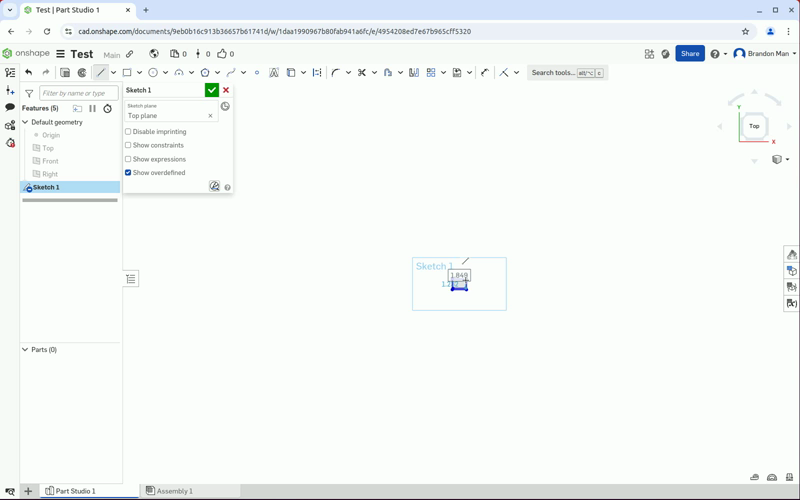
scroll(6)
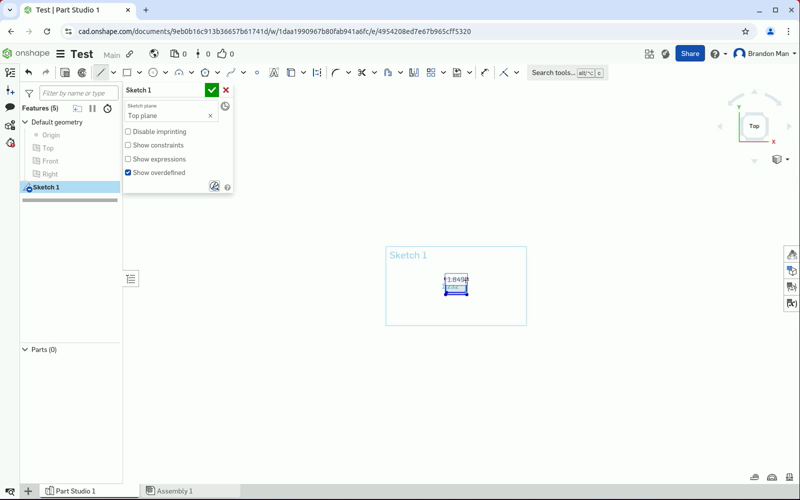
scroll(6)
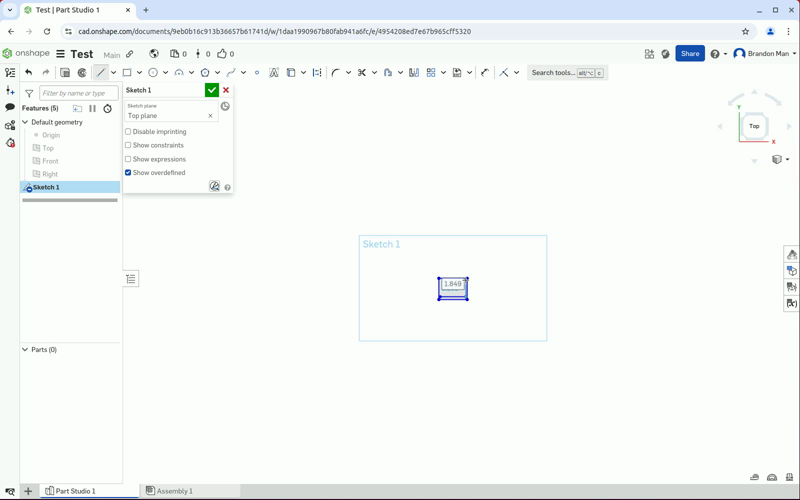
scroll(6)
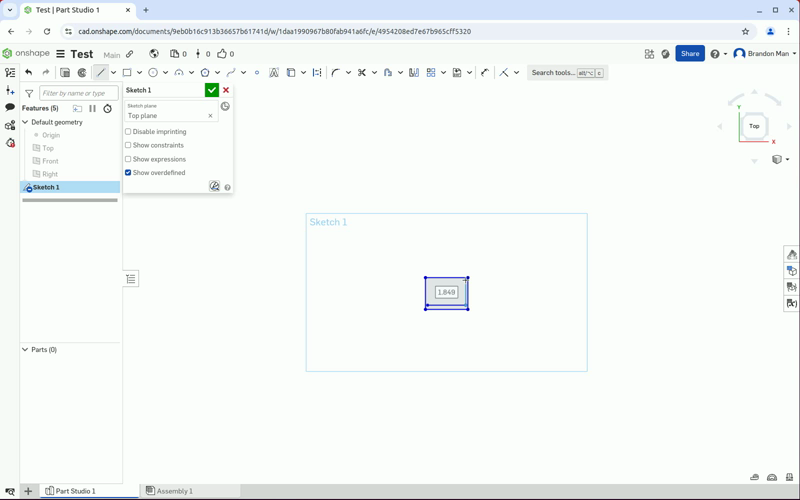
scroll(6)
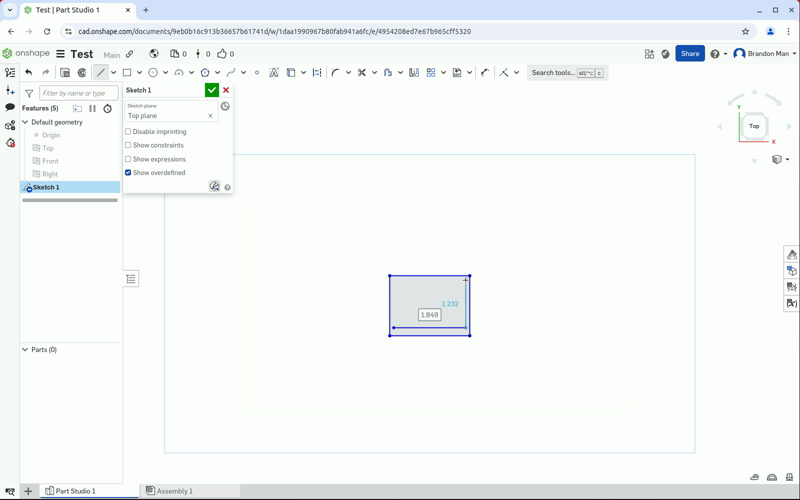
scroll(6)
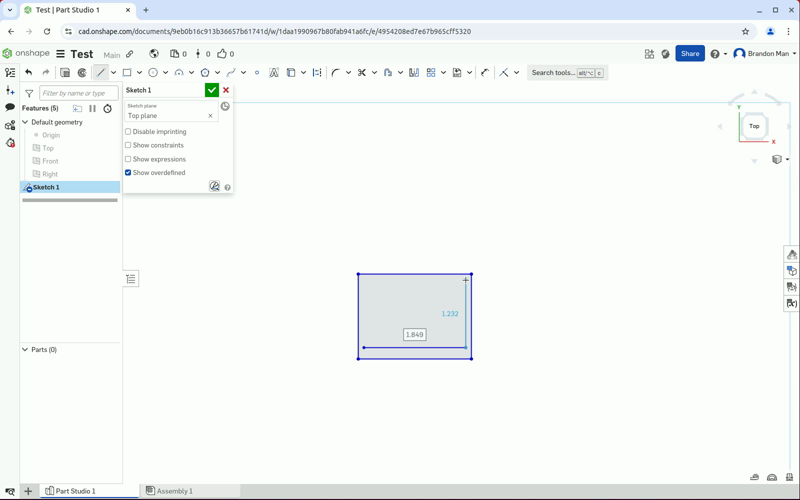
click(465, 279)
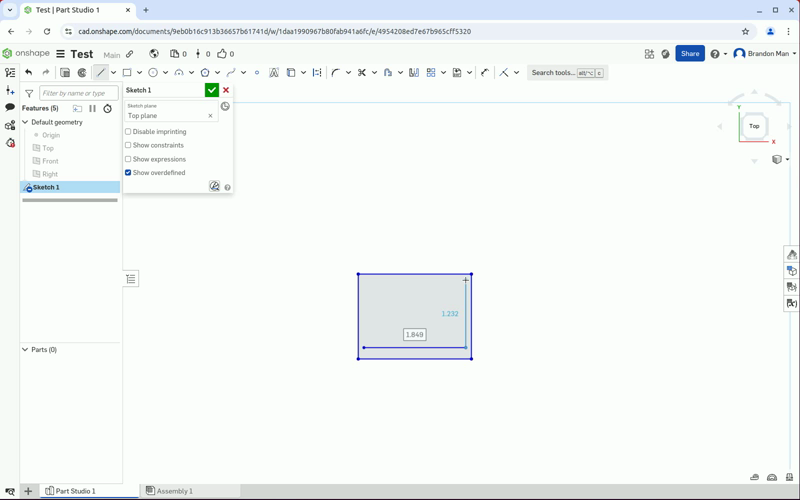
scroll(-6)
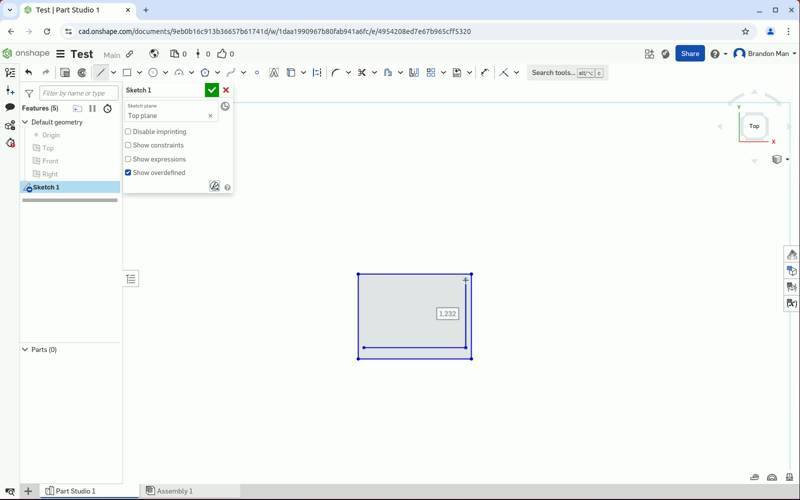
scroll(-6)
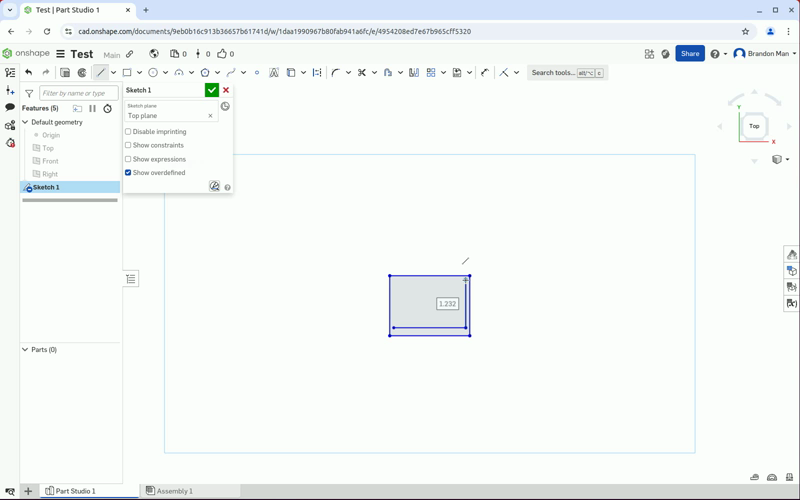
scroll(-6)
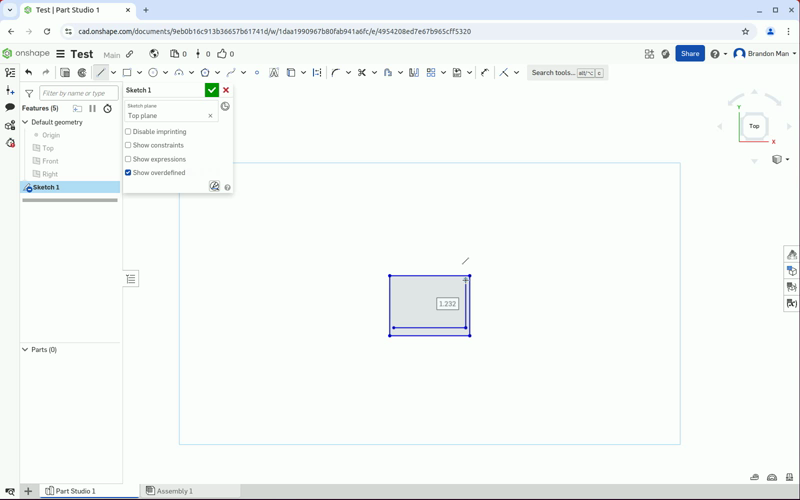
scroll(-6)
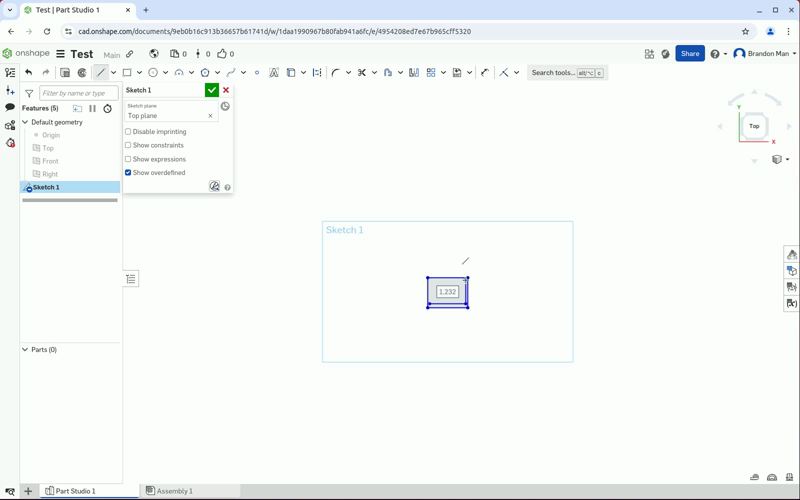
scroll(-6)
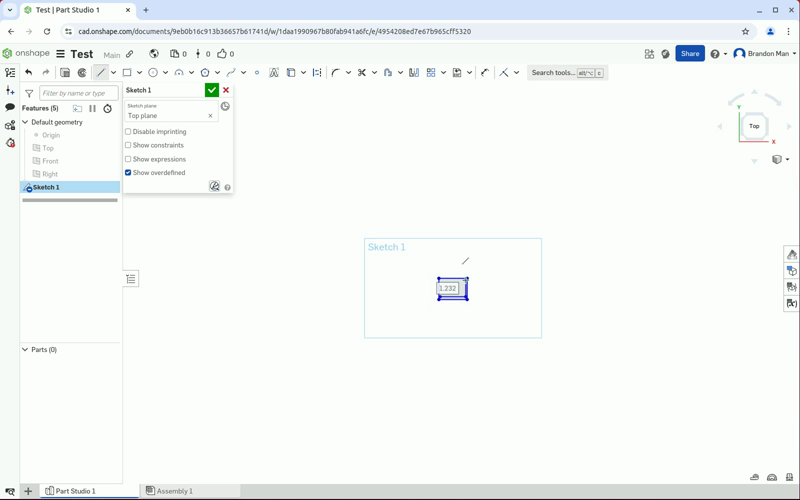
scroll(-6)
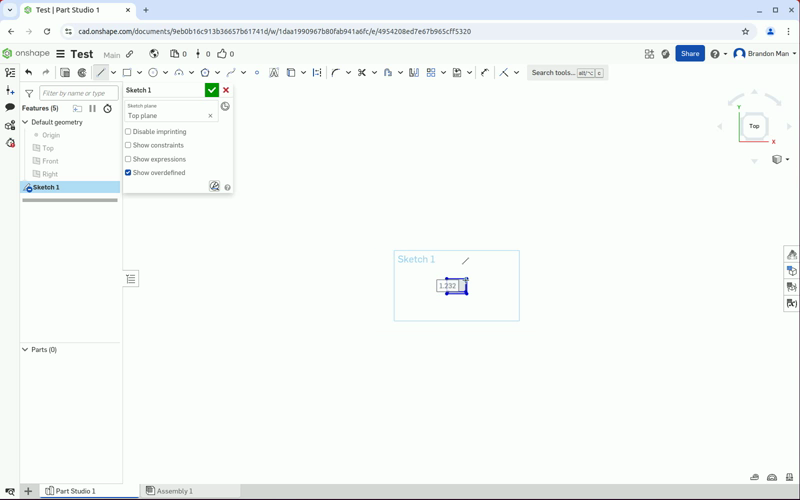
scroll(-6)
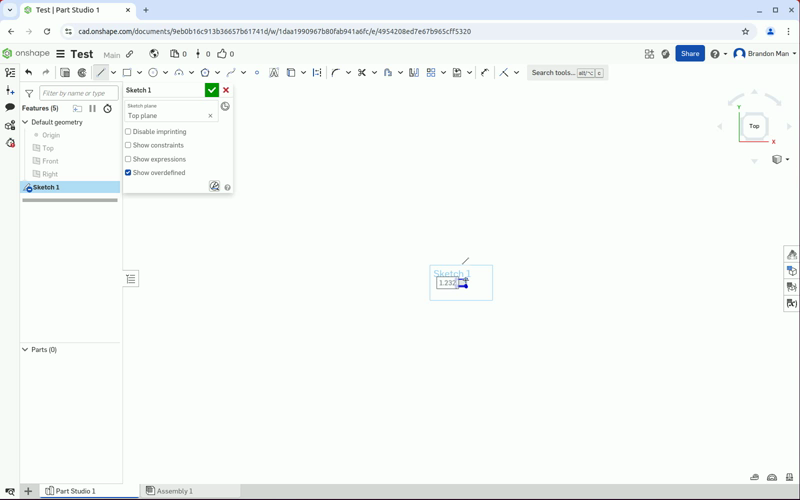
key_up(shift)
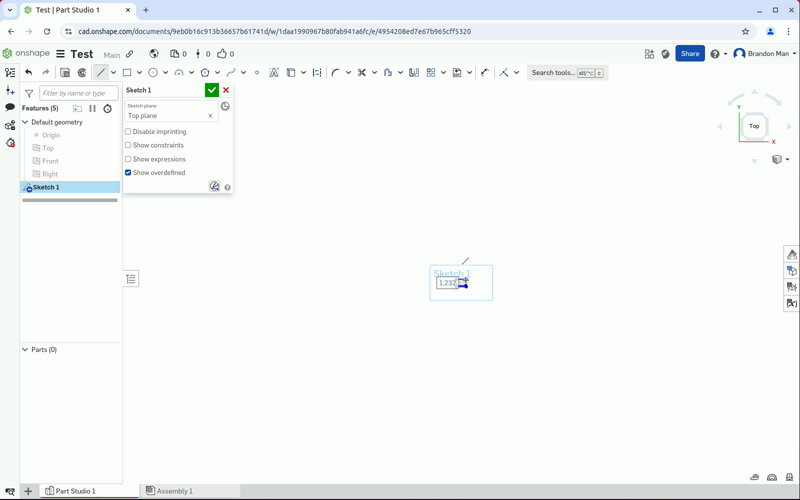
key_down(shift)
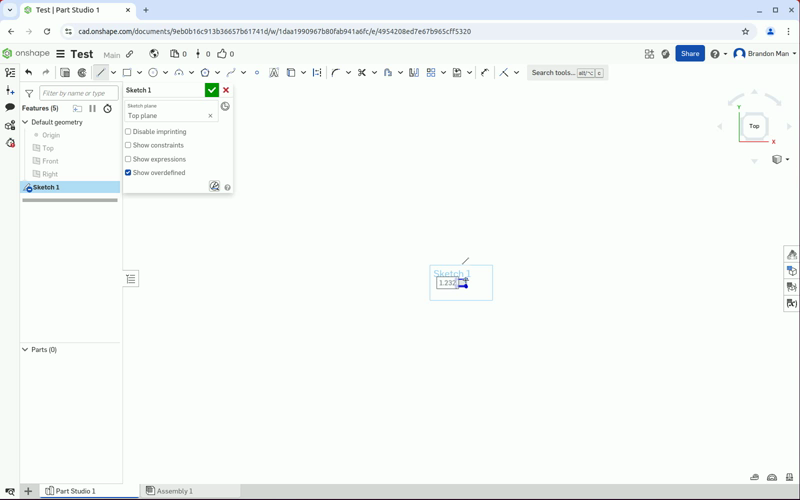
mouse_move(495, 279)
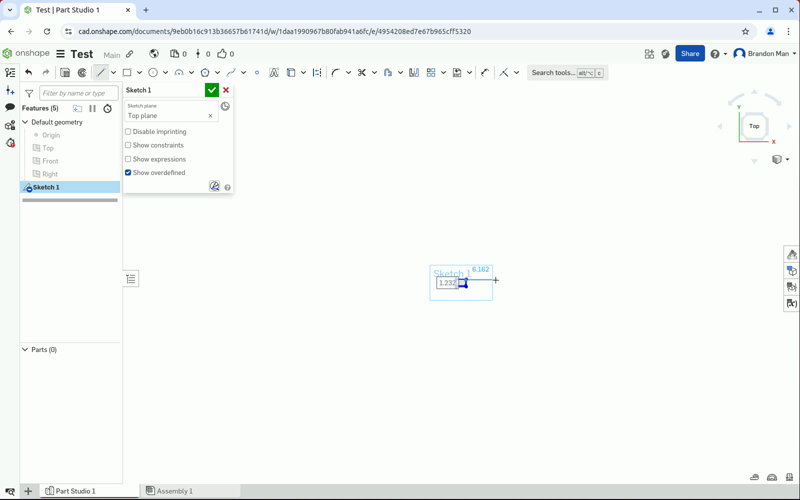
mouse_move(456, 279)
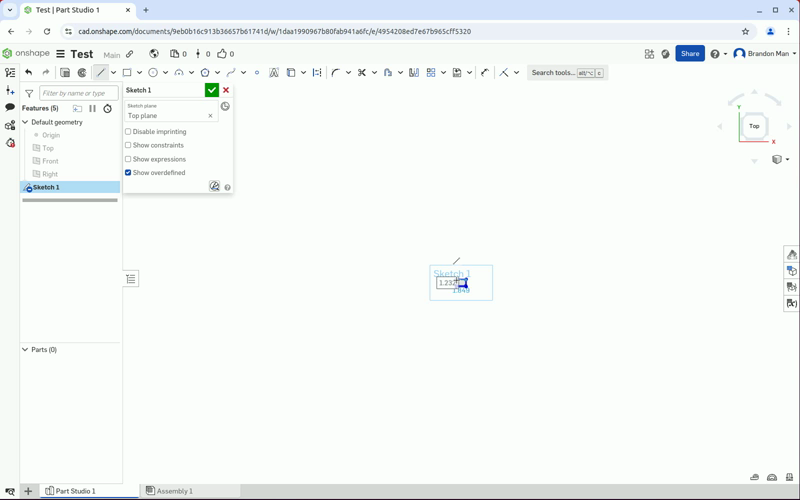
scroll(6)
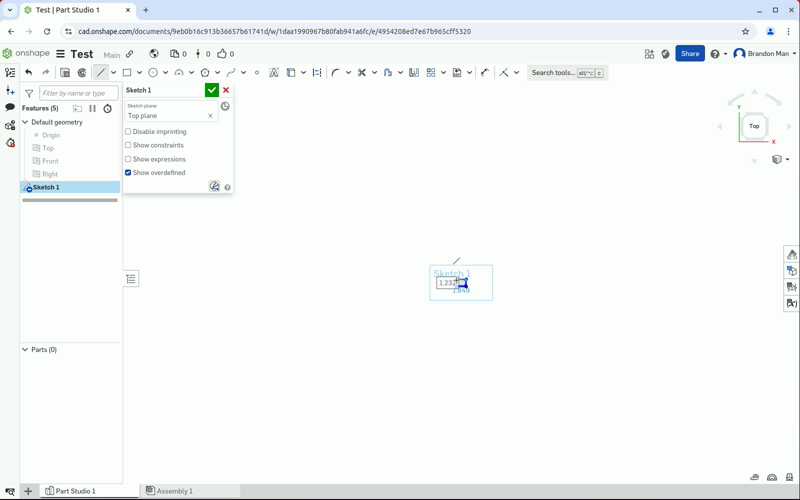
scroll(6)
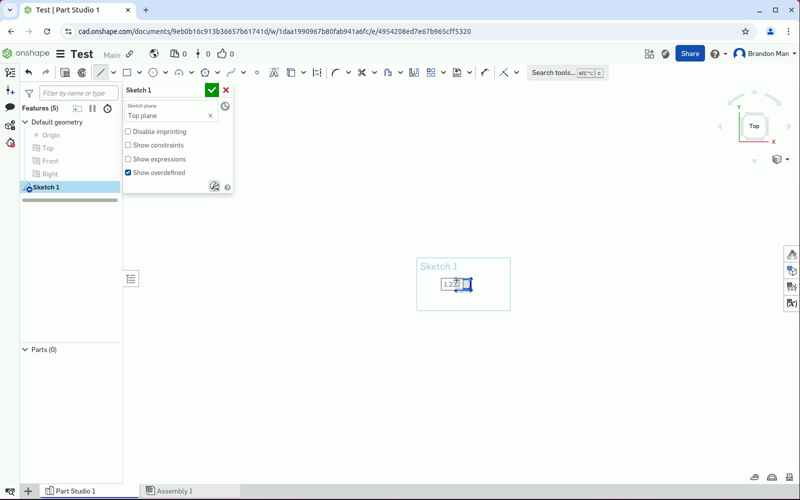
scroll(6)
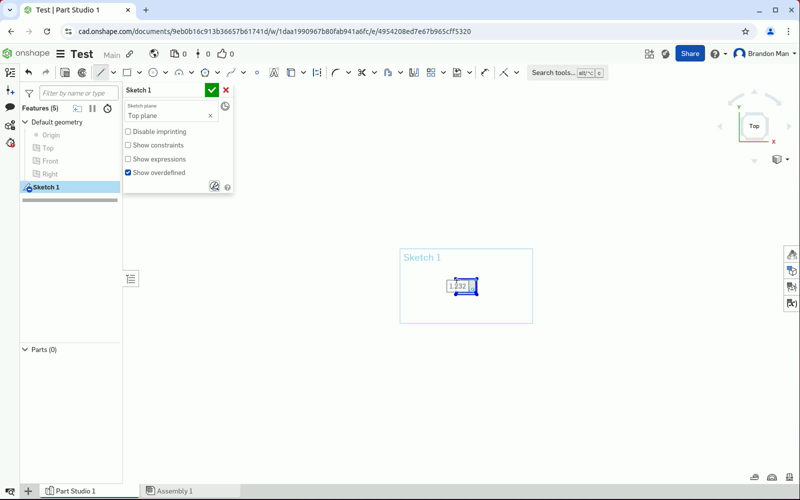
scroll(6)
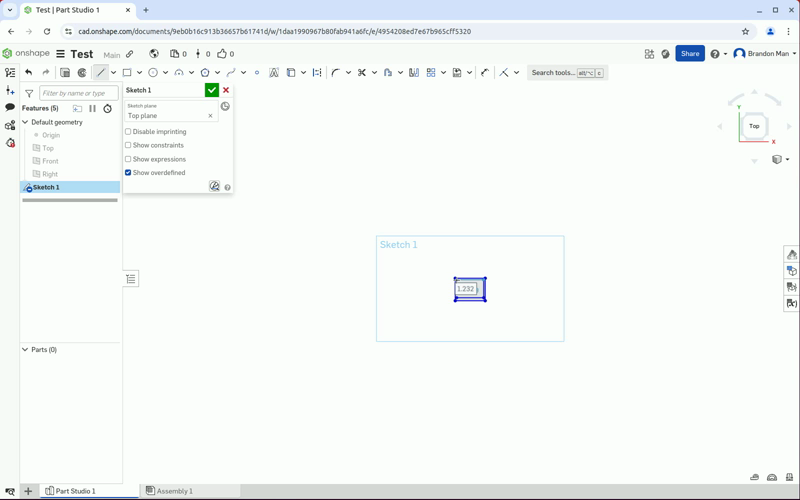
scroll(6)
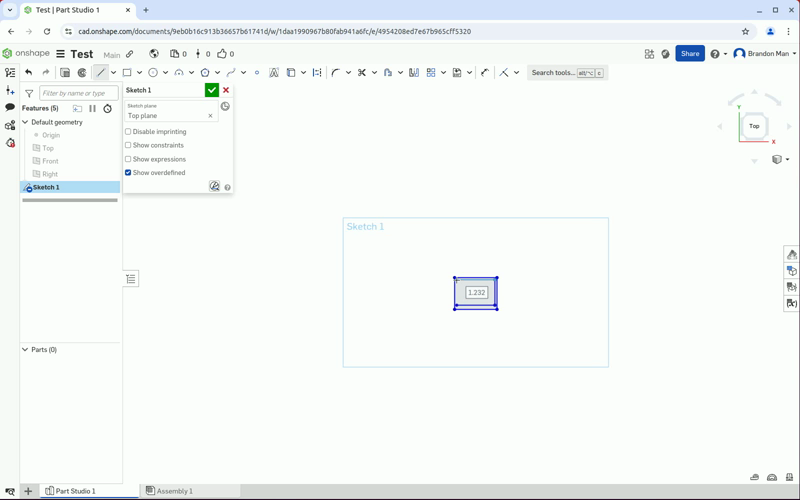
scroll(6)
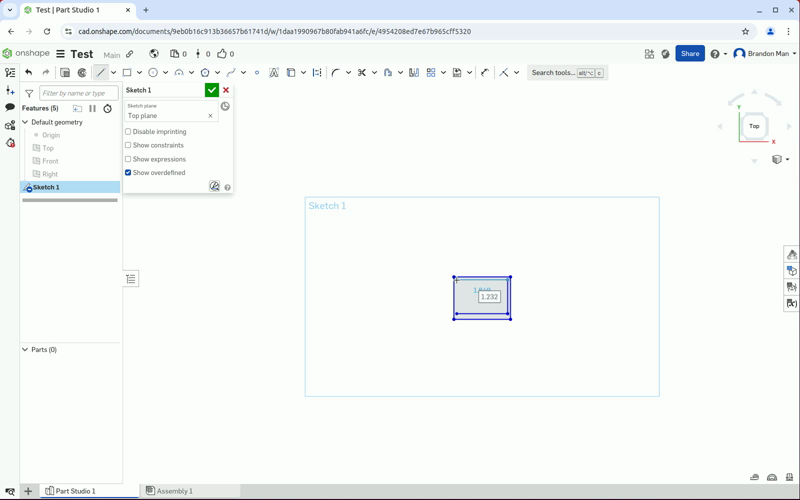
scroll(6)
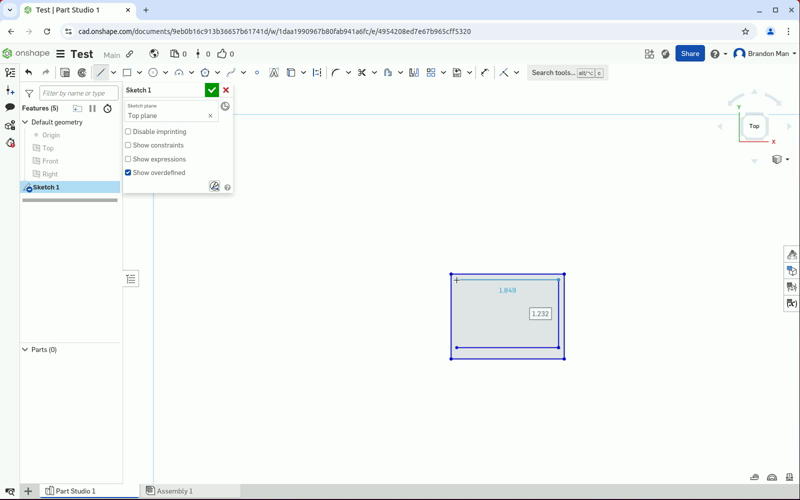
click(456, 279)
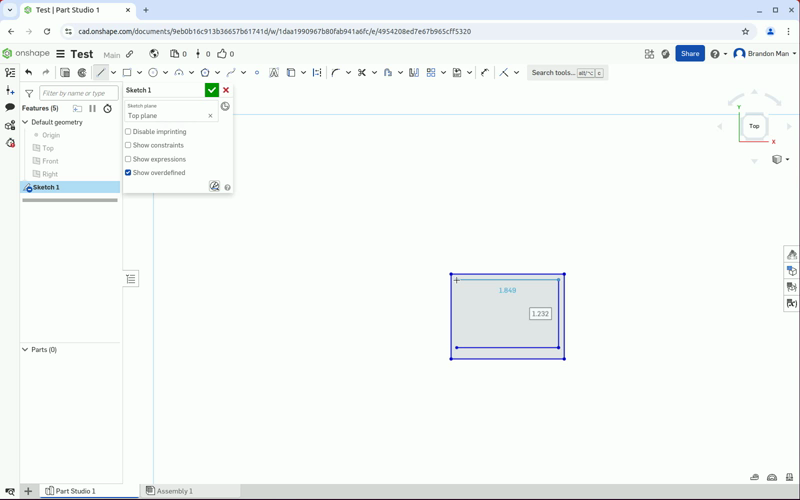
scroll(-6)
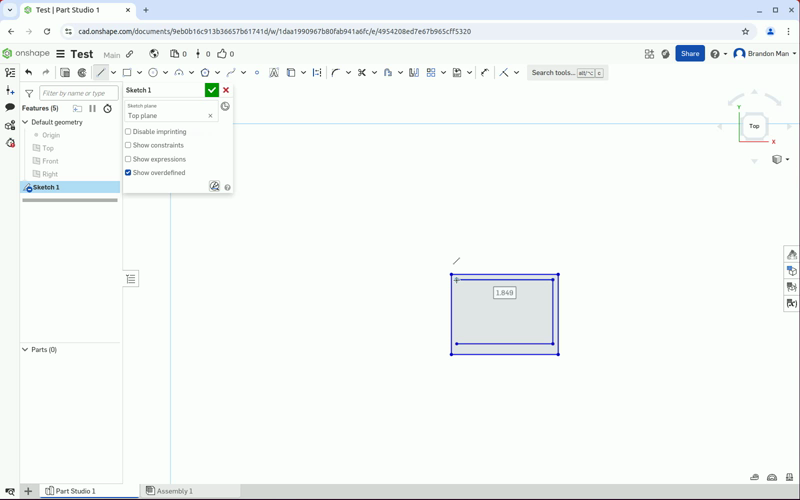
scroll(-6)
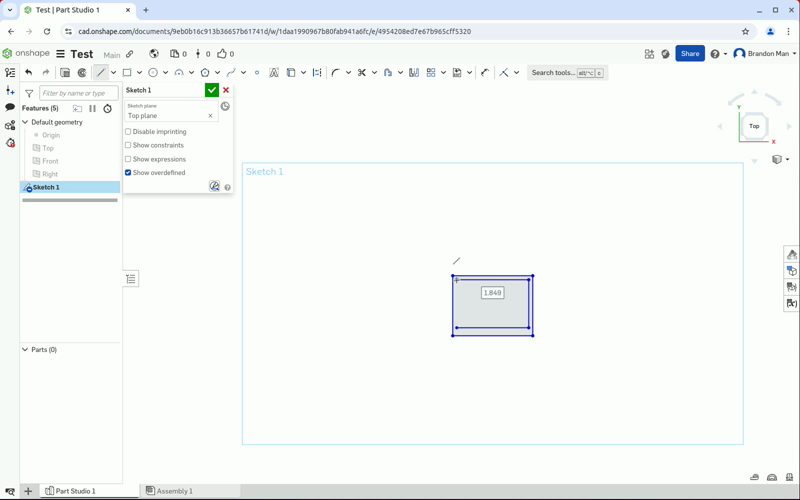
scroll(-6)
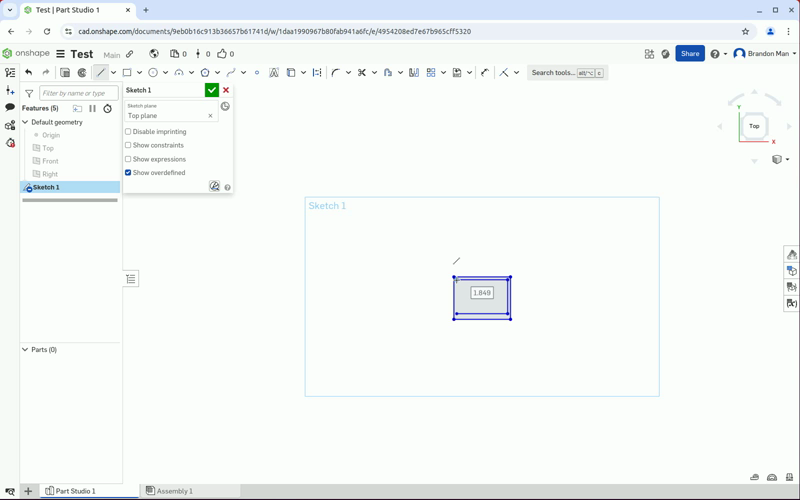
scroll(-6)
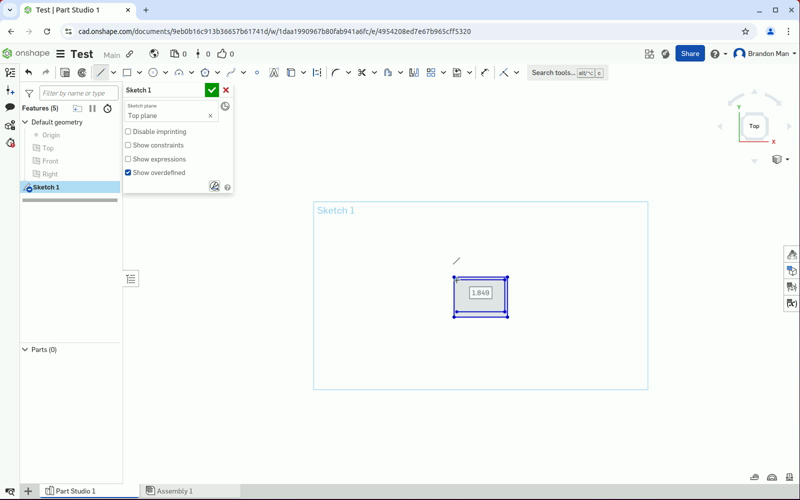
scroll(-6)
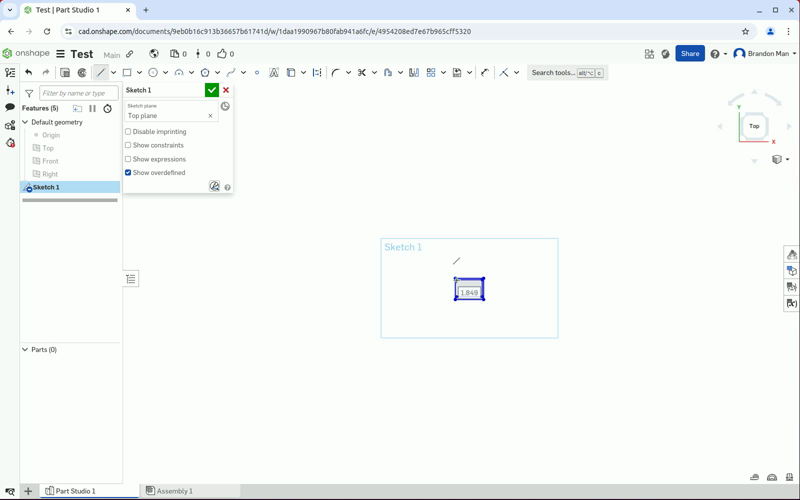
scroll(-6)
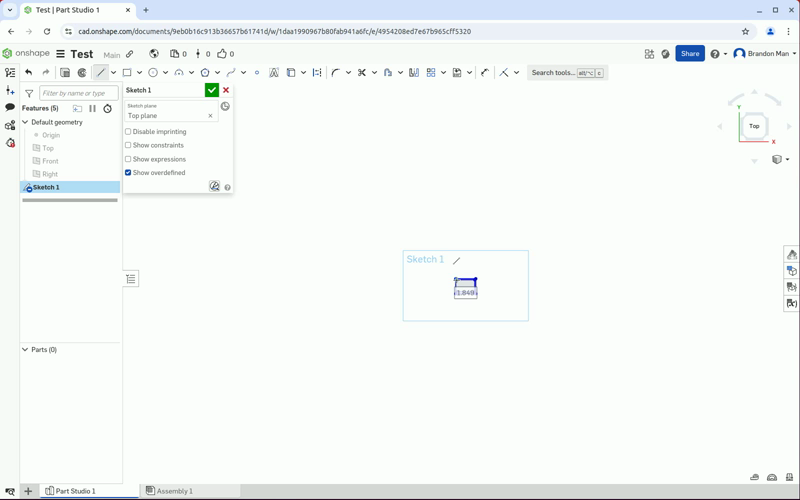
scroll(-6)
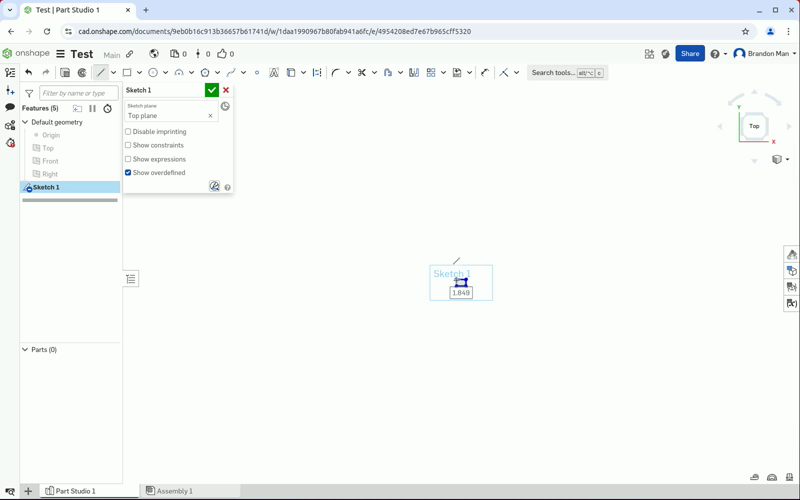
key_up(shift)
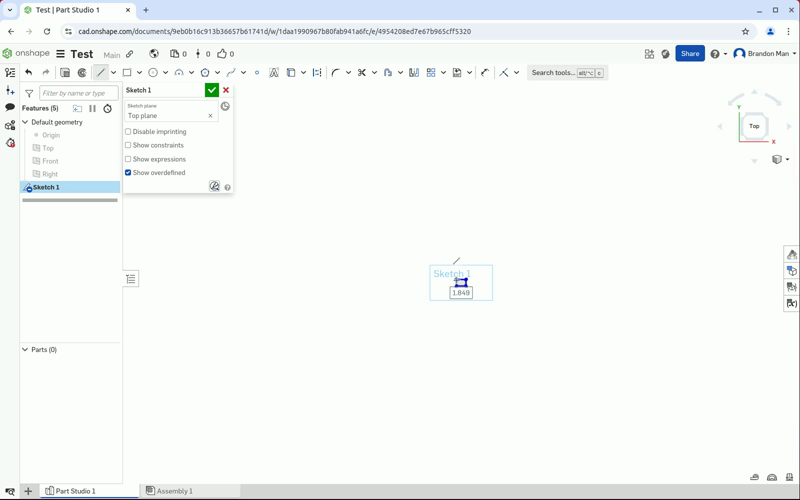
mouse_move(486, 279)
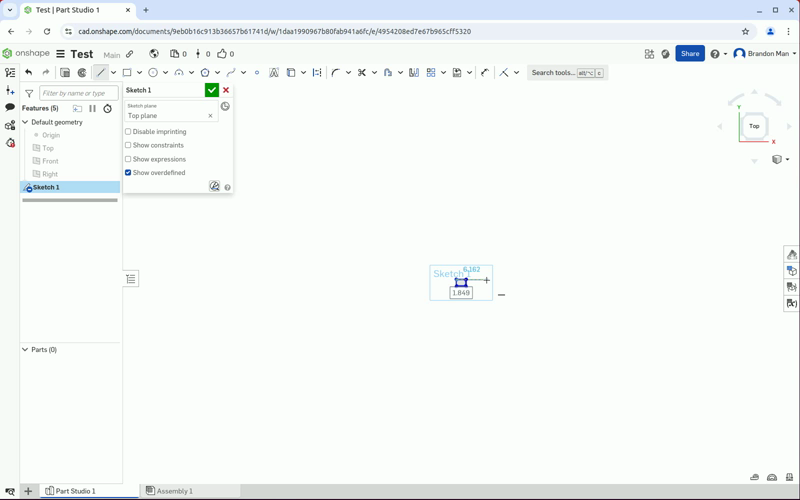
key_down(shift)
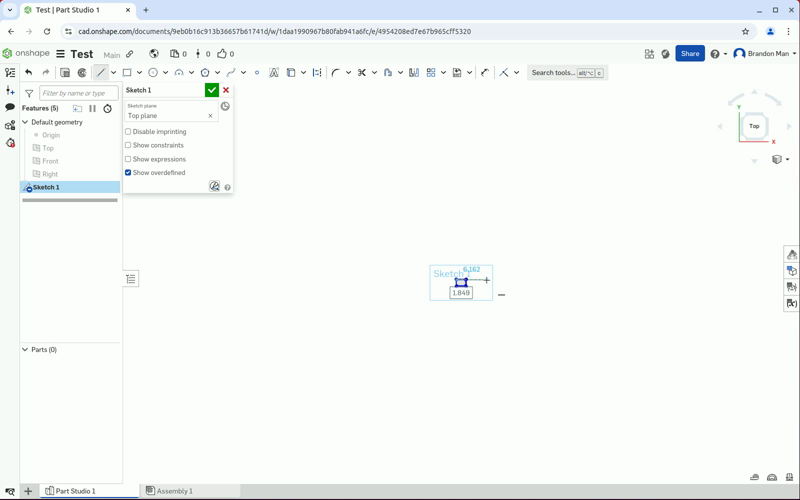
mouse_move(456, 285)
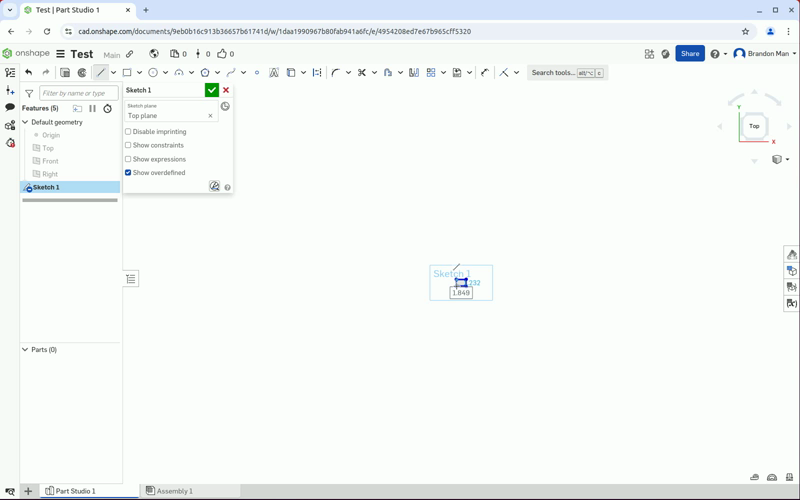
scroll(6)
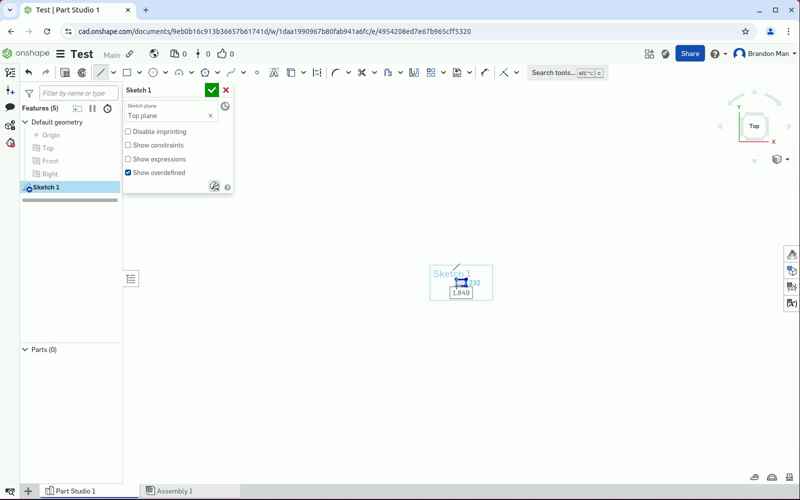
scroll(6)
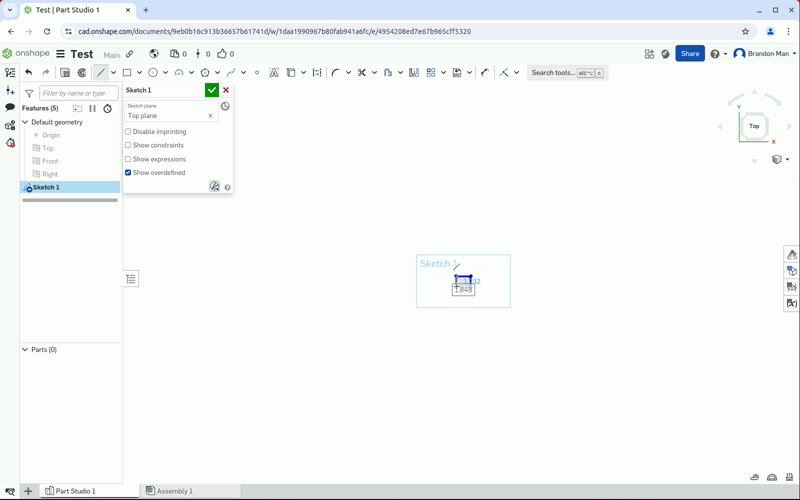
scroll(6)
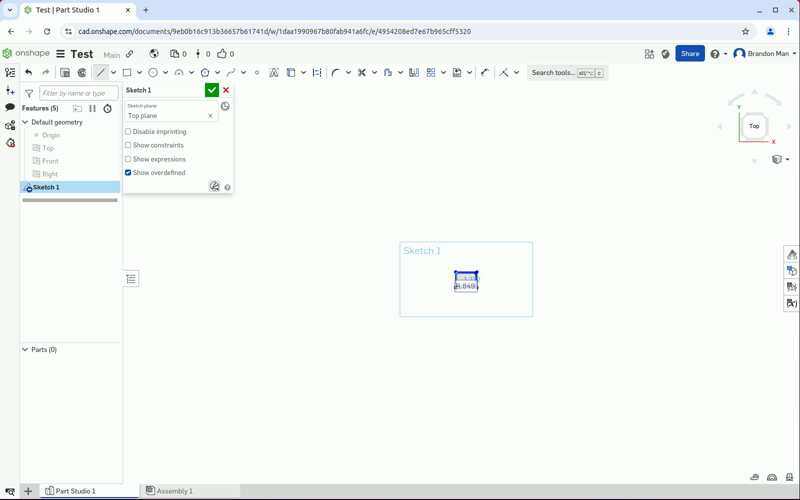
scroll(6)
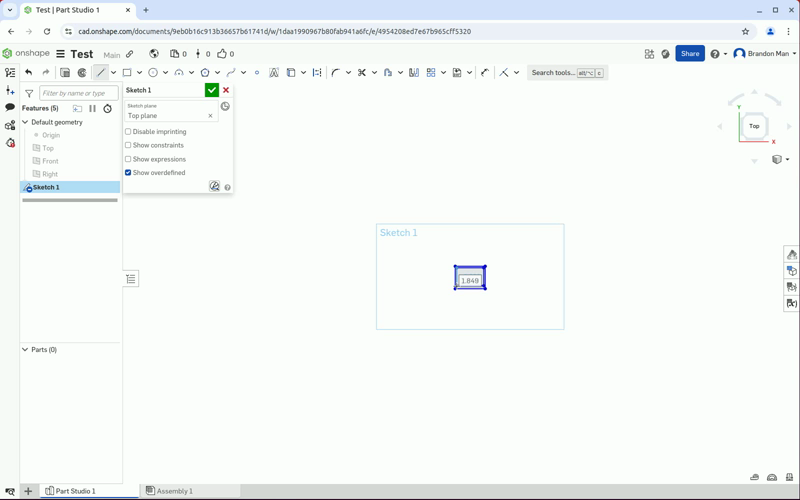
scroll(6)
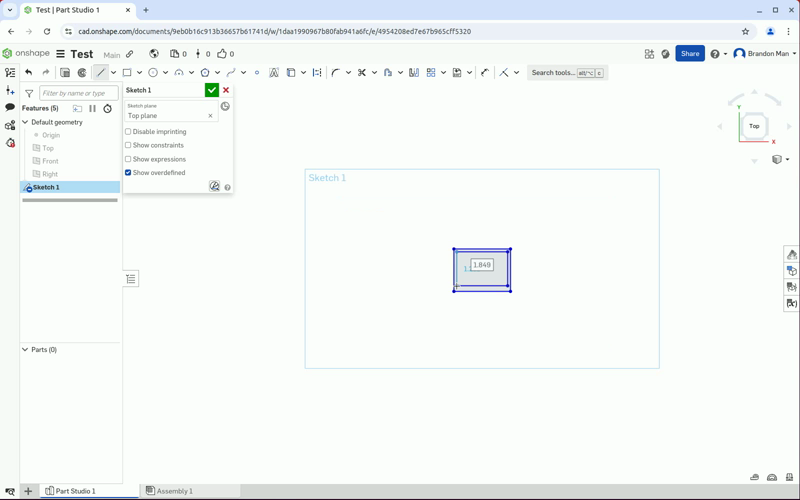
scroll(6)
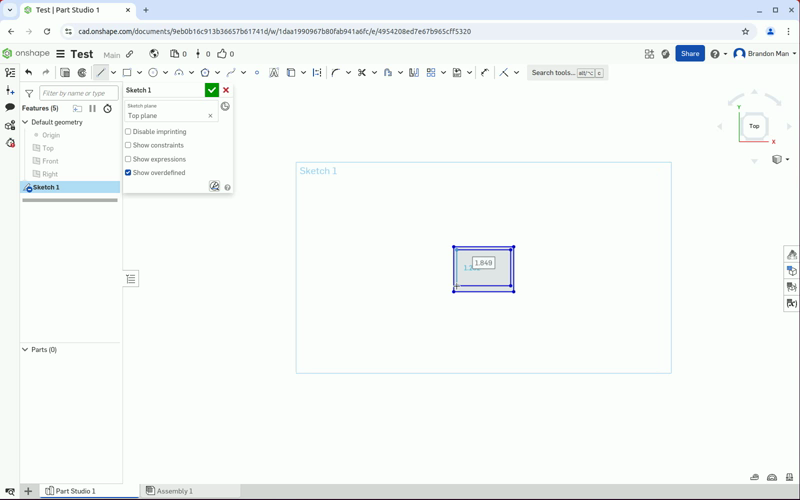
scroll(6)
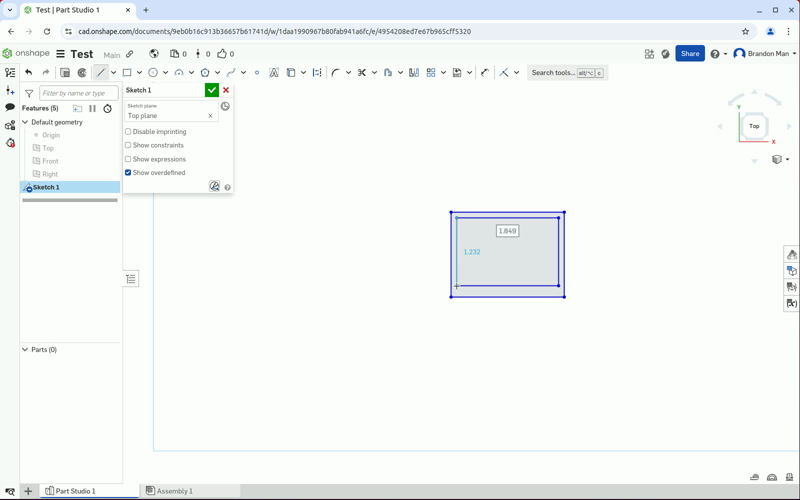
key_up(shift)
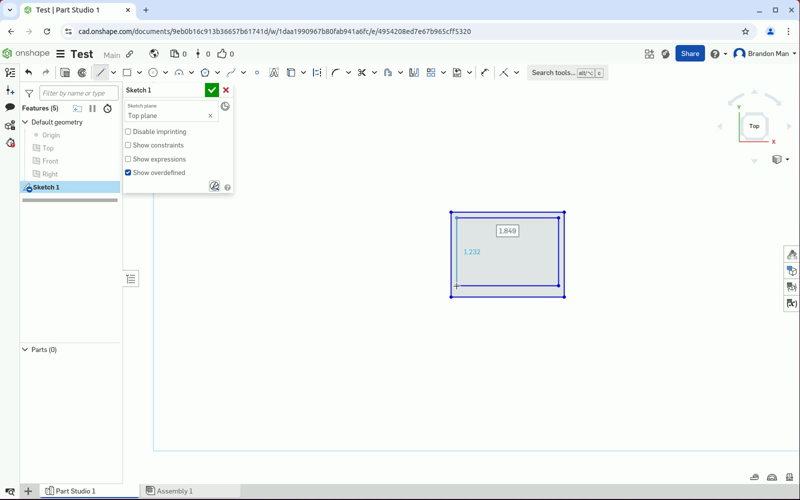
click(456, 285)
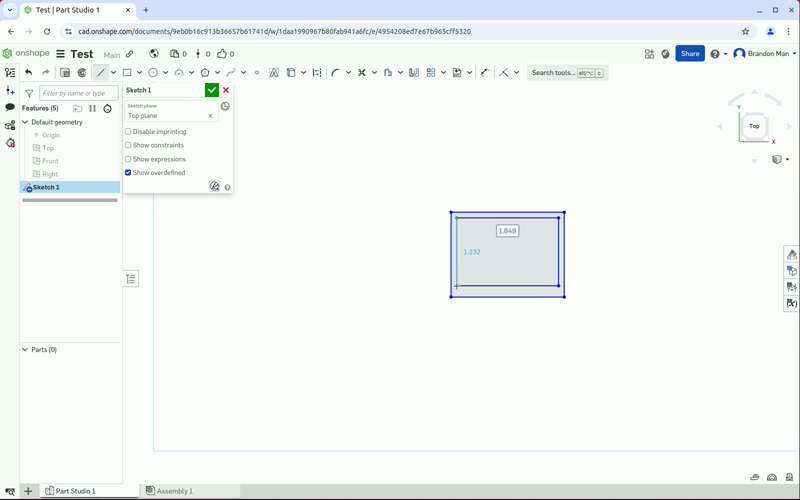
scroll(-6)
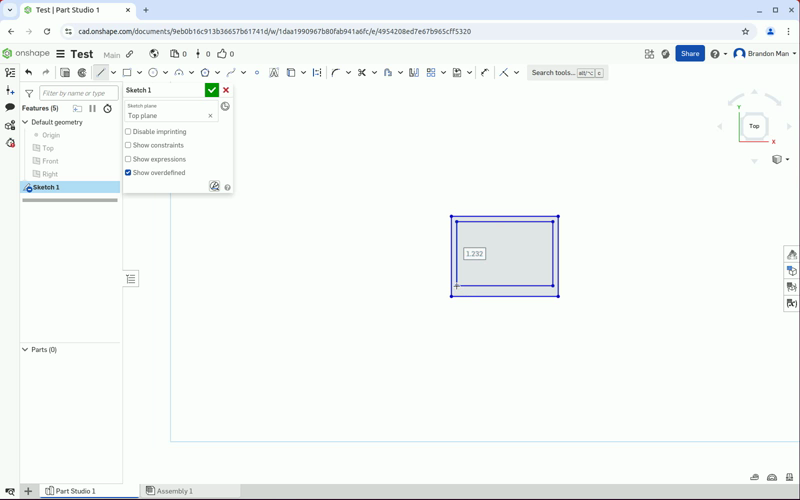
scroll(-6)
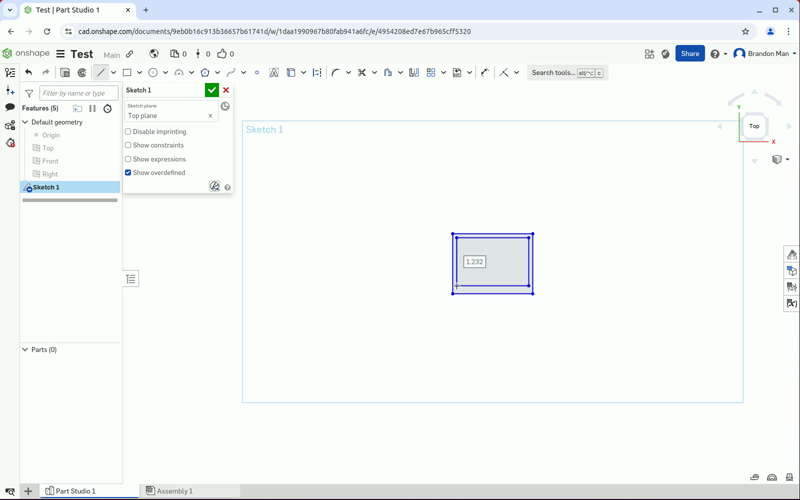
scroll(-6)
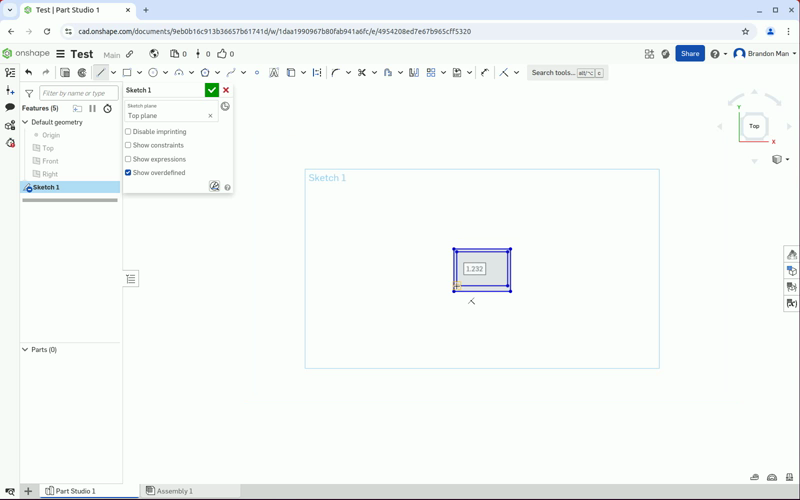
scroll(-6)
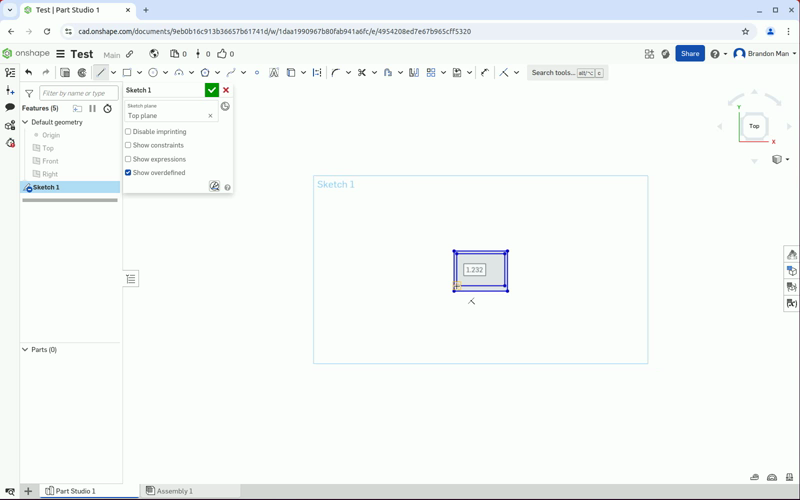
scroll(-6)
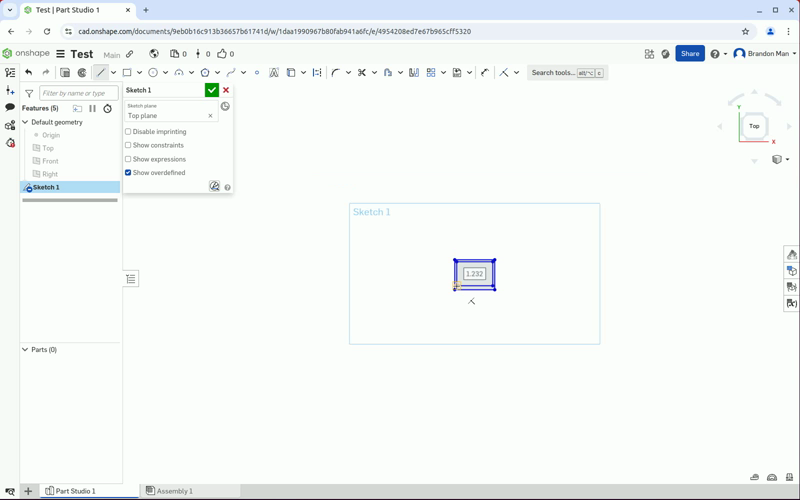
scroll(-6)
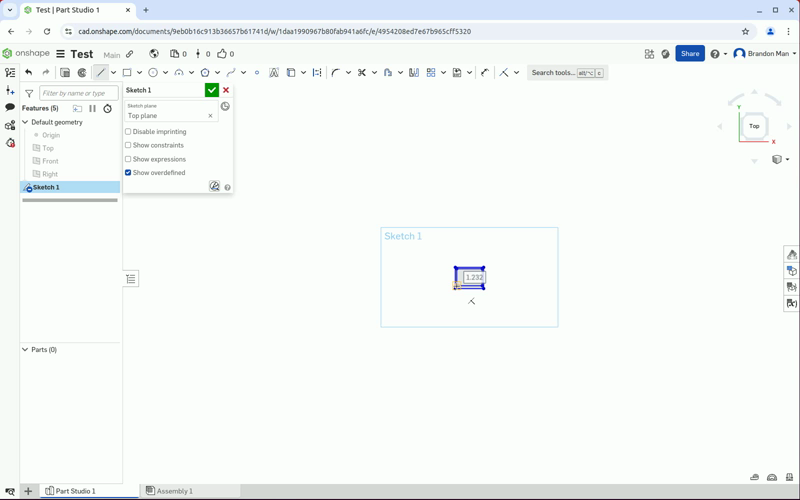
scroll(-6)
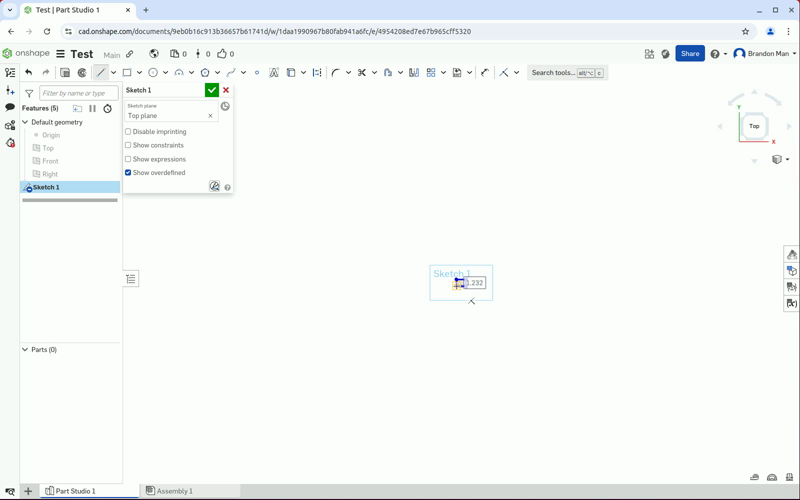
key(esc)
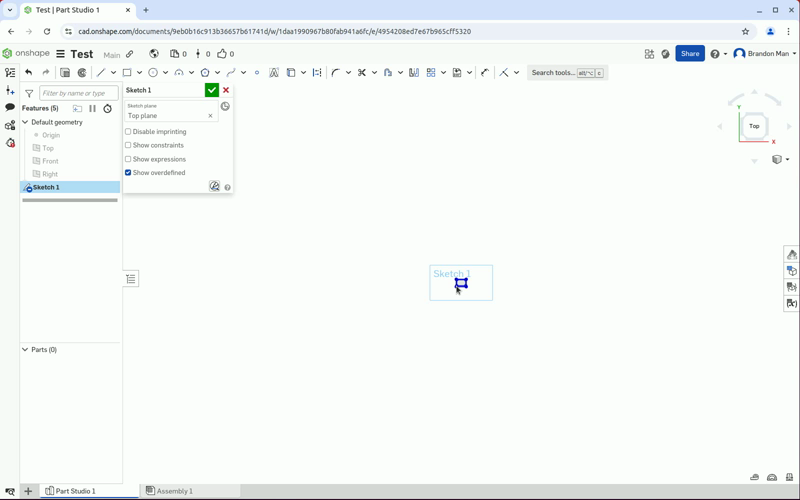
mouse_move(456, 282)
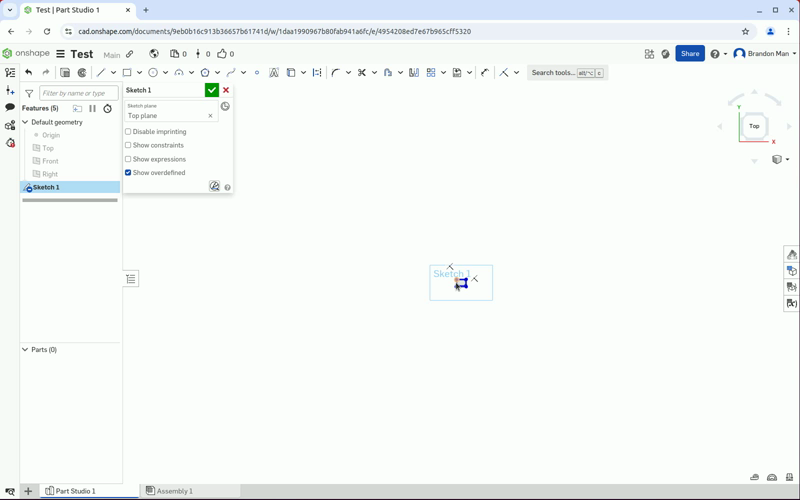
scroll(6)
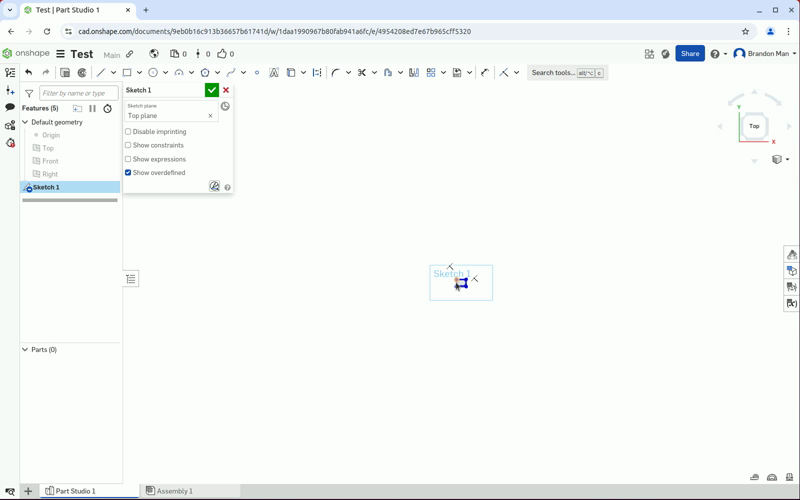
scroll(6)
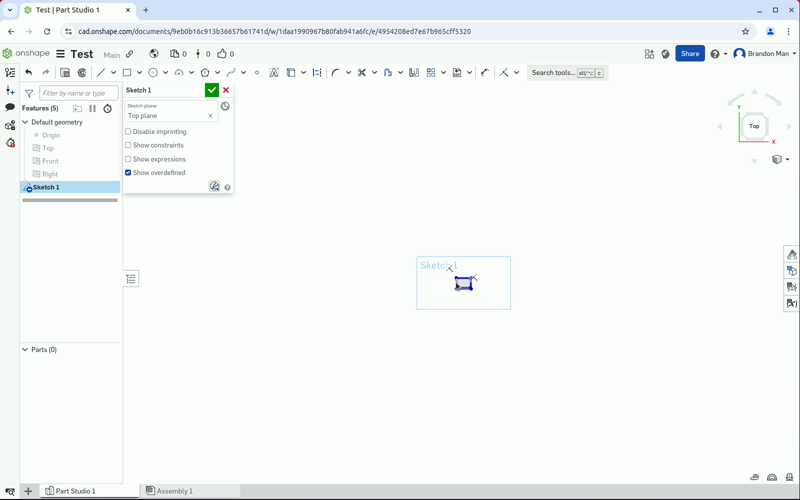
scroll(6)
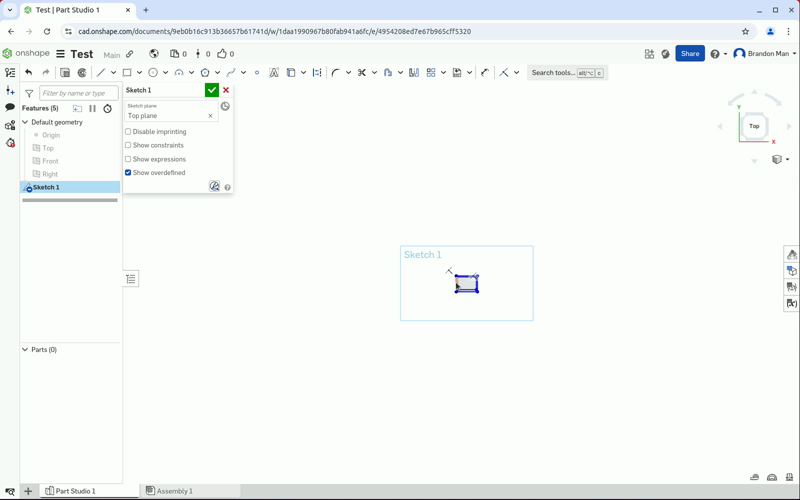
scroll(6)
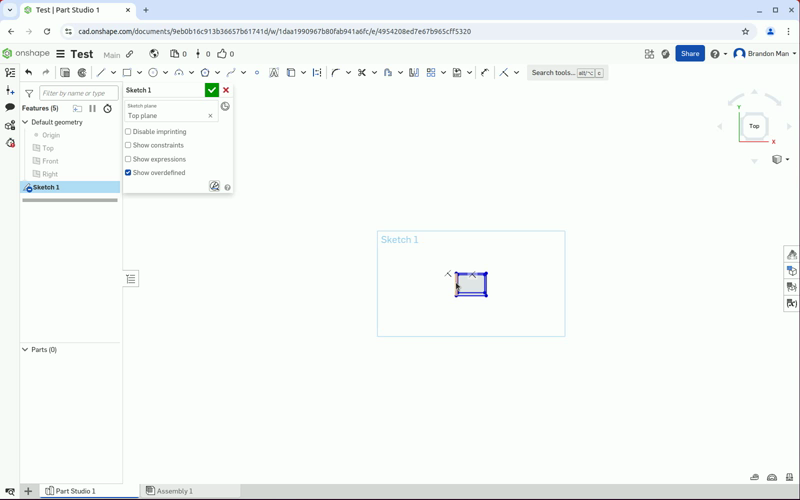
scroll(6)
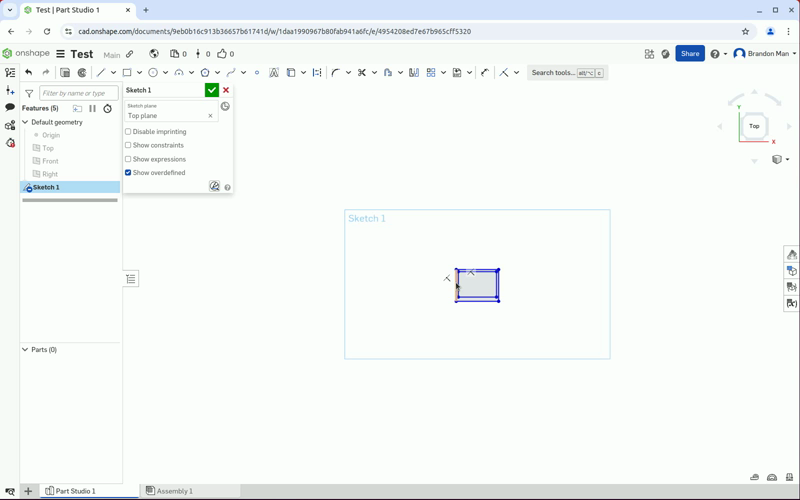
scroll(6)
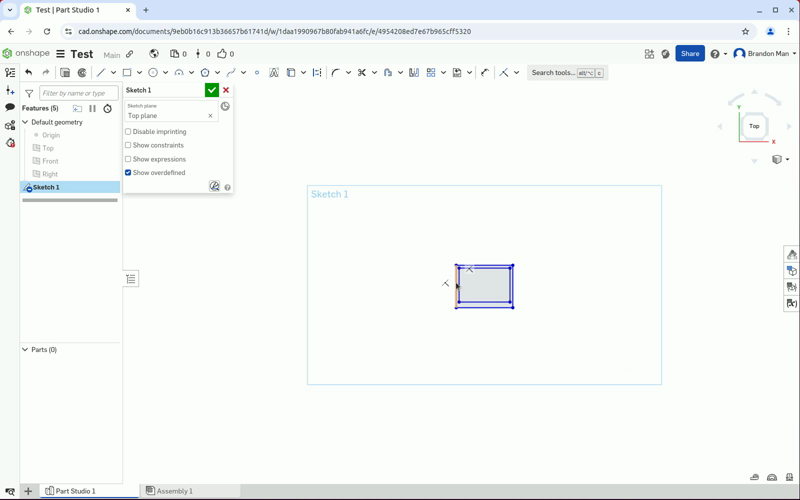
scroll(6)
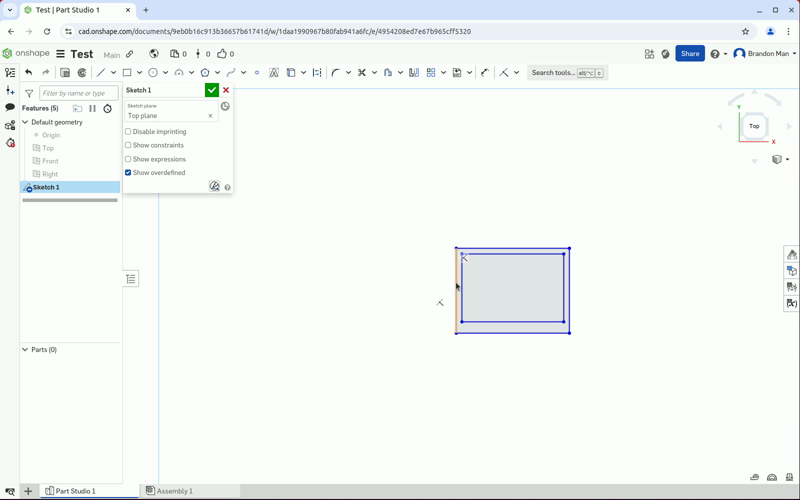
click(456, 282)
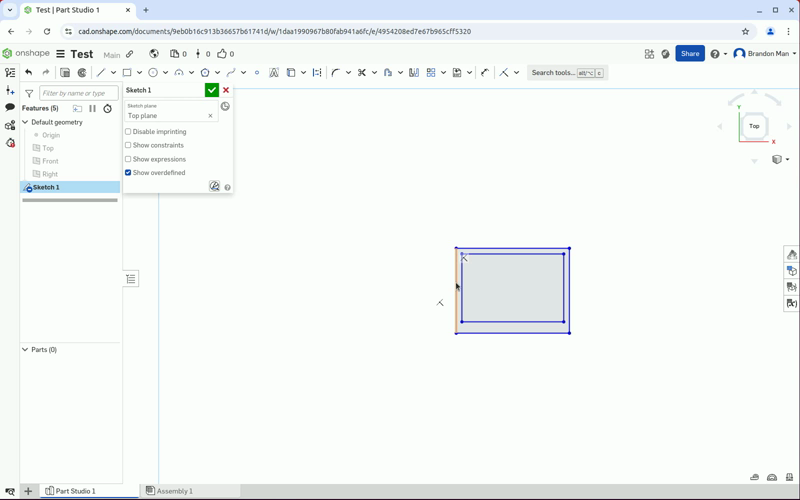
scroll(-6)
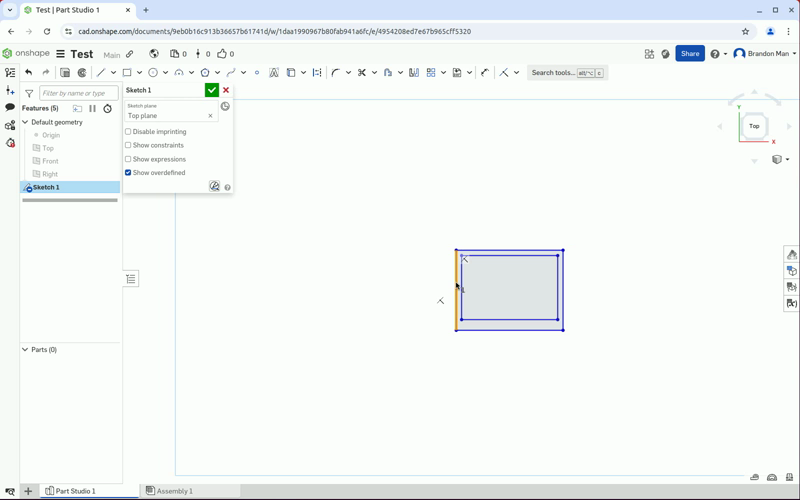
scroll(-6)
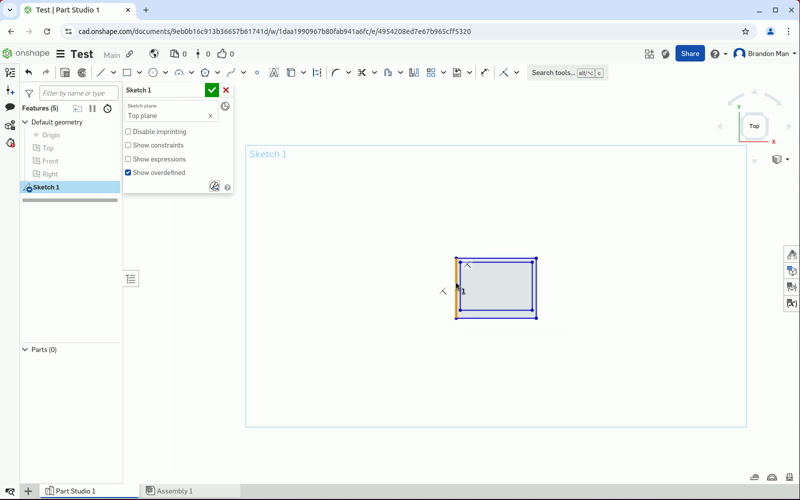
scroll(-6)
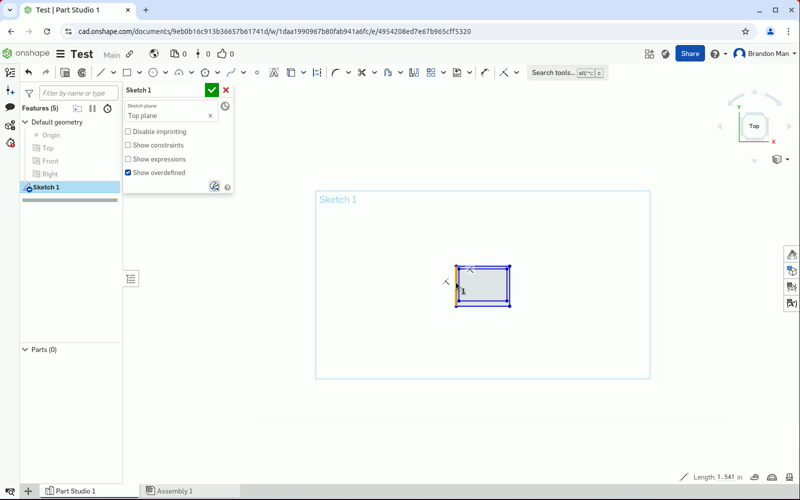
scroll(-6)
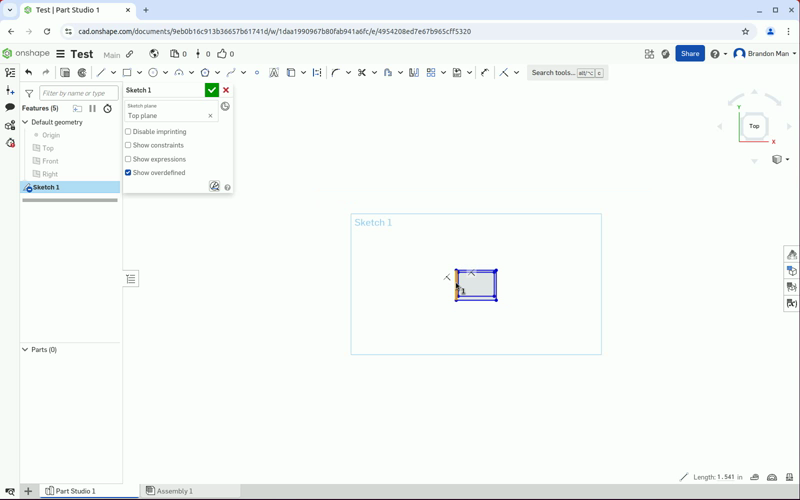
scroll(-6)
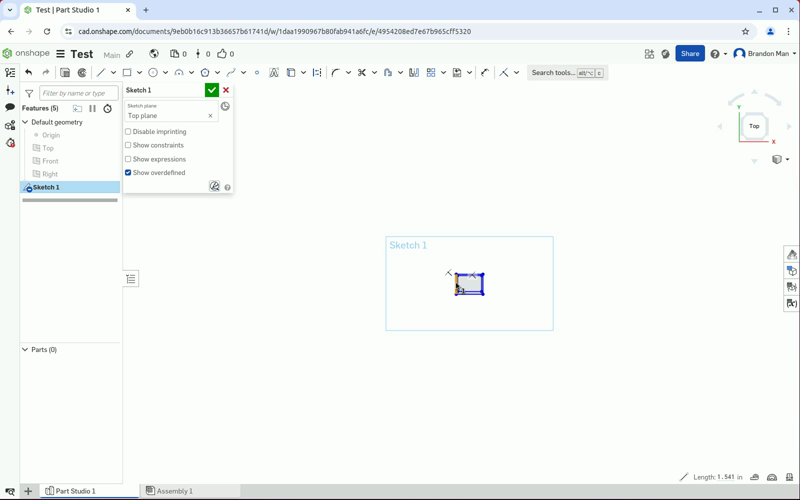
scroll(-6)
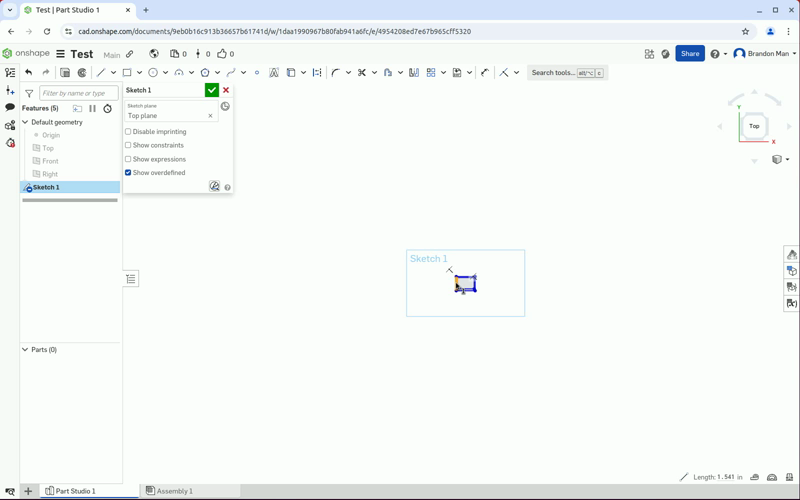
scroll(-6)
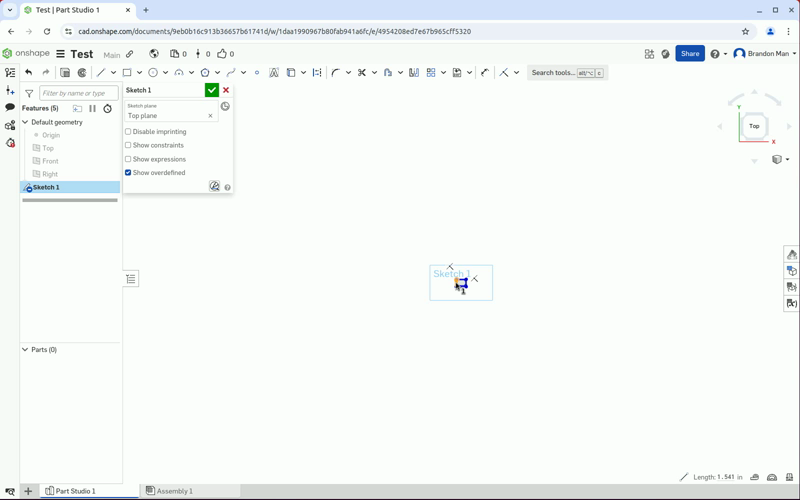
mouse_move(73, 352)
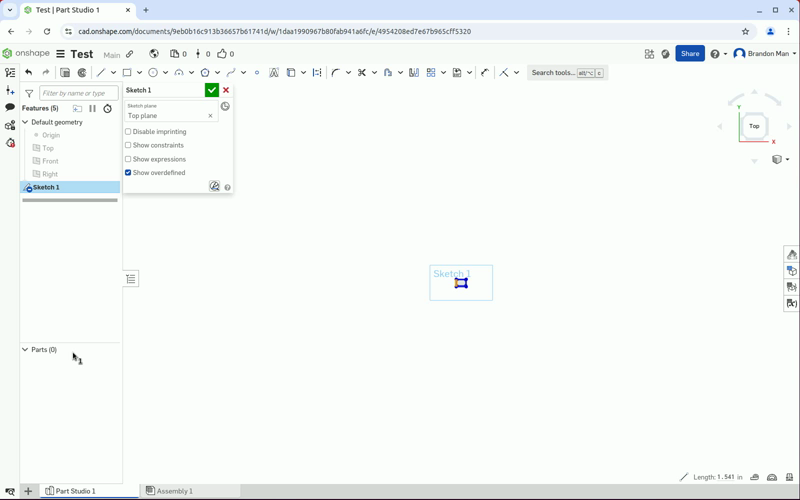
key(shift+y)
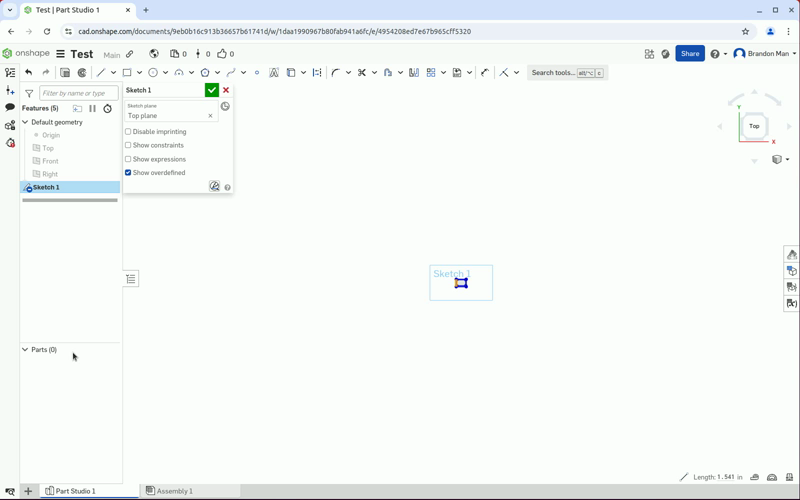
key(shift+e)
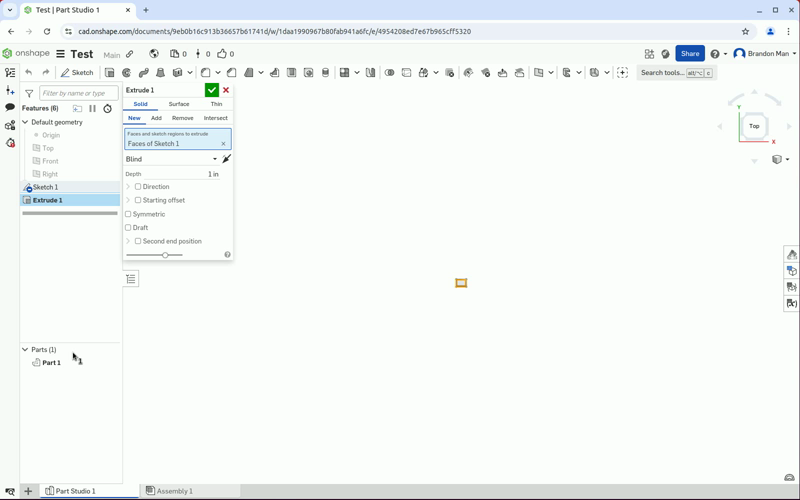
mouse_move(143, 106)
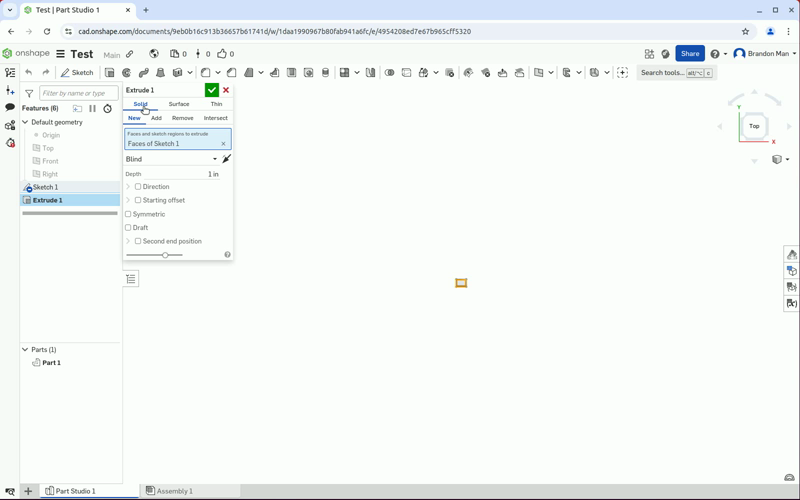
click(143, 106)
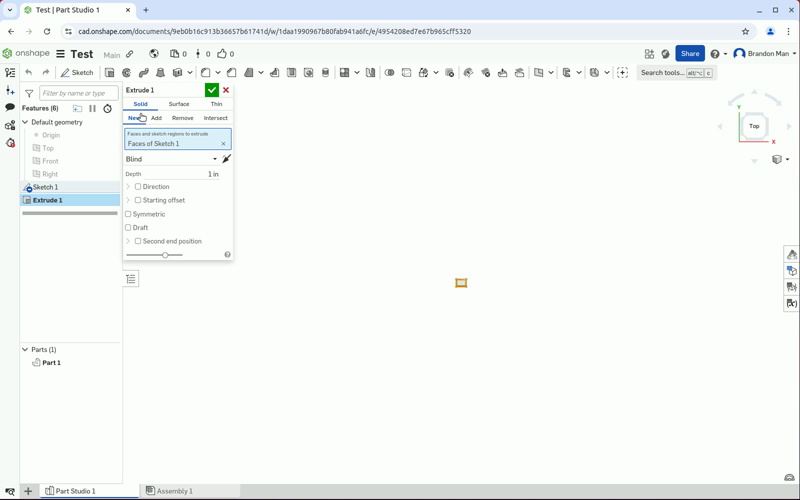
mouse_move(137, 120)
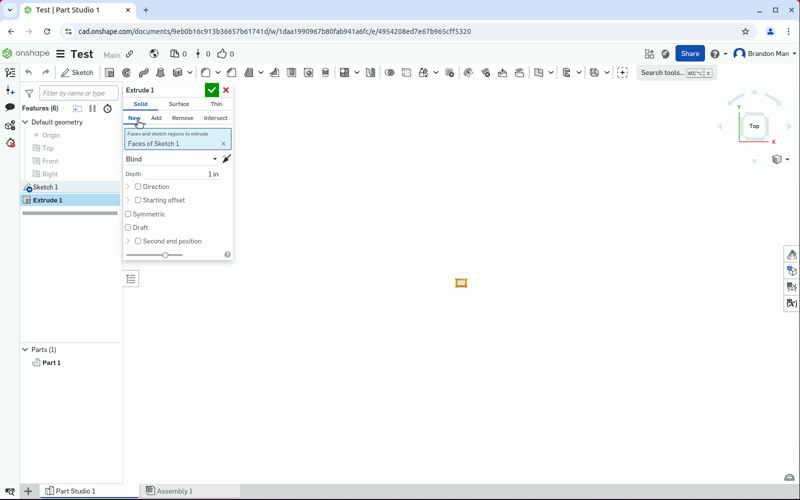
click(137, 120)
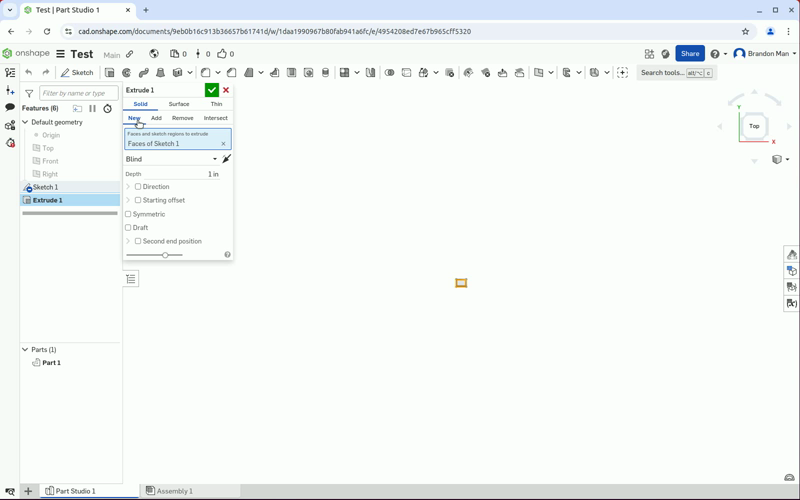
key(tab, 4)
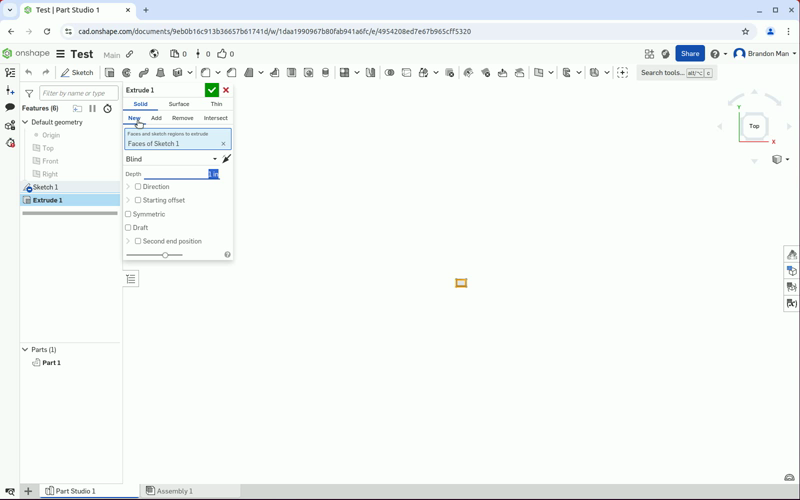
text(23.108)
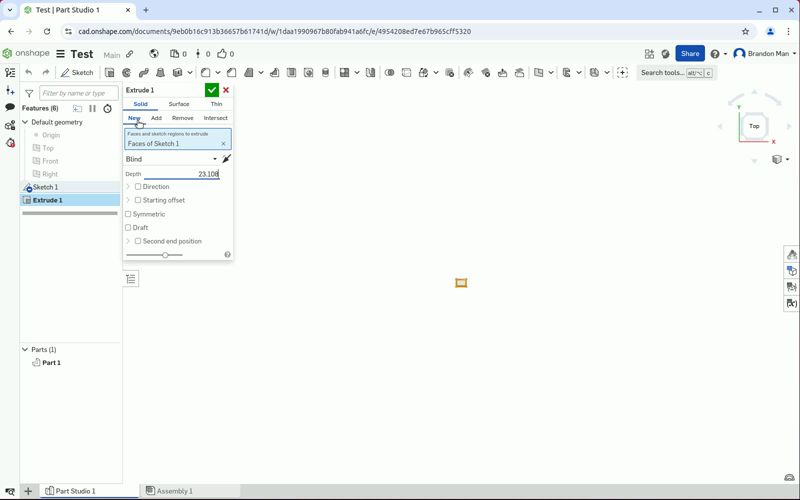
key(enter)
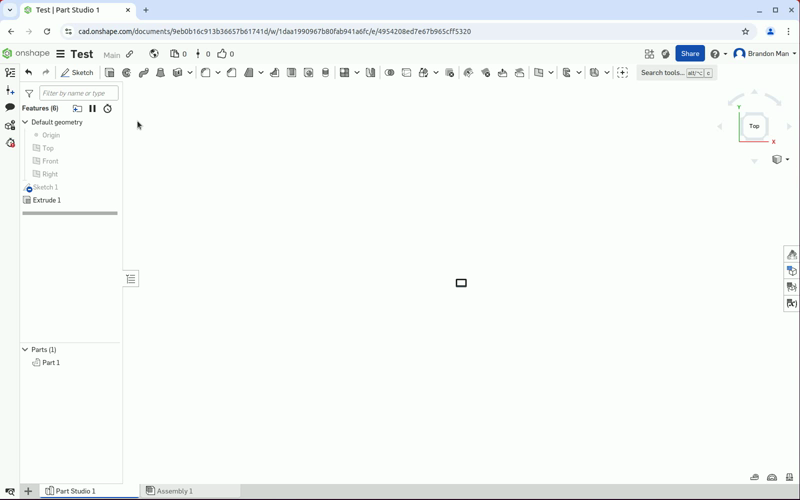
key(shift+h)
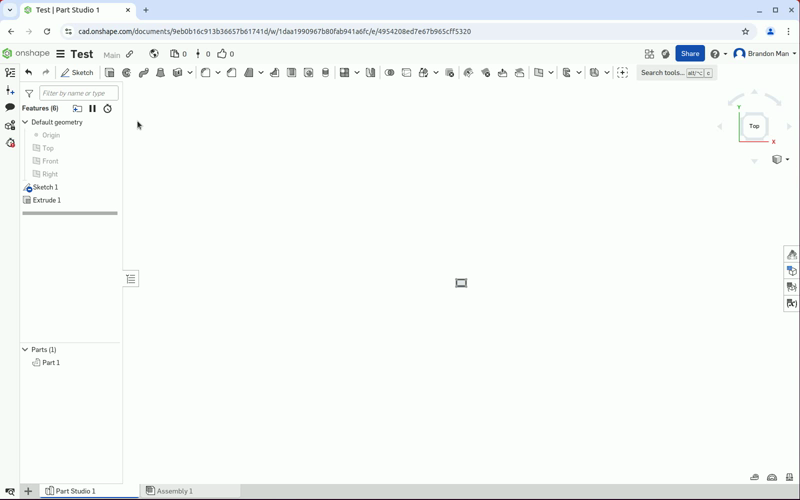
key(shift+h)
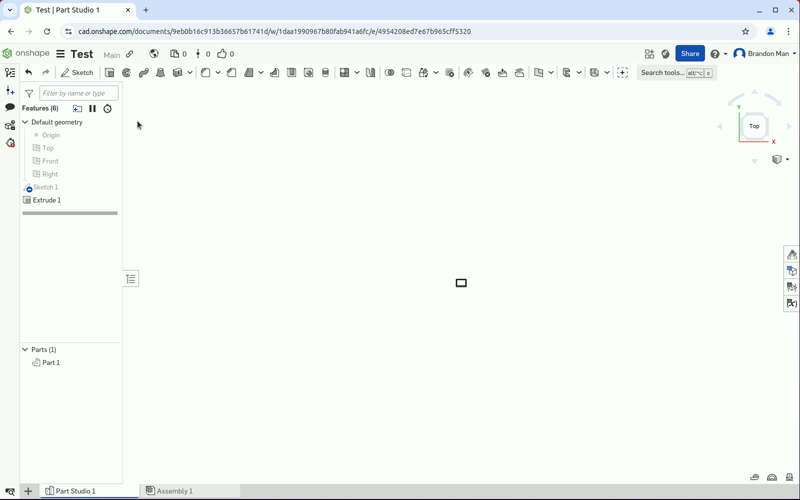
mouse_move(73, 189)
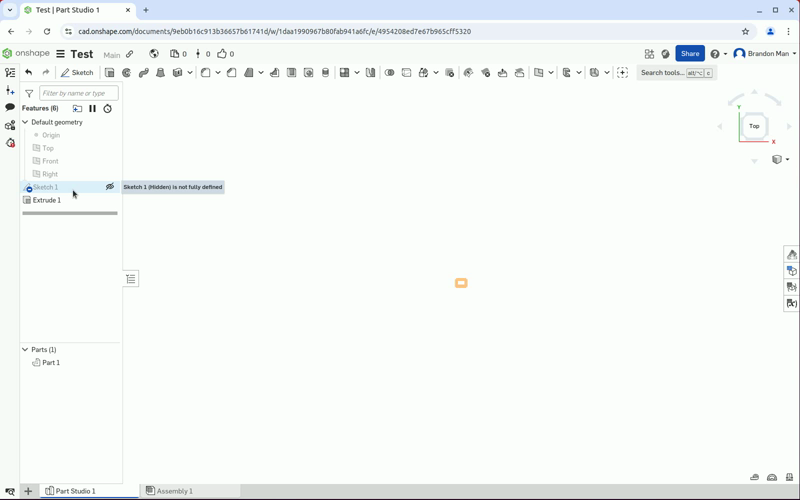
click(73, 189)
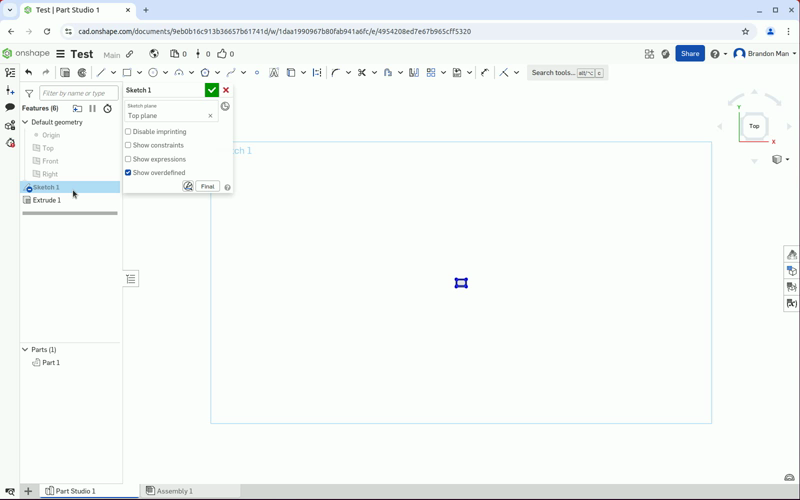
mouse_move(229, 92)
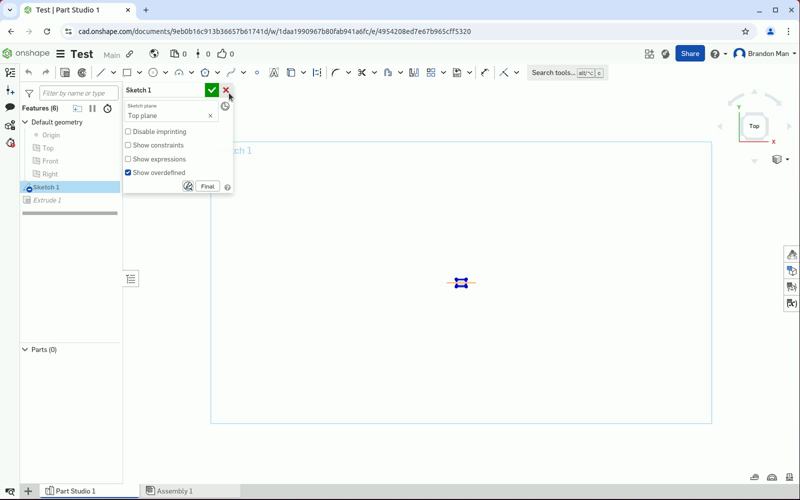
click(229, 92)
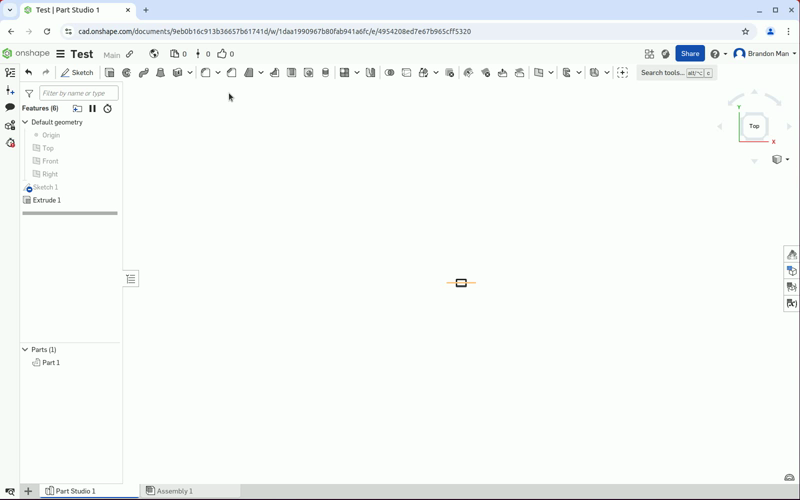
mouse_move(73, 352)
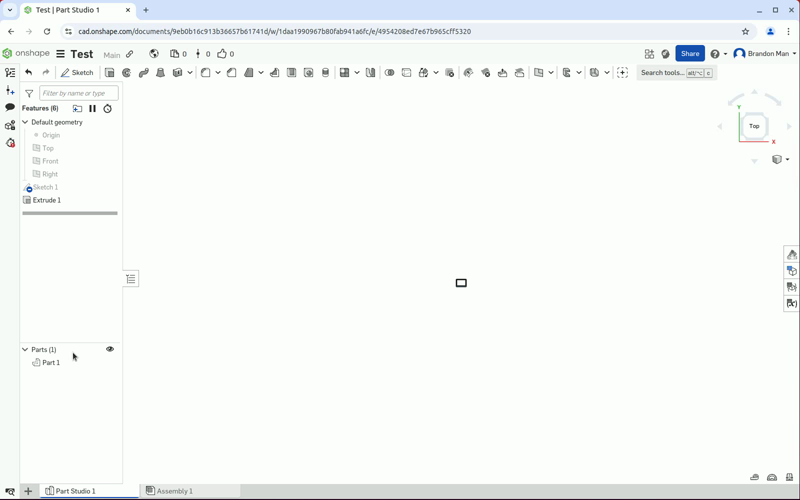
key(y)
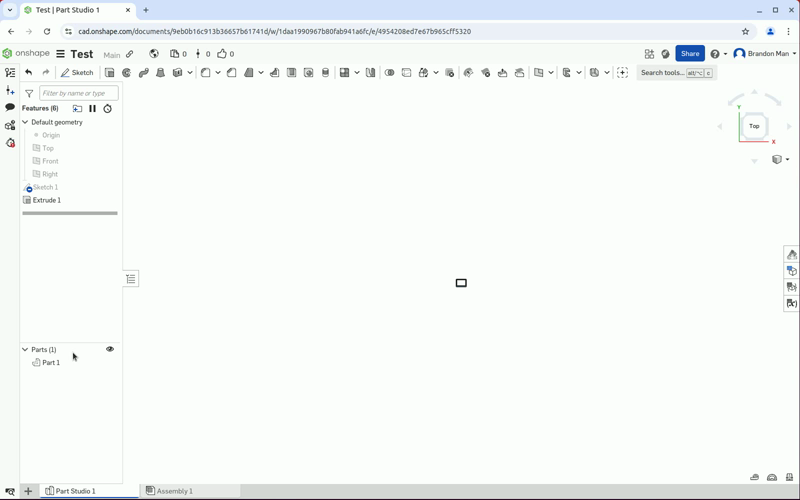
key(shift+p)
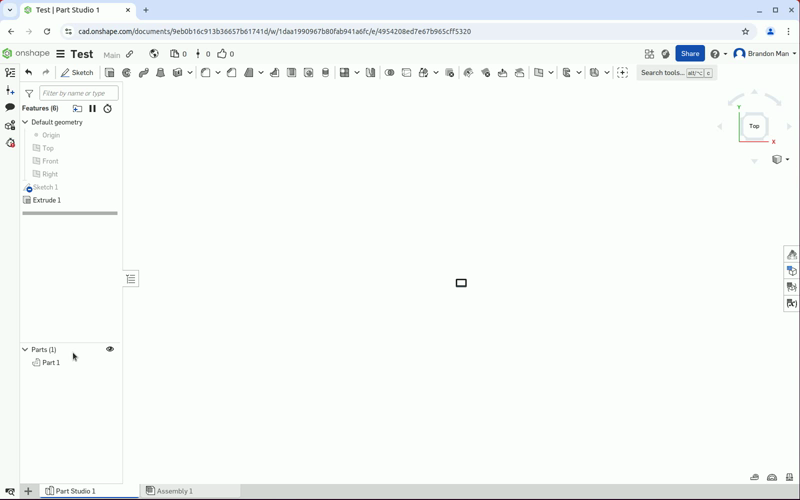
key(space)
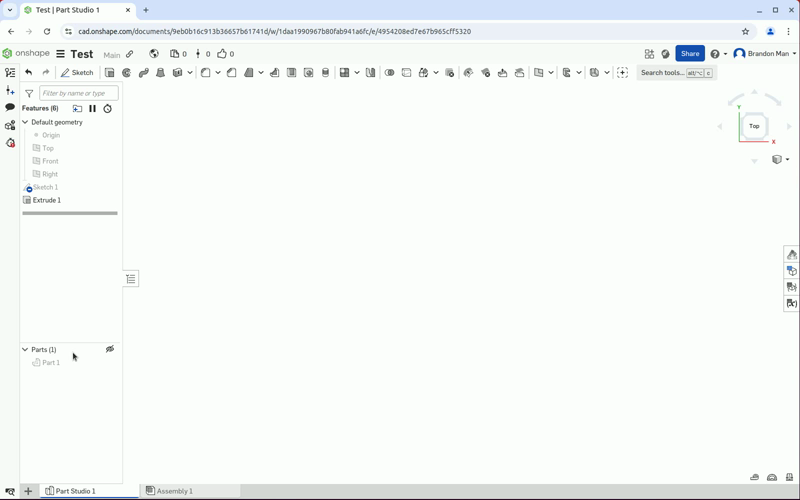
key_down(shift)
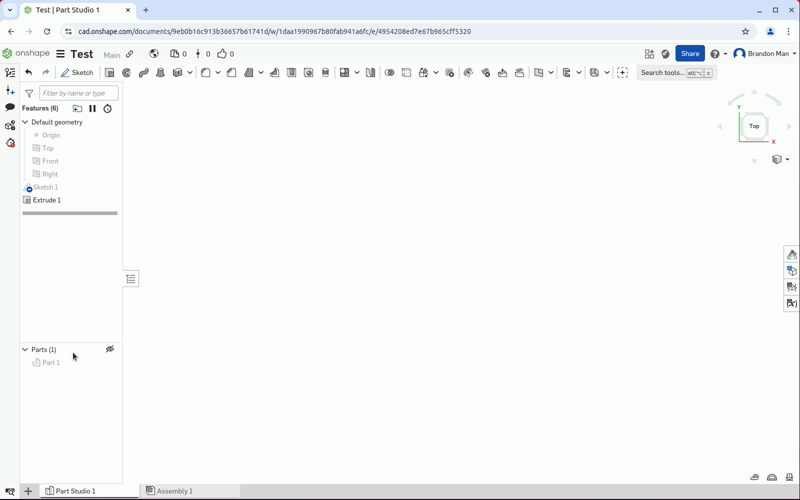
key(up)
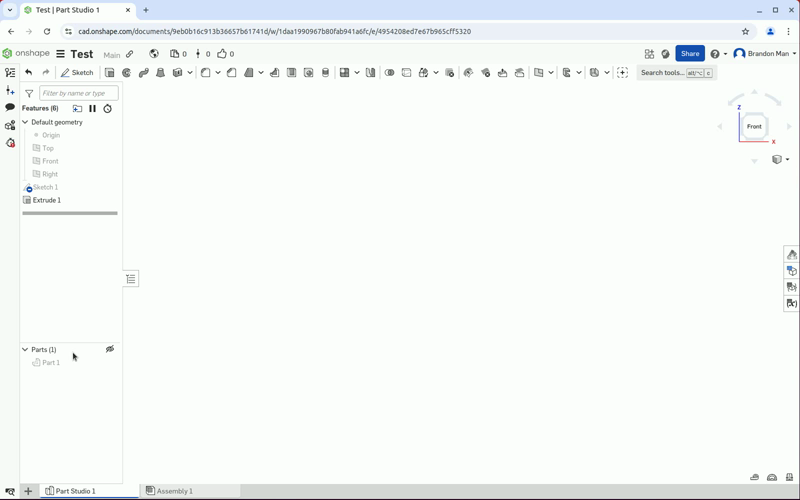
key_up(shift)
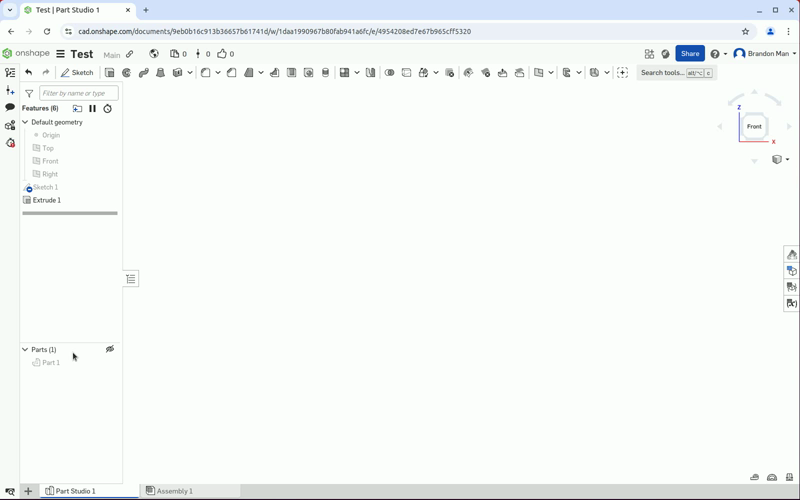
mouse_move(73, 352)
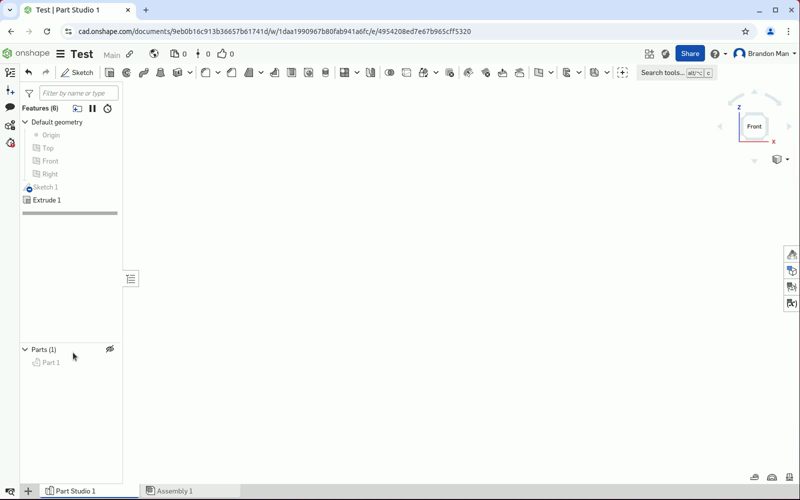
key(shift+y)
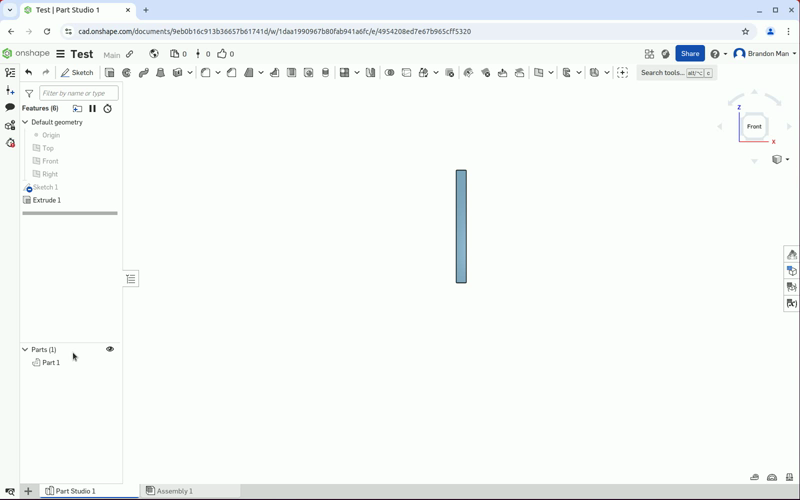
mouse_move(541, 75)
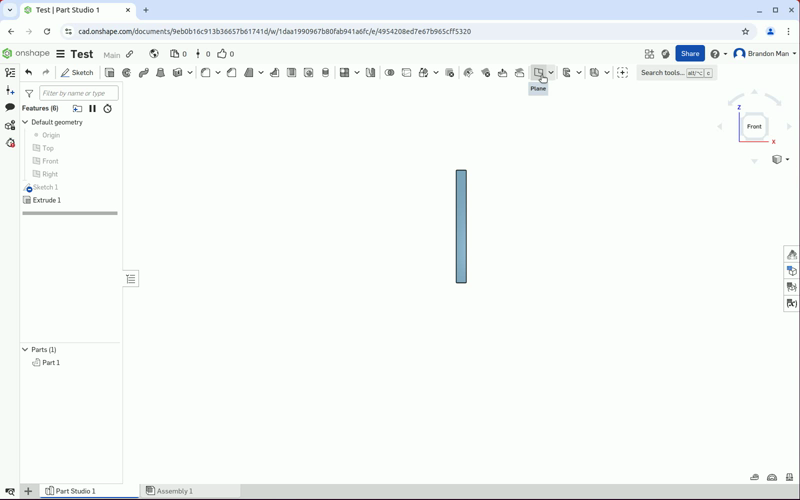
click(541, 75)
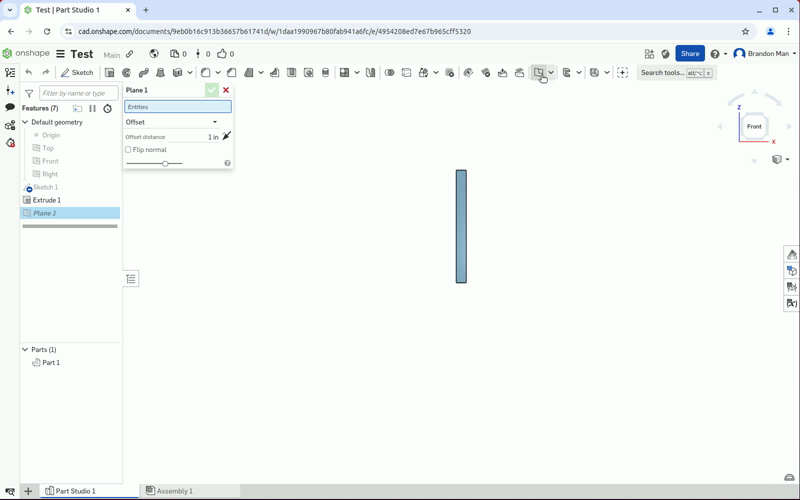
mouse_move(73, 163)
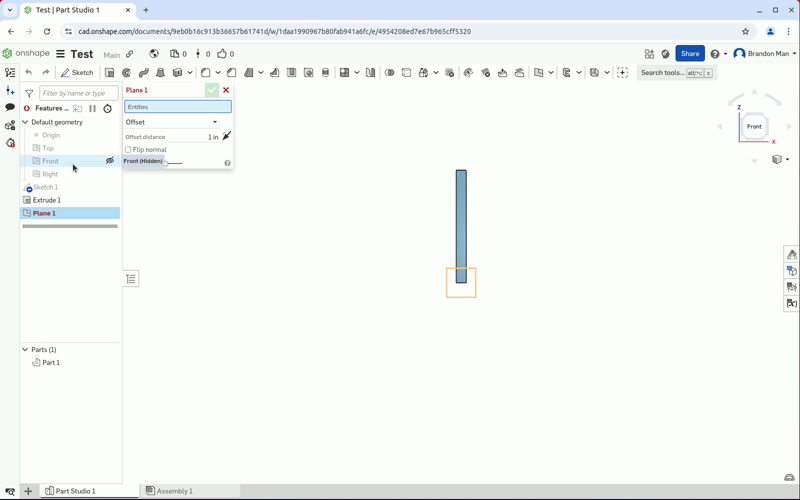
click(73, 163)
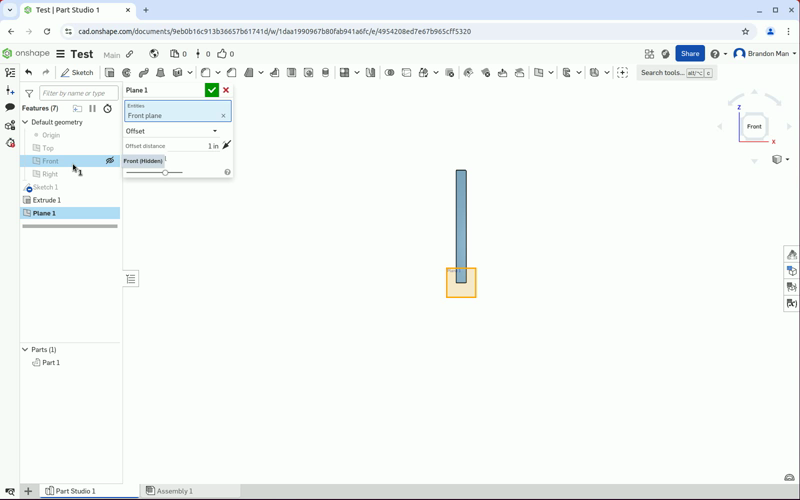
key(tab, 2)
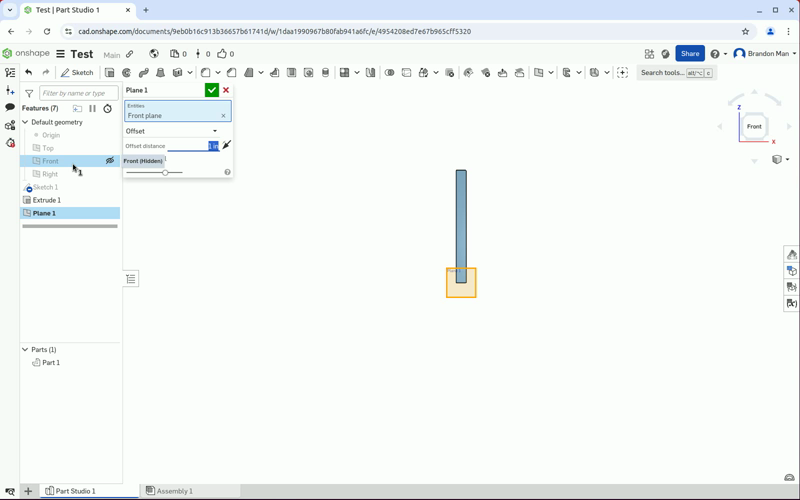
text(0.709)
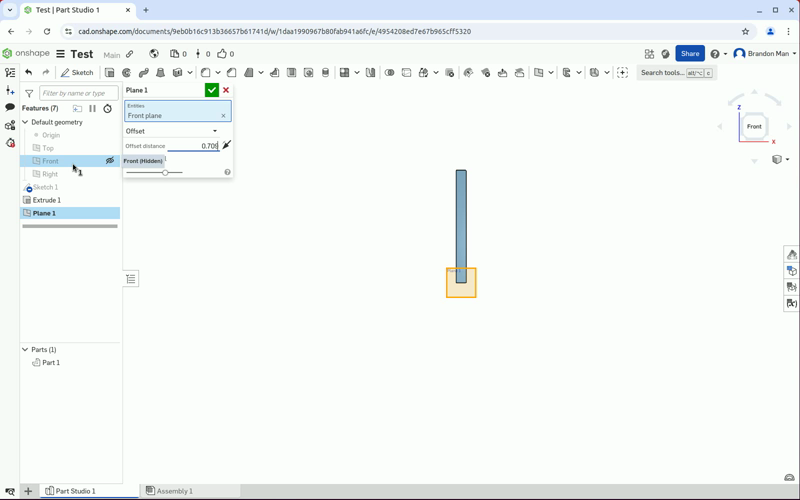
key(enter, 2)
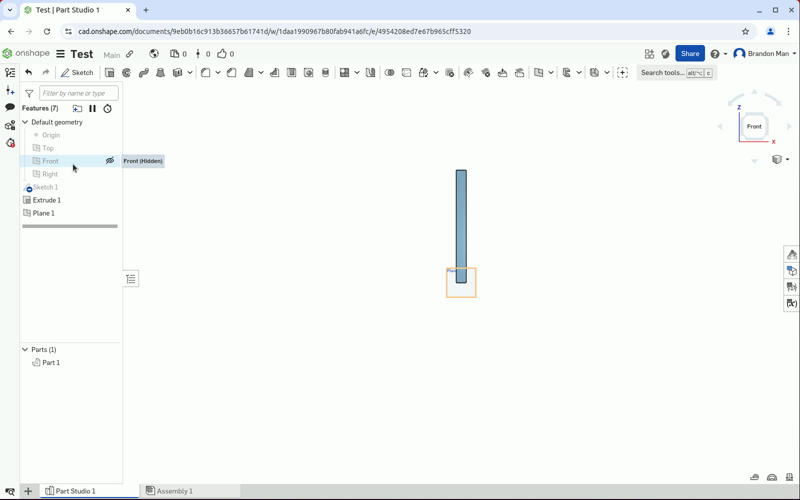
key(shift+s)
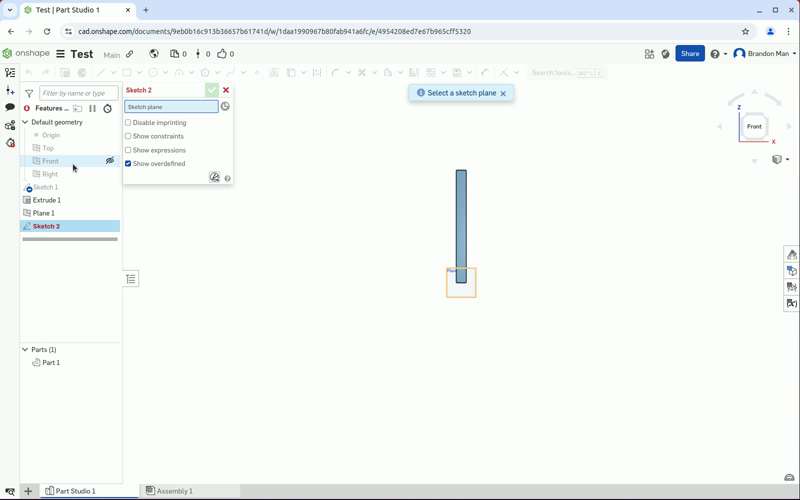
mouse_move(73, 215)
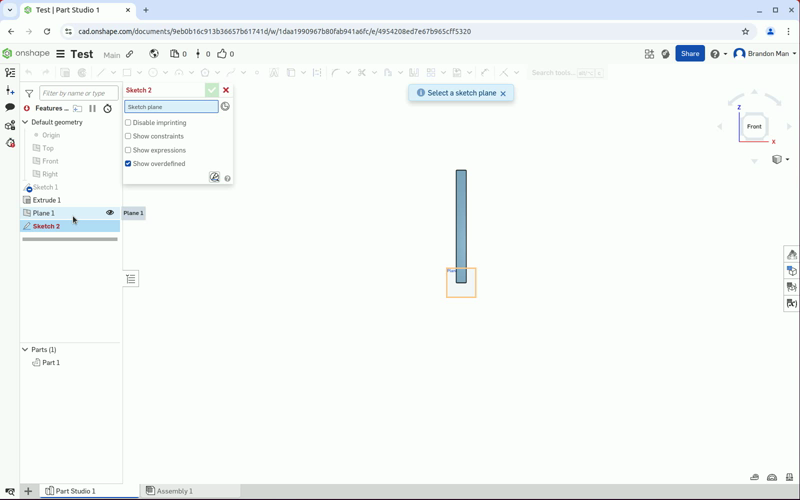
click(73, 215)
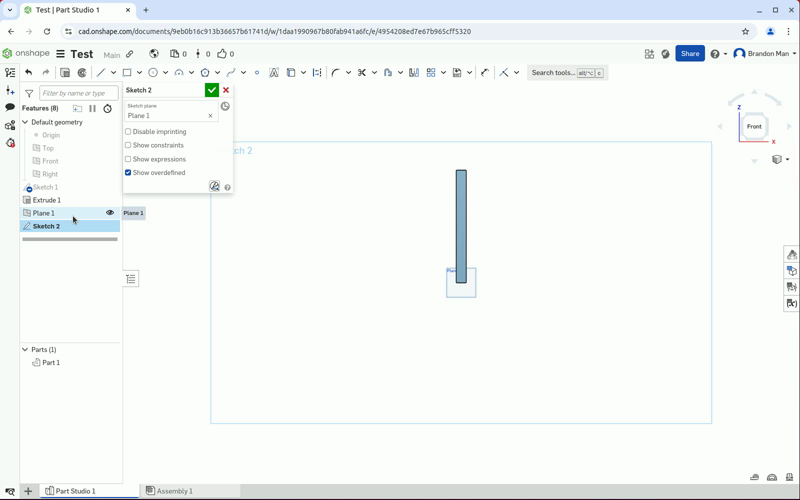
mouse_move(73, 352)
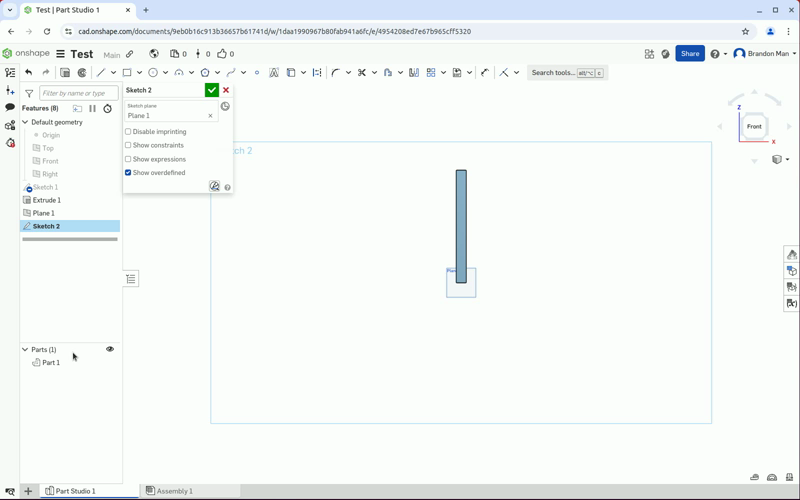
key(y)
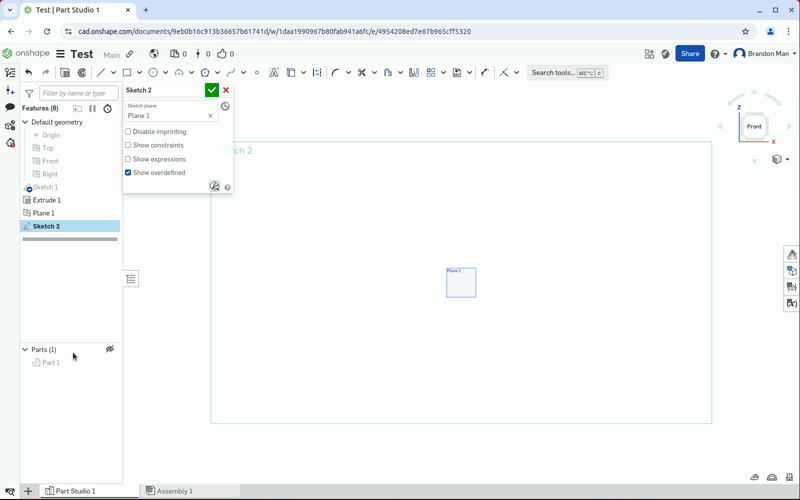
key(c)
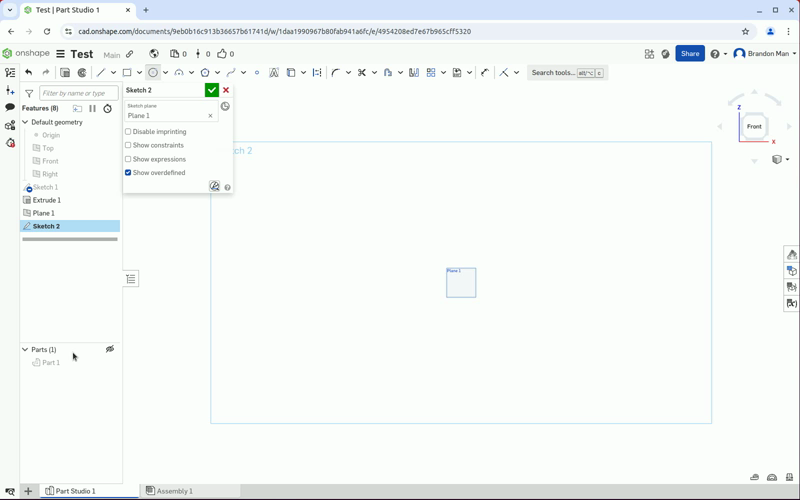
key_down(shift)
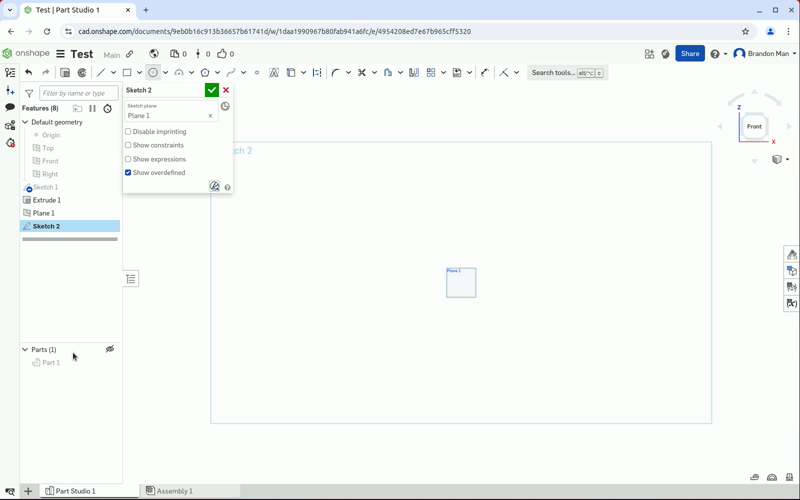
mouse_move(460, 239)
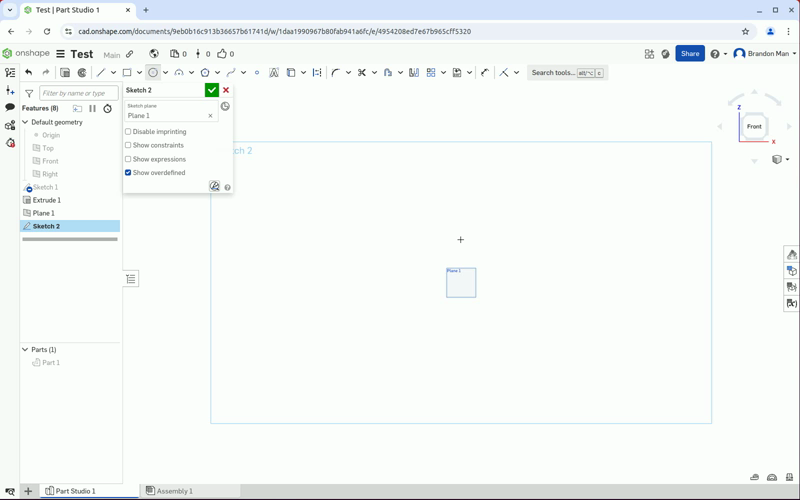
click(460, 239)
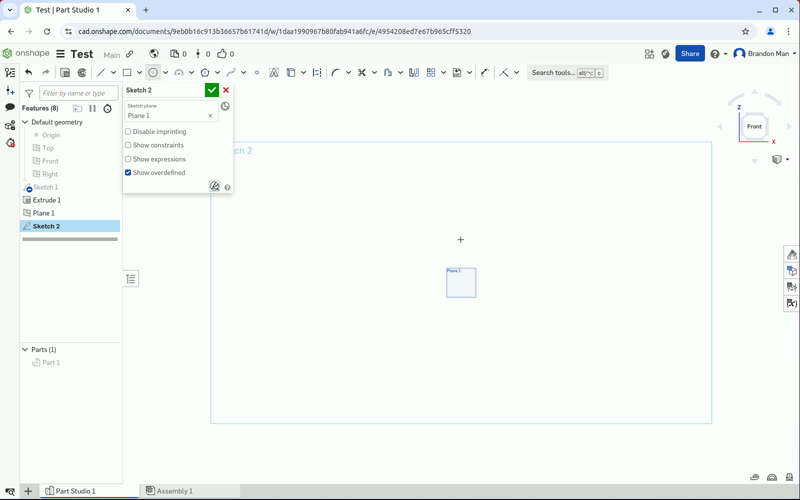
key_up(shift)
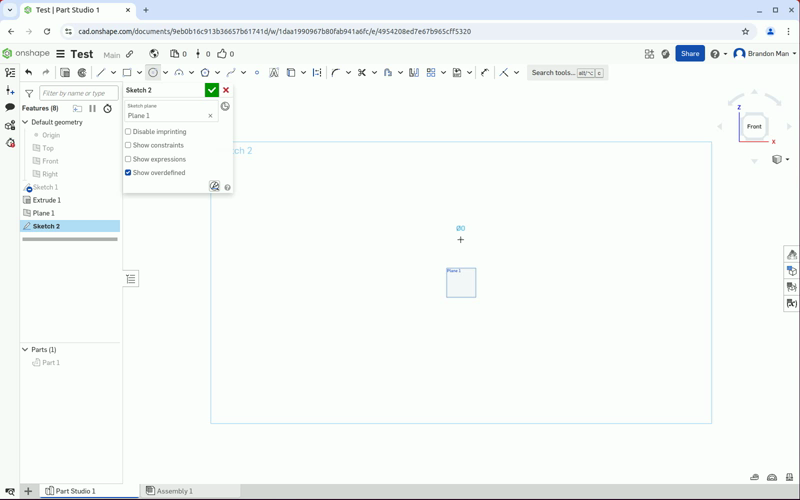
mouse_move(461, 239)
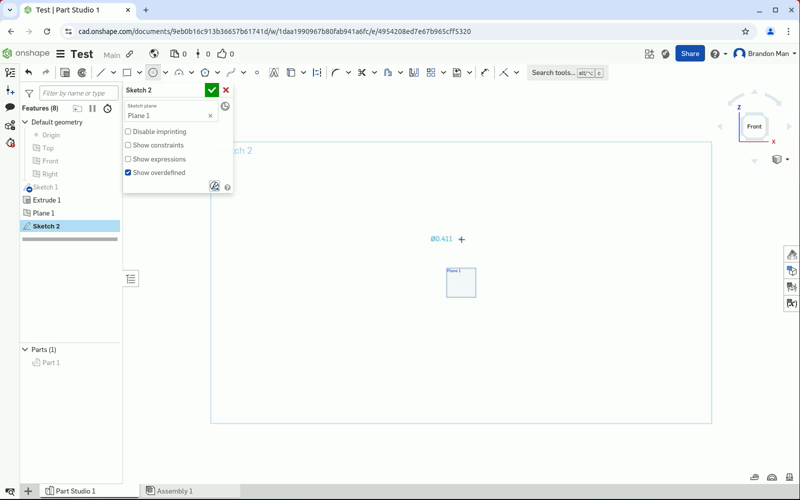
scroll(6)
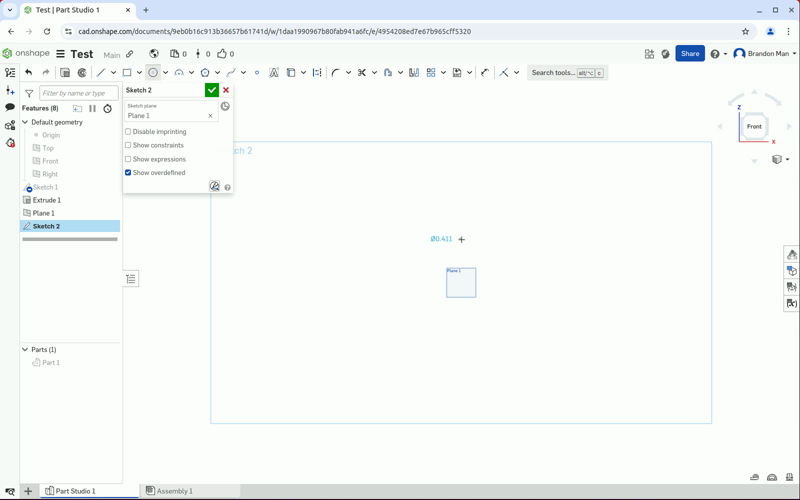
scroll(6)
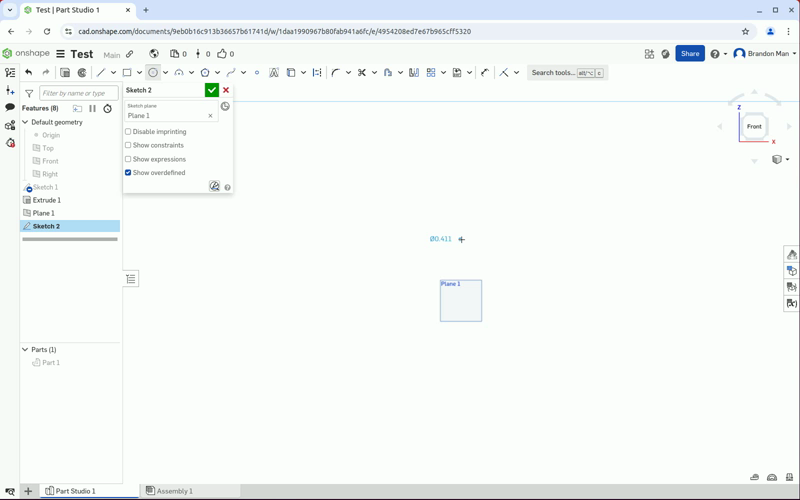
scroll(6)
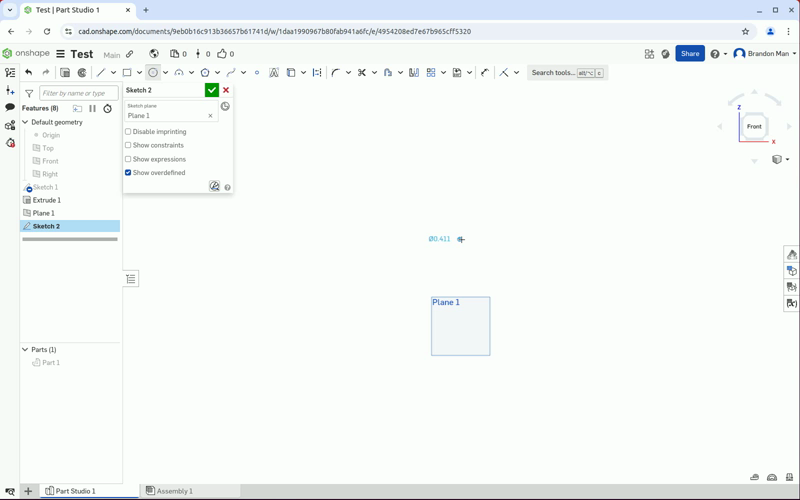
scroll(6)
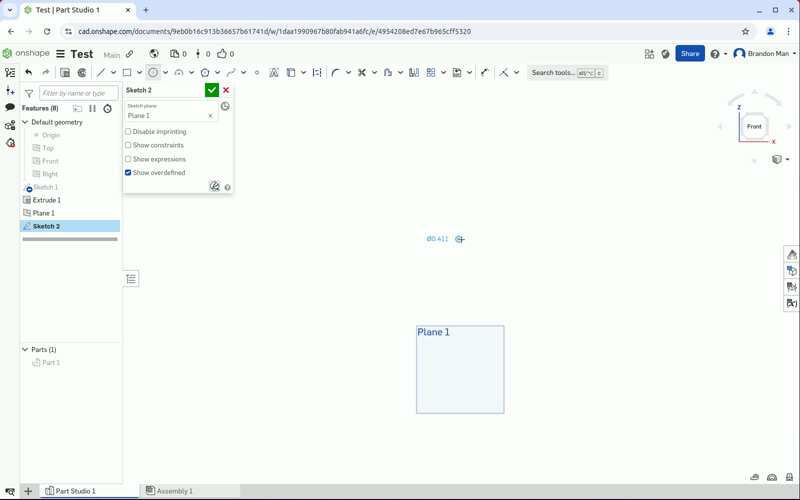
scroll(6)
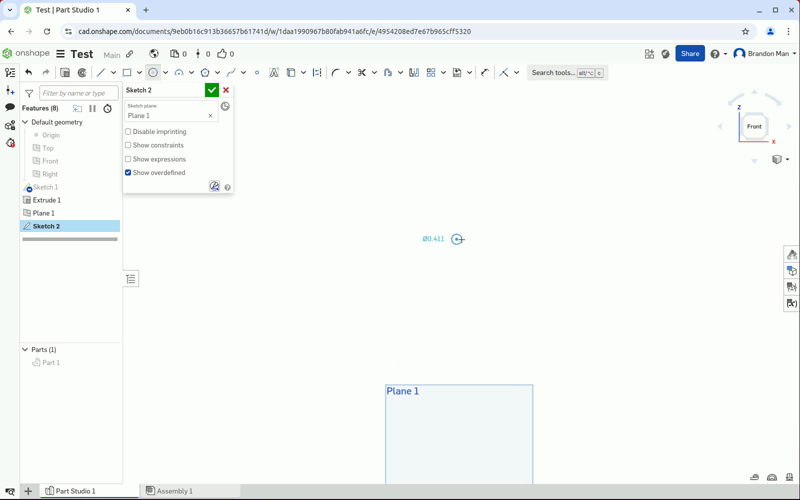
scroll(6)
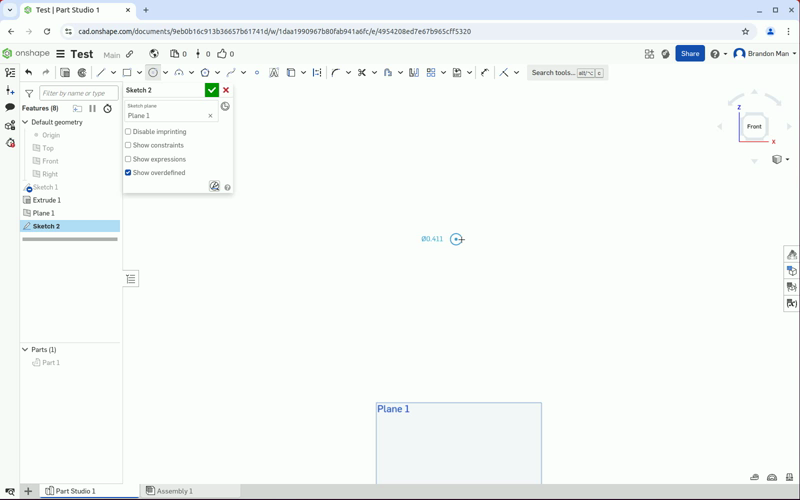
scroll(6)
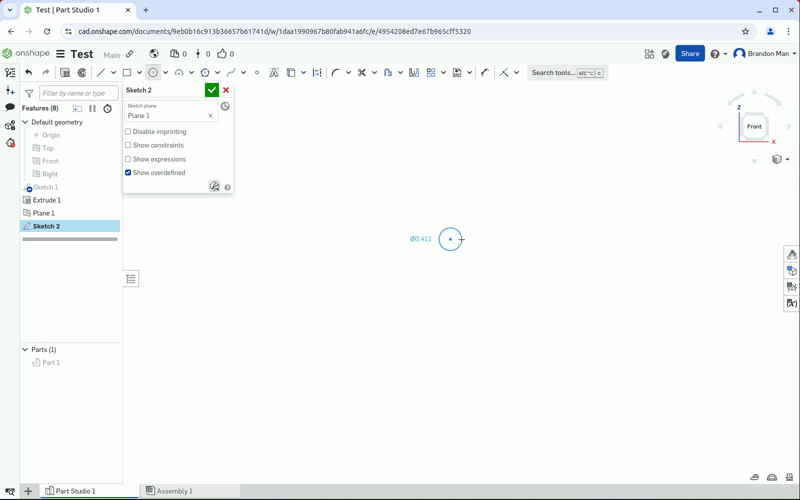
click(461, 239)
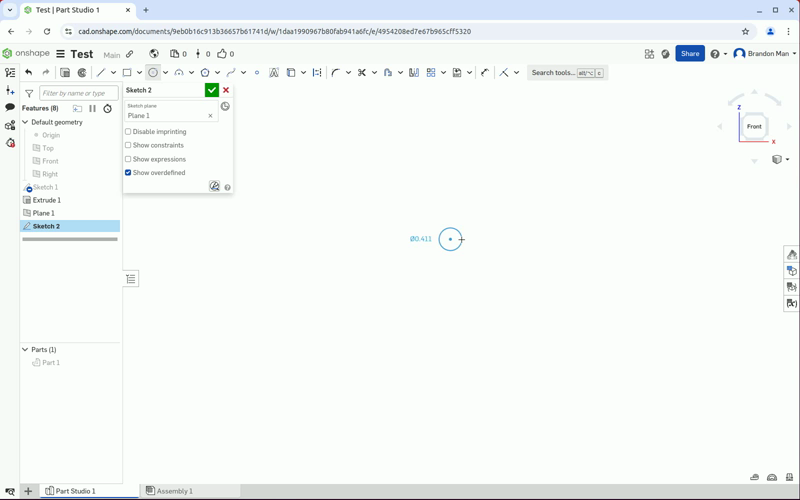
scroll(-6)
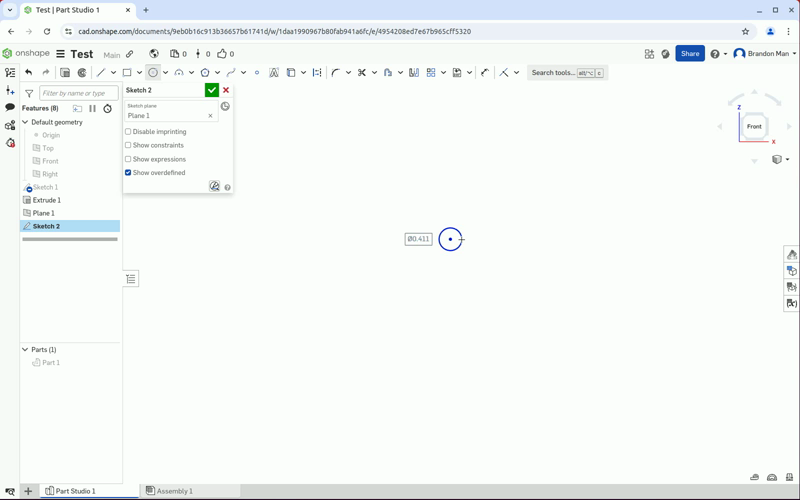
scroll(-6)
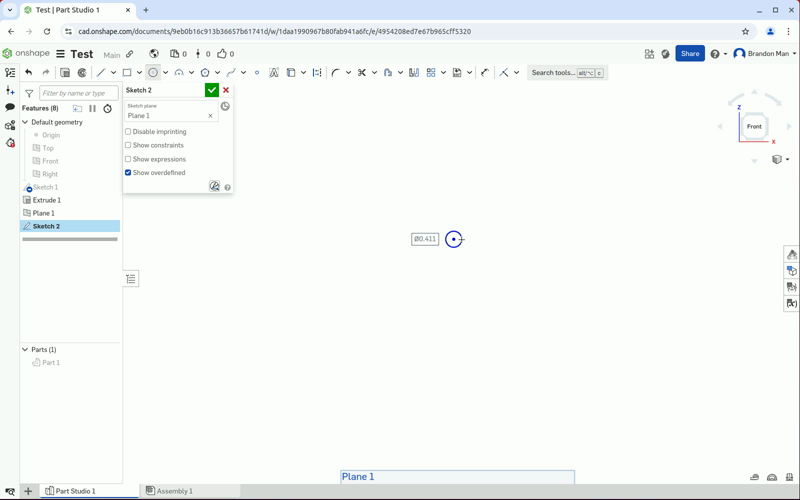
scroll(-6)
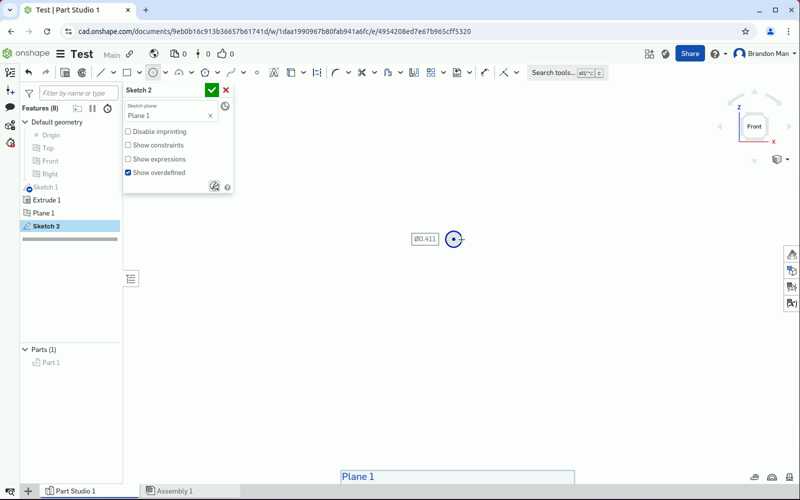
scroll(-6)
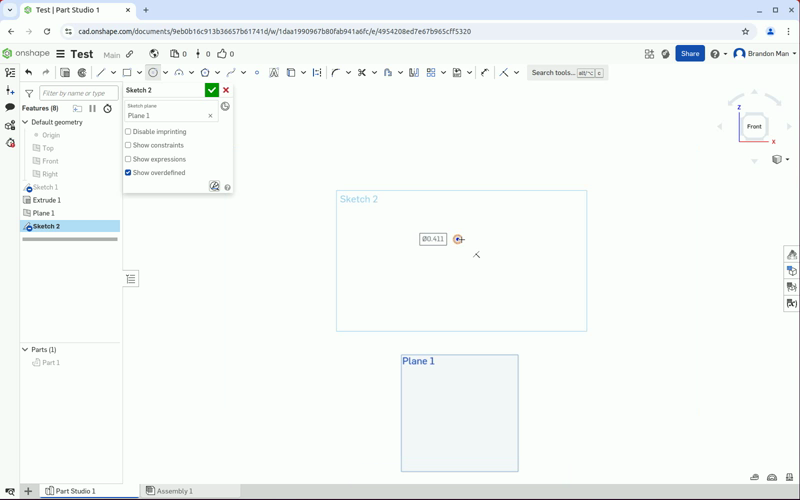
scroll(-6)
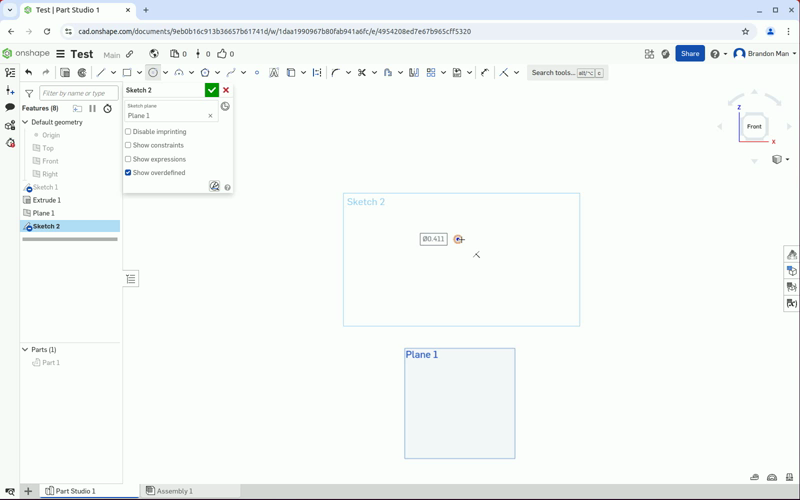
scroll(-6)
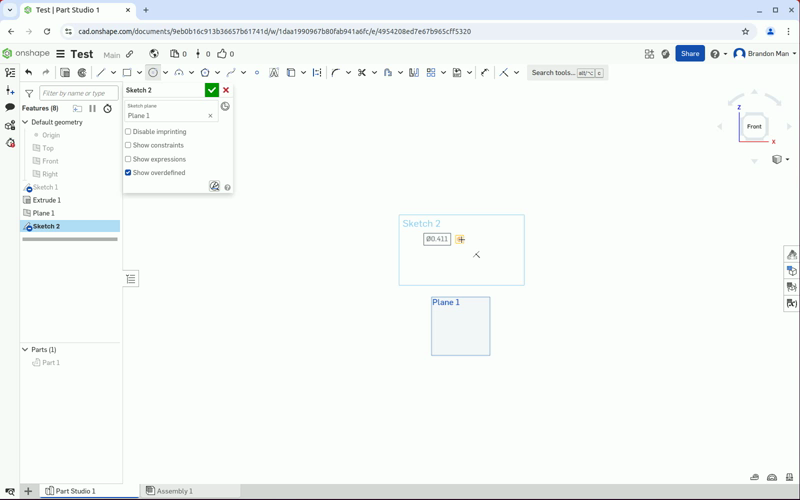
scroll(-6)
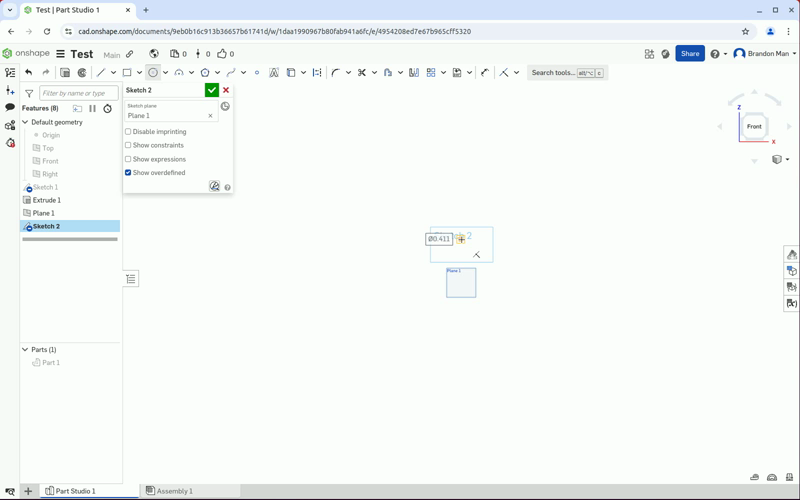
key(esc)
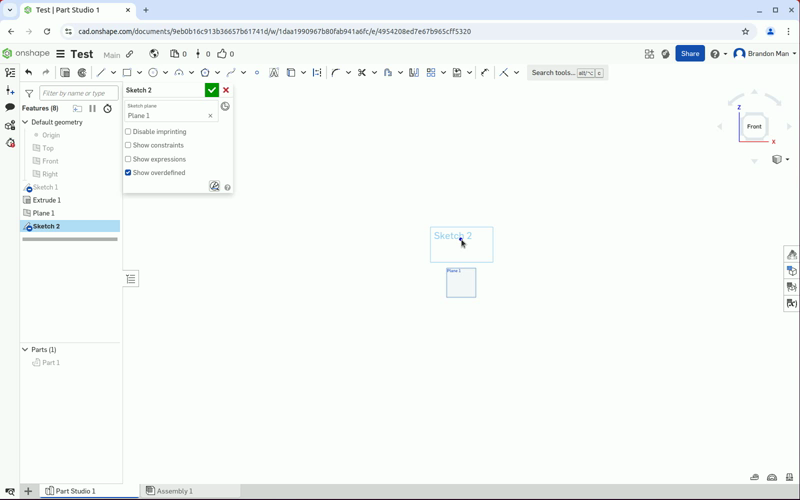
mouse_move(459, 239)
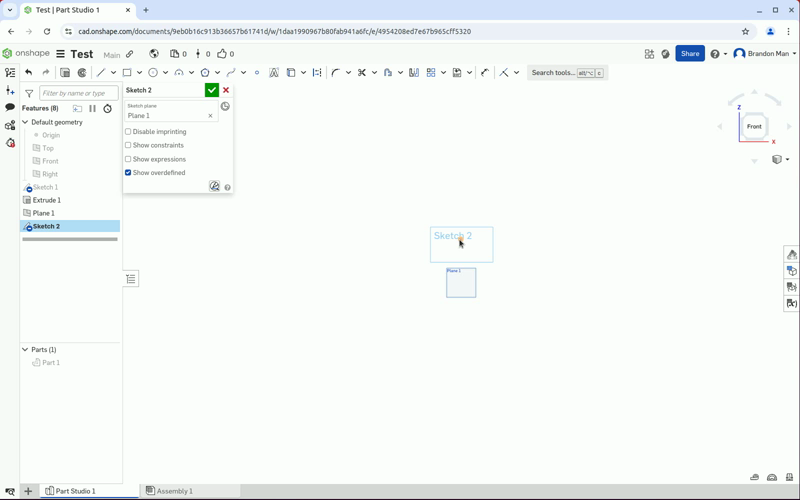
scroll(6)
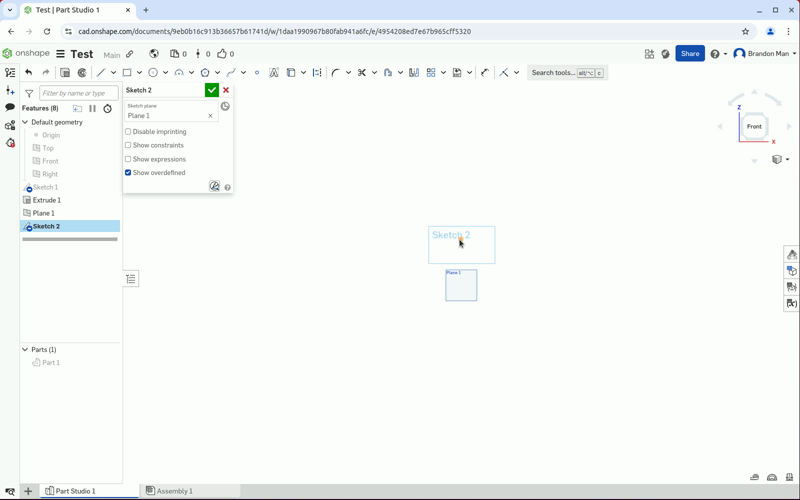
scroll(6)
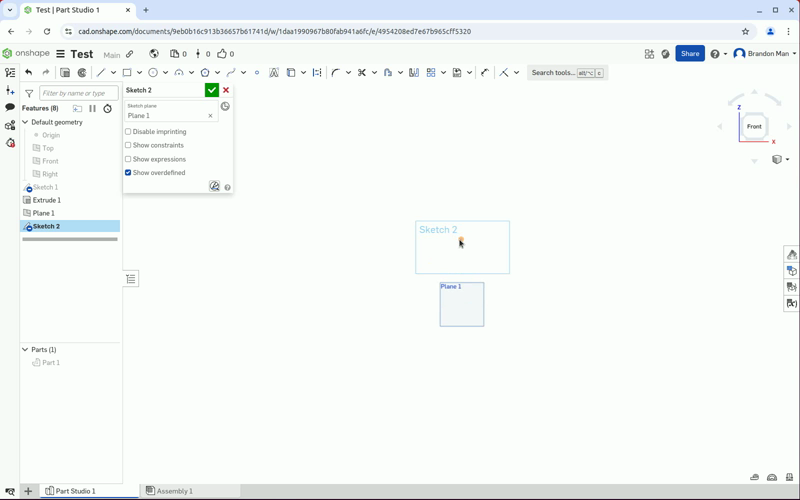
scroll(6)
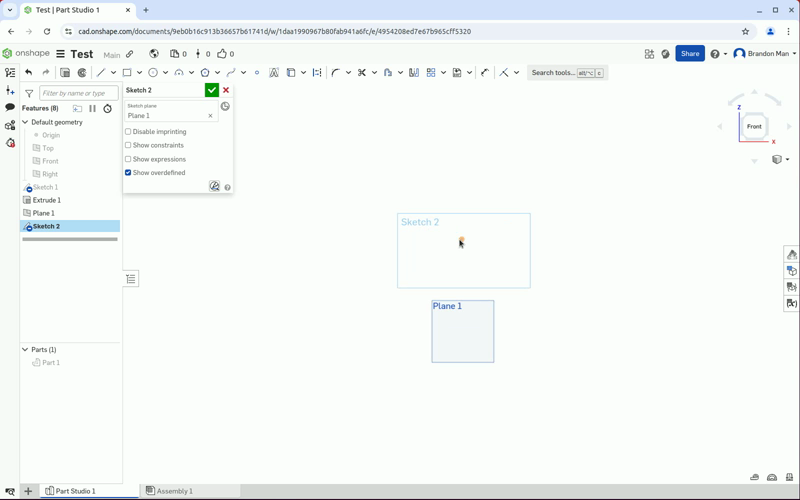
scroll(6)
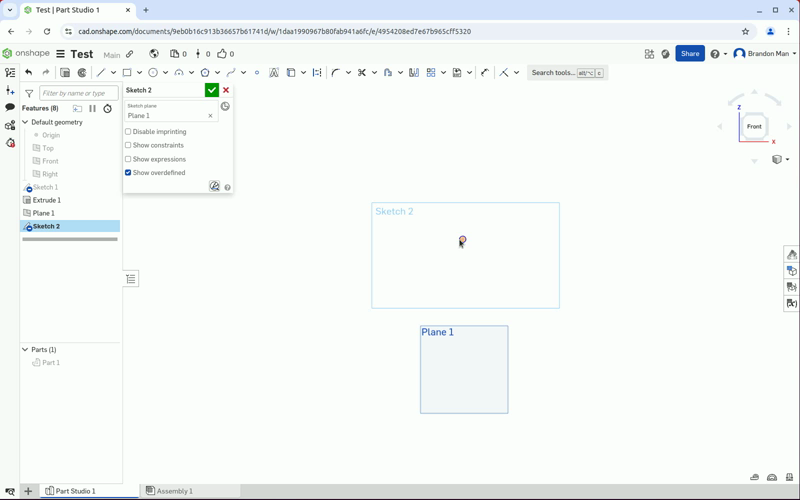
scroll(6)
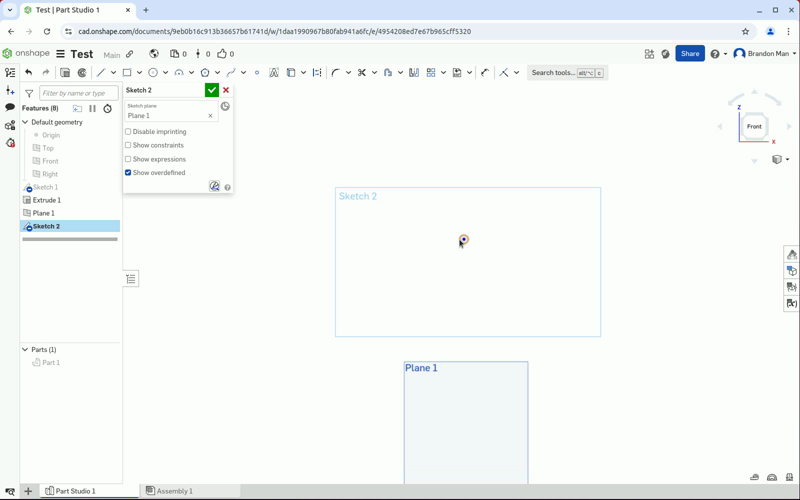
scroll(6)
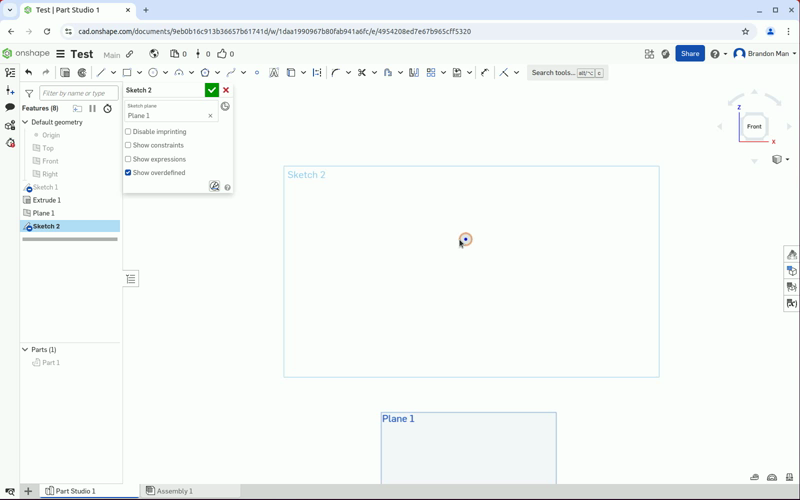
scroll(6)
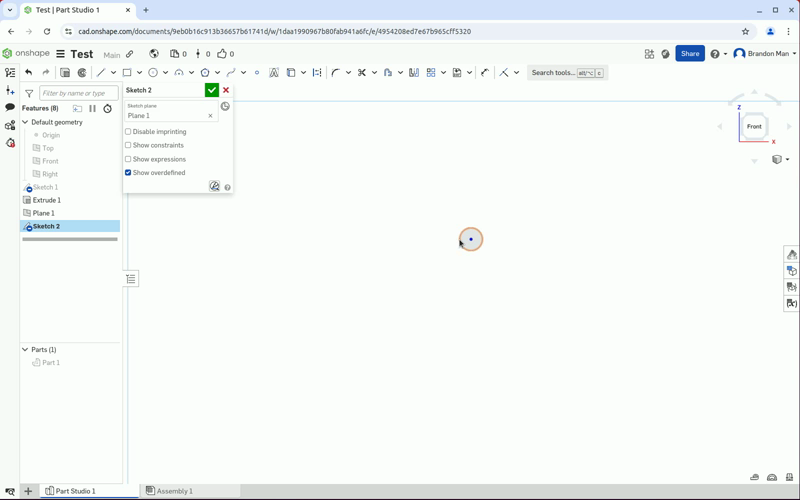
click(459, 239)
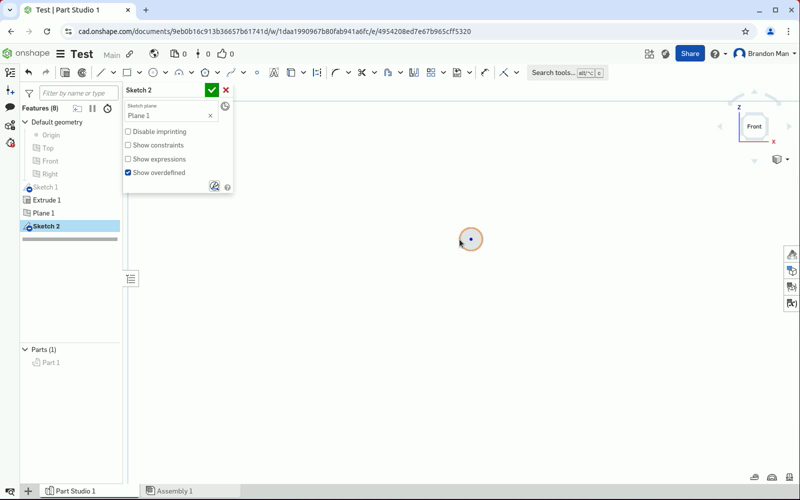
scroll(-6)
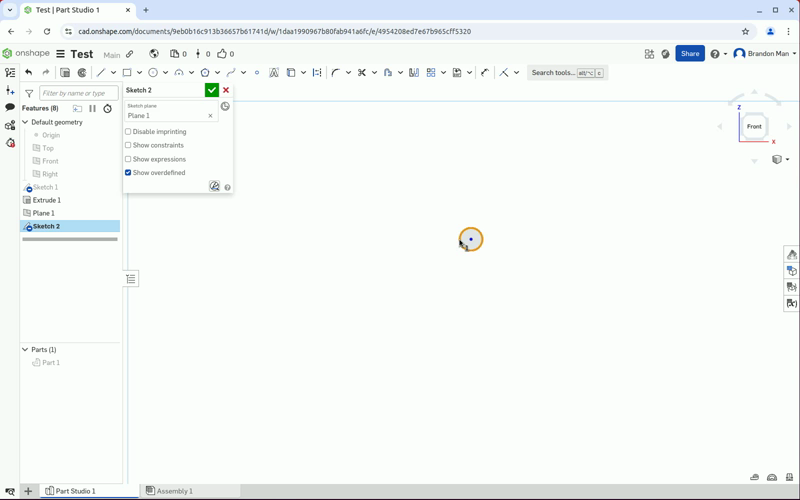
scroll(-6)
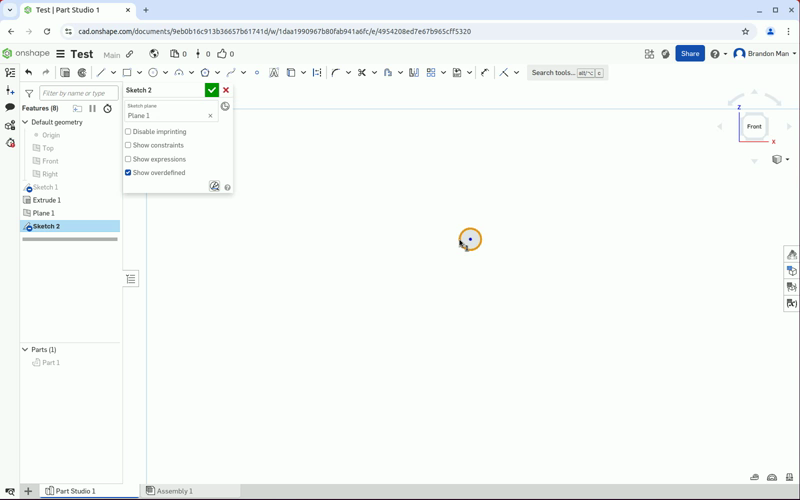
scroll(-6)
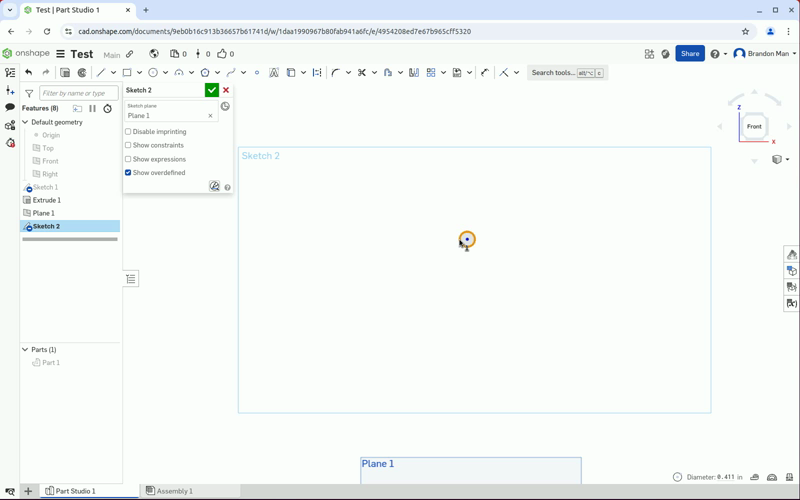
scroll(-6)
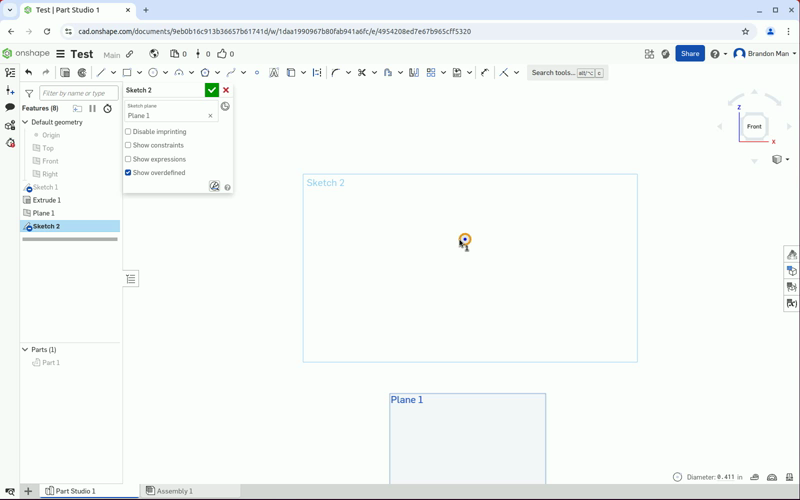
scroll(-6)
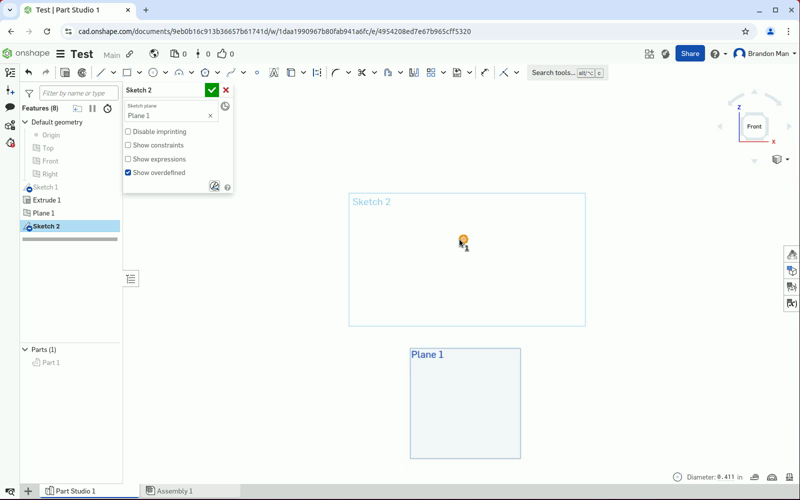
scroll(-6)
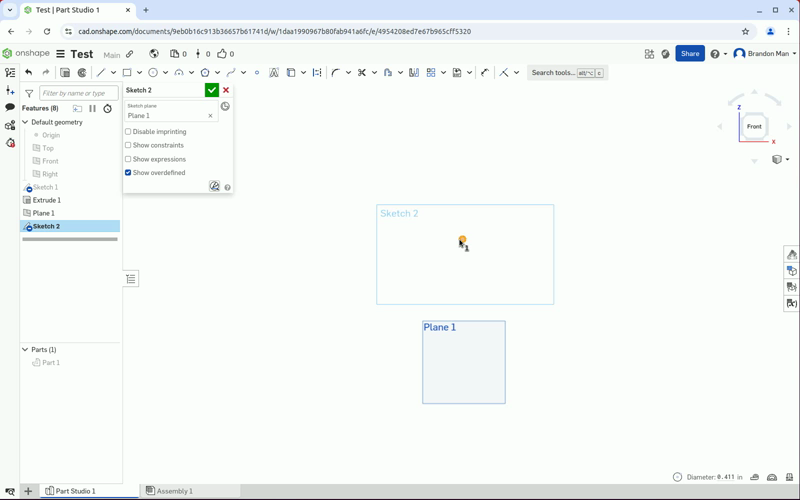
scroll(-6)
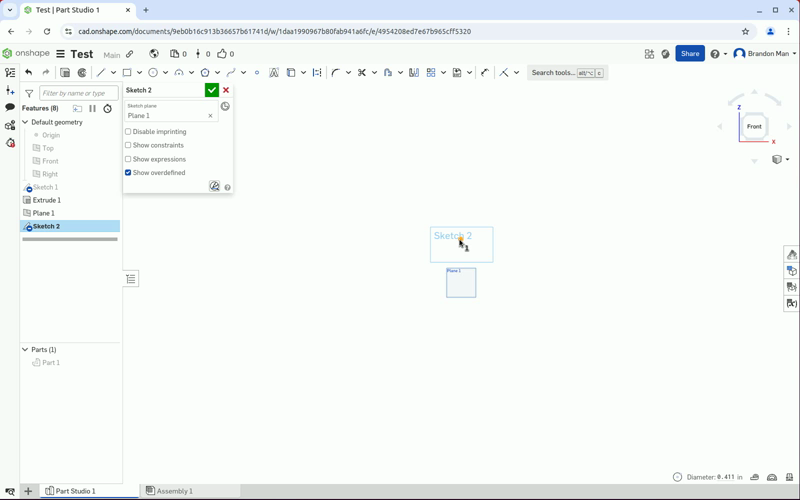
mouse_move(73, 352)
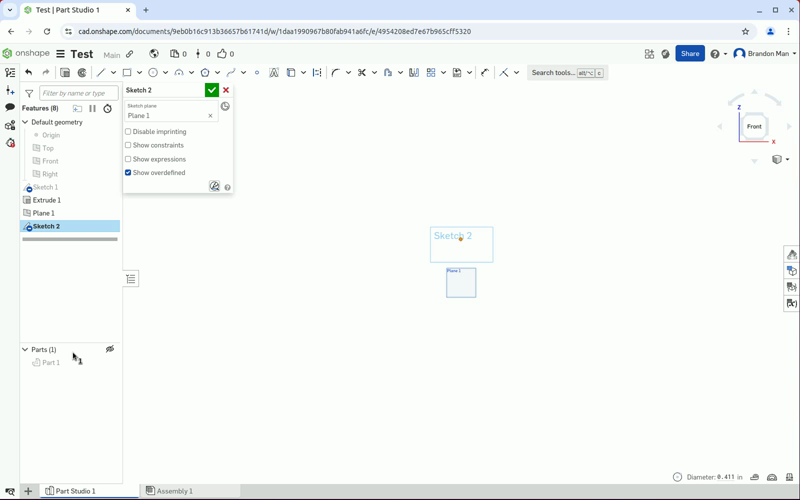
key(shift+y)
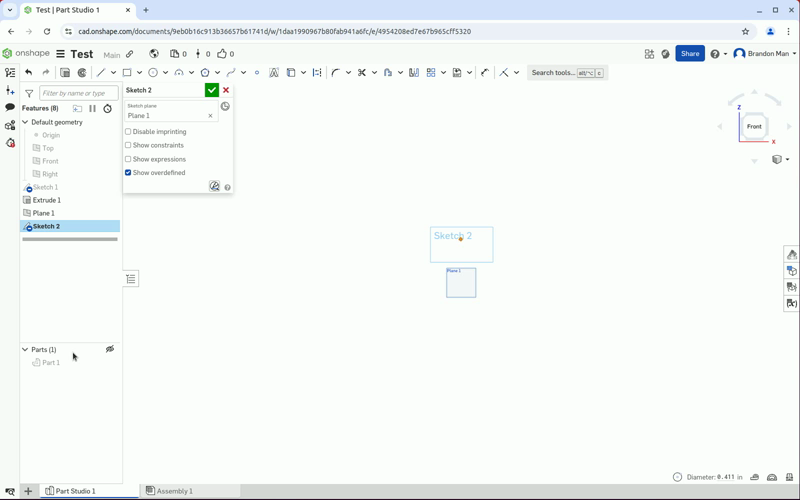
key(shift+e)
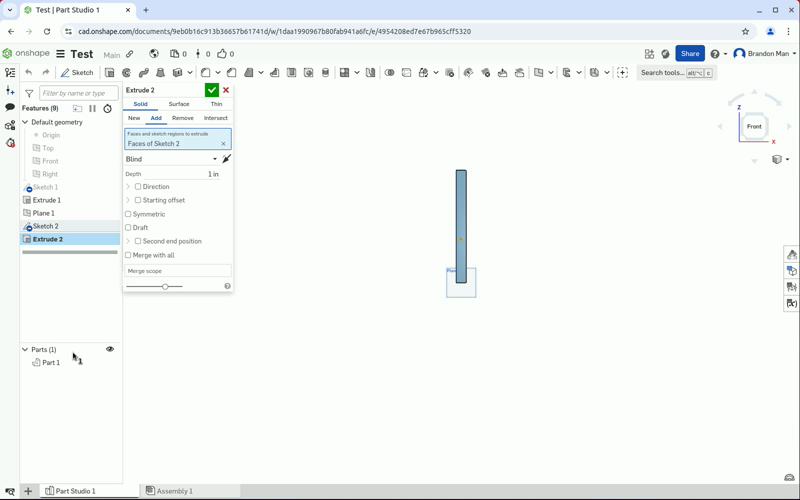
mouse_move(143, 106)
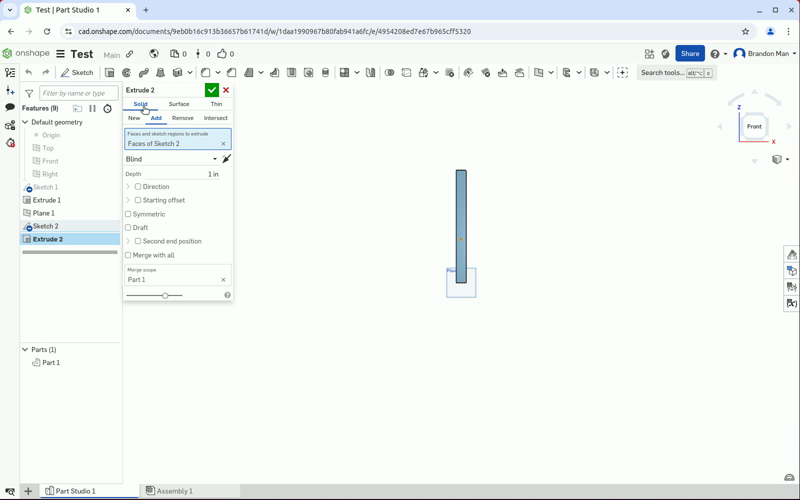
click(143, 106)
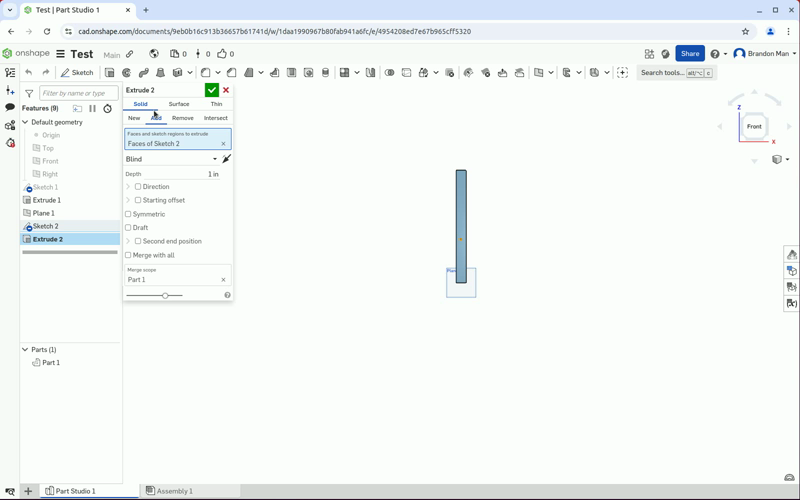
mouse_move(186, 120)
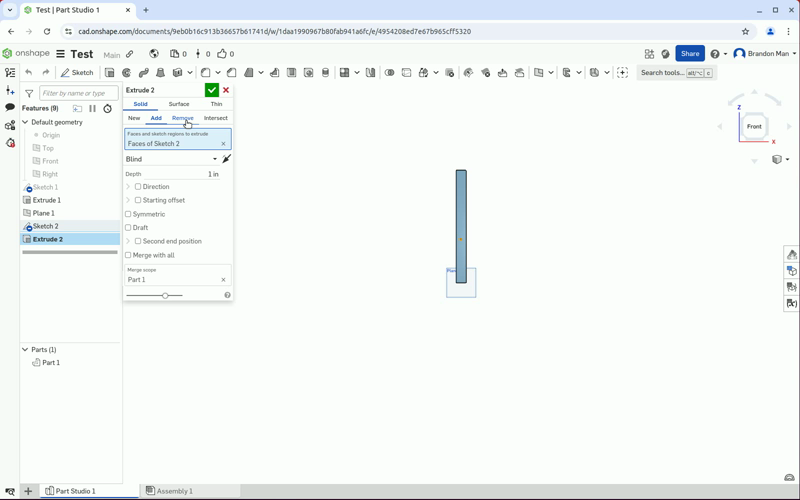
click(186, 120)
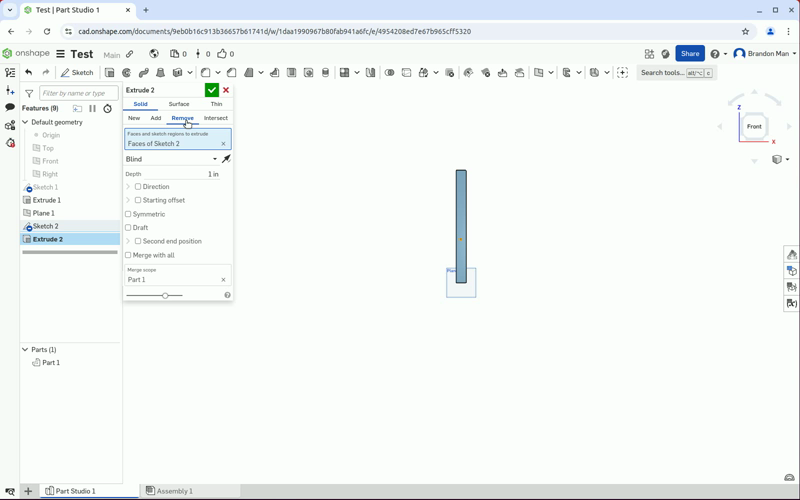
key(tab, 4)
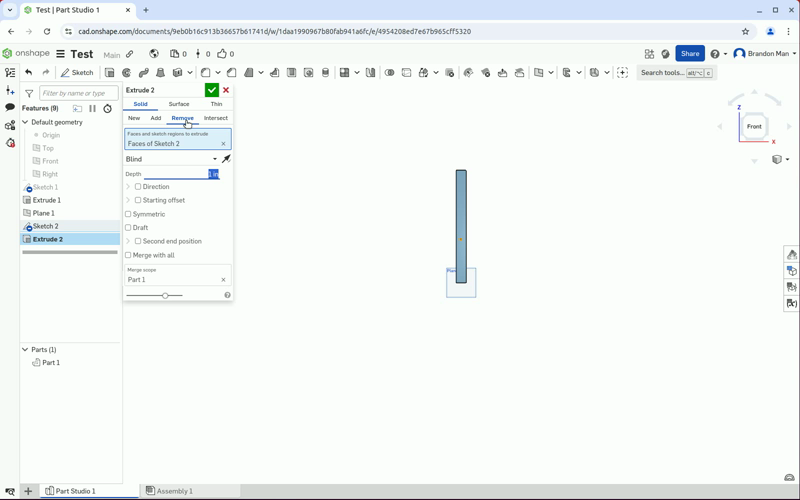
text(1.204)
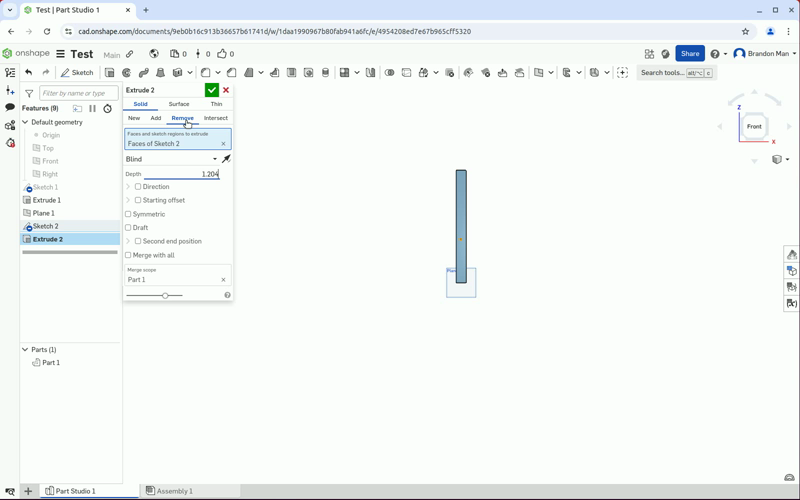
key(tab, 6)
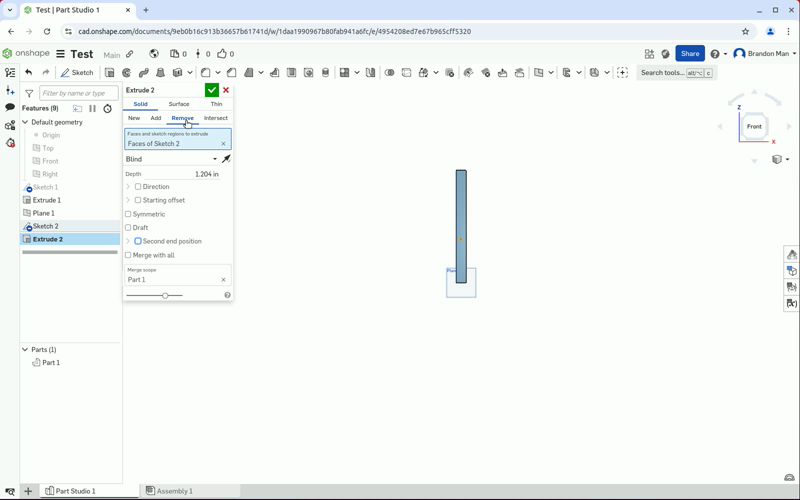
key(space)
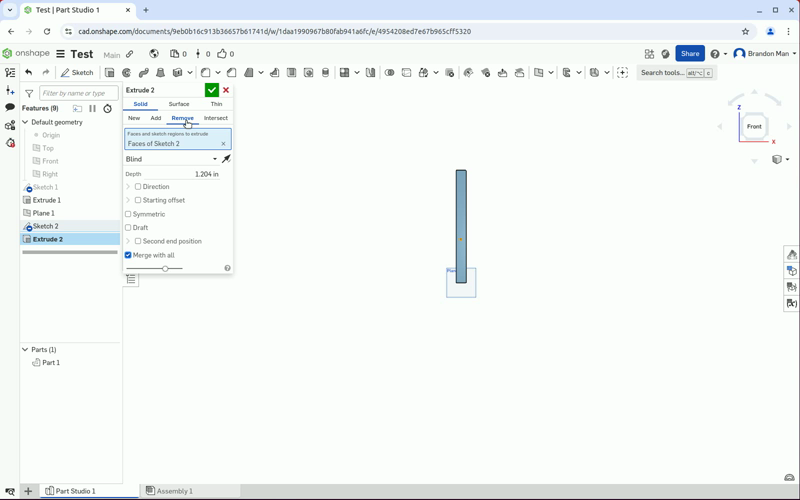
key(enter)
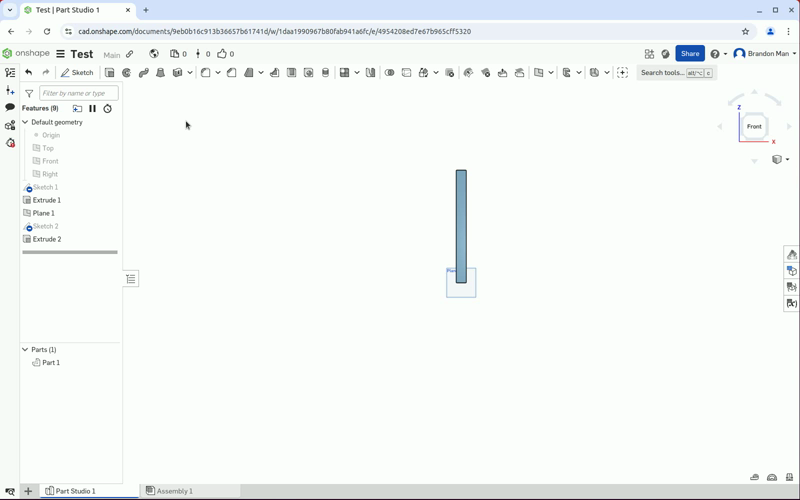
key(shift+h)
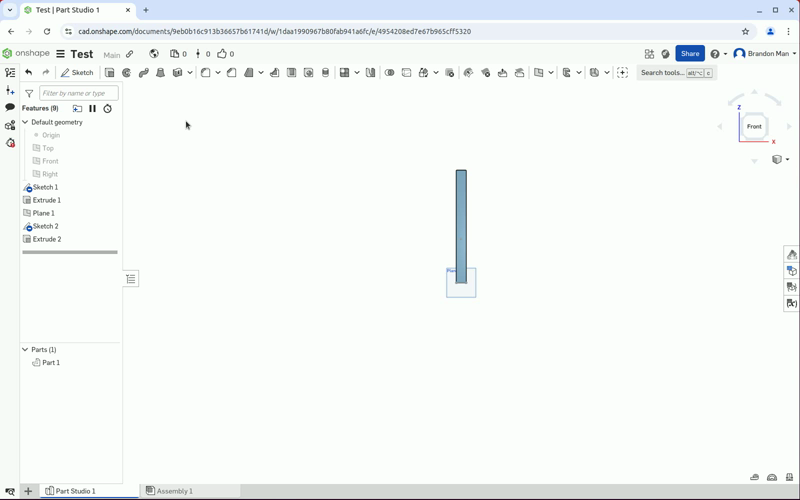
key(shift+h)
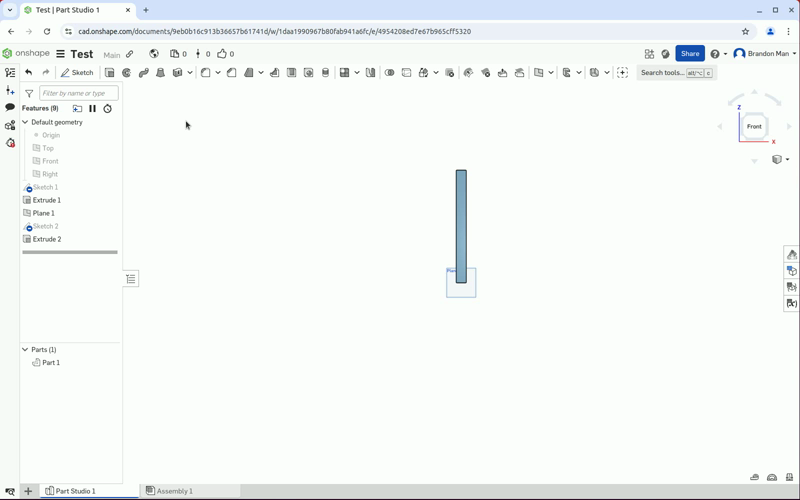
mouse_move(73, 189)
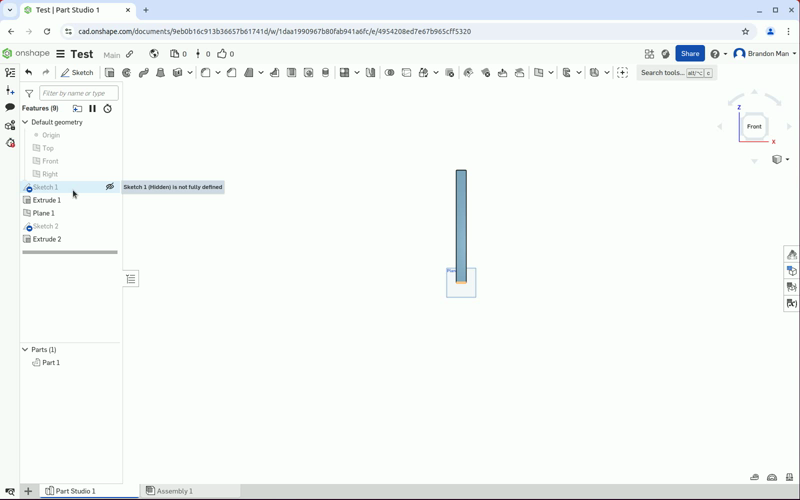
click(73, 189)
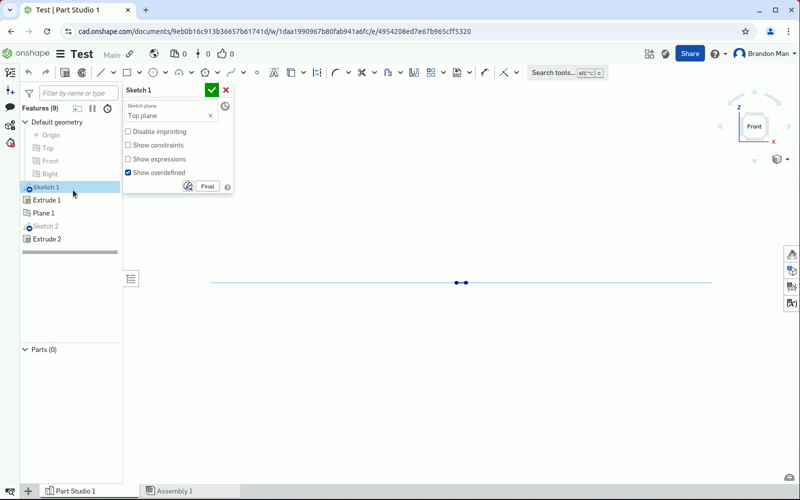
mouse_move(229, 92)
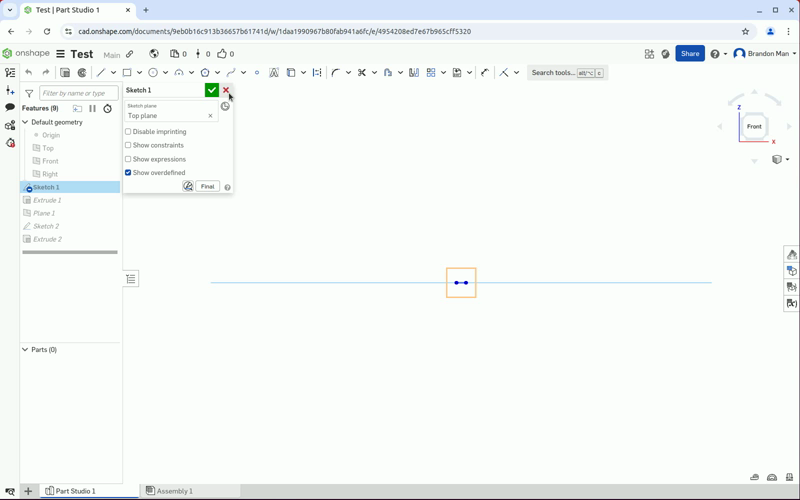
click(229, 92)
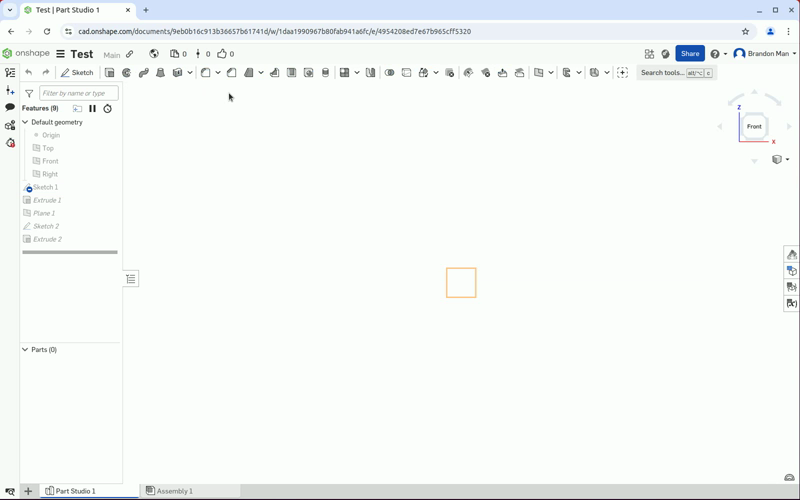
key(shift+s)
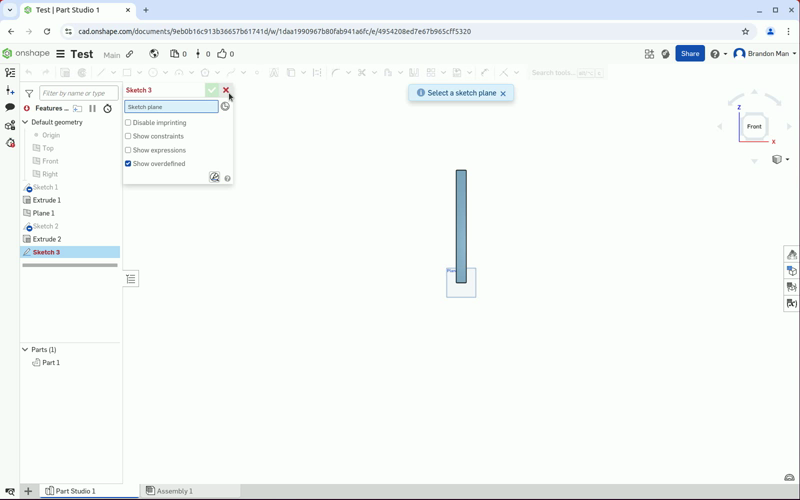
mouse_move(73, 215)
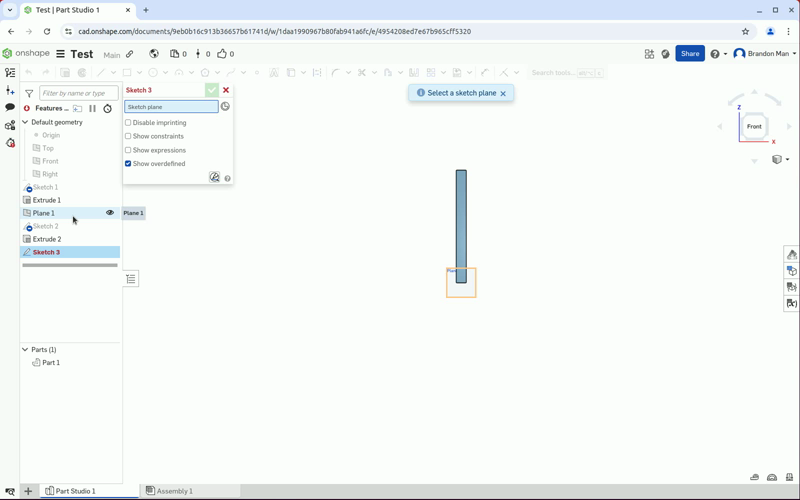
click(73, 215)
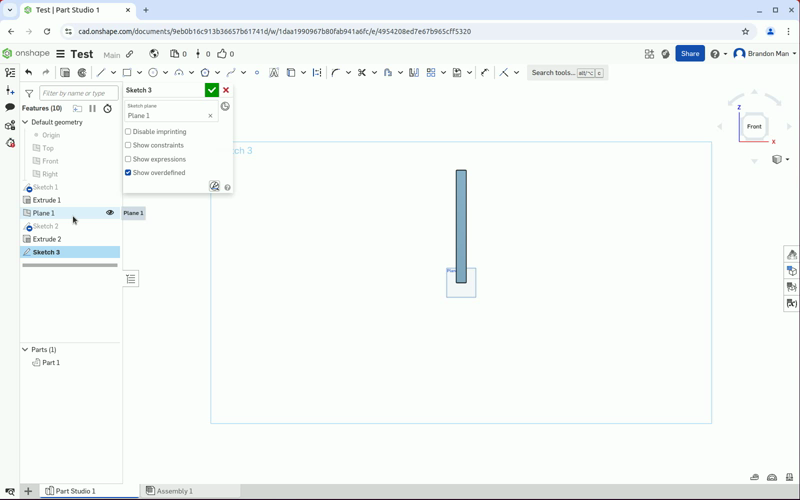
mouse_move(73, 352)
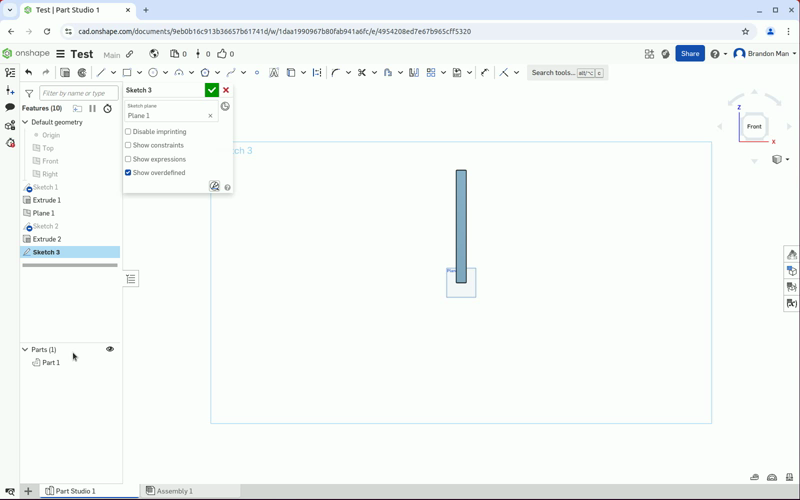
key(y)
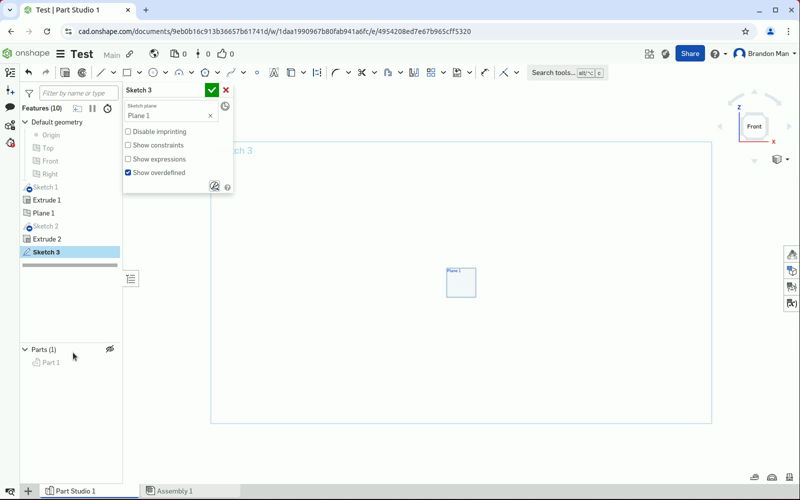
key(c)
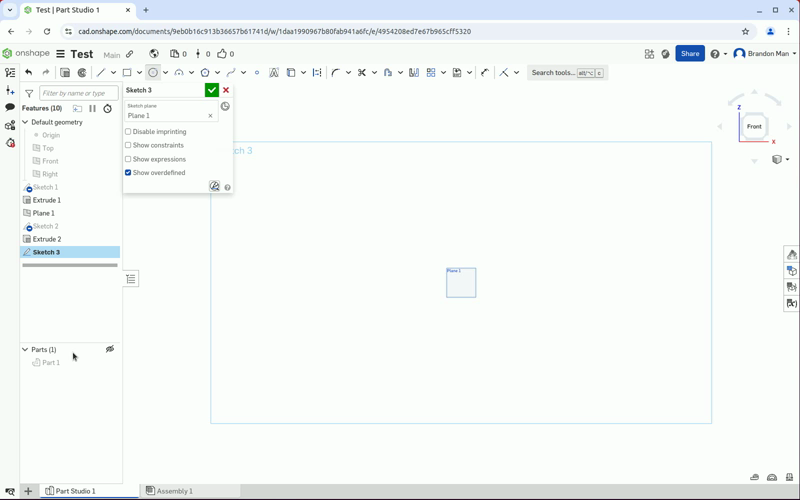
key_down(shift)
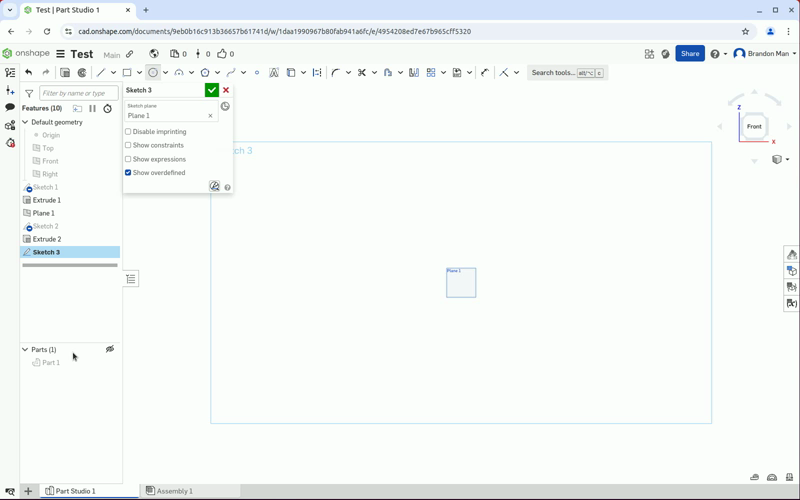
mouse_move(460, 201)
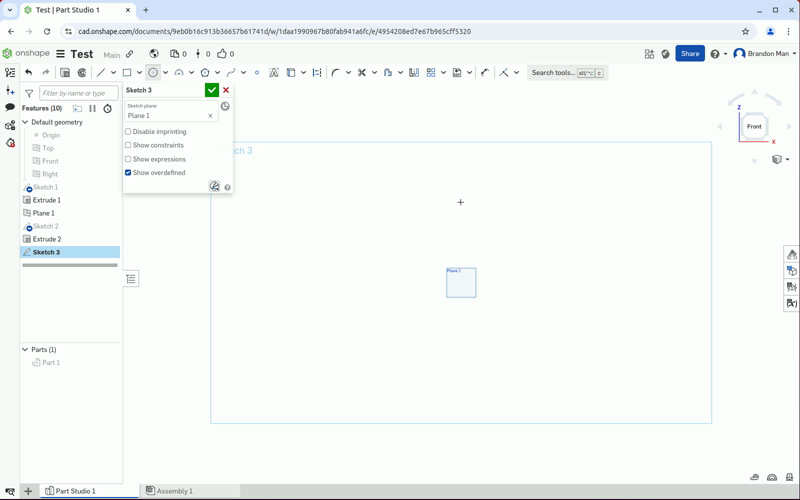
click(460, 201)
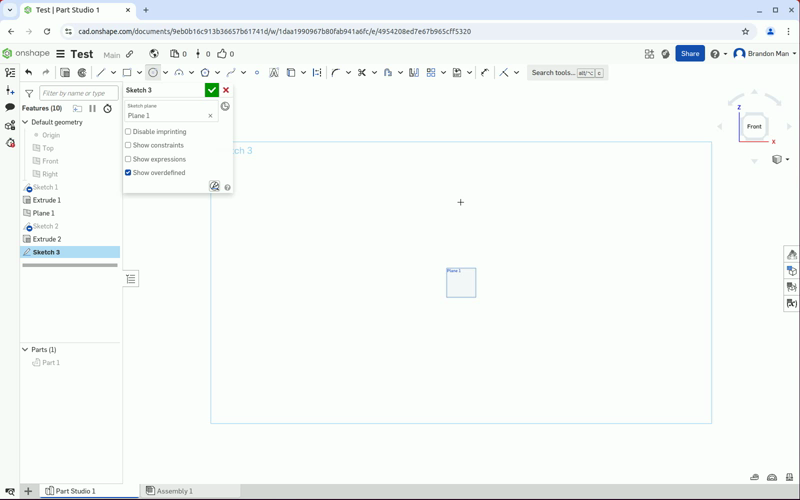
key_up(shift)
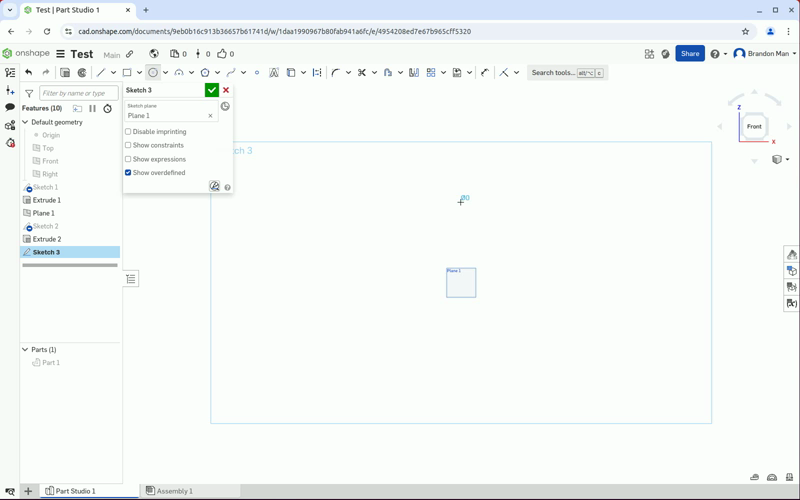
mouse_move(461, 201)
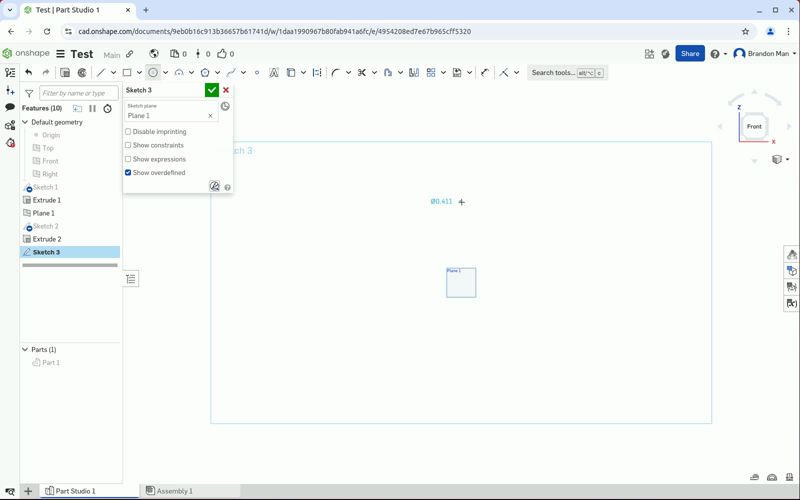
scroll(6)
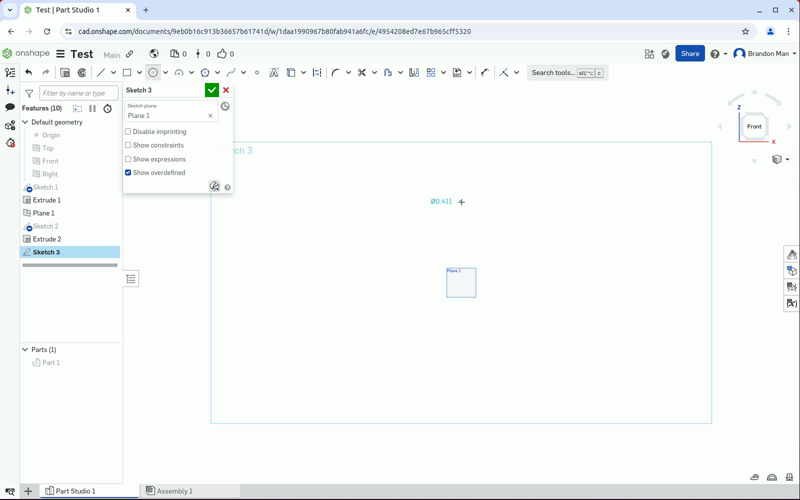
scroll(6)
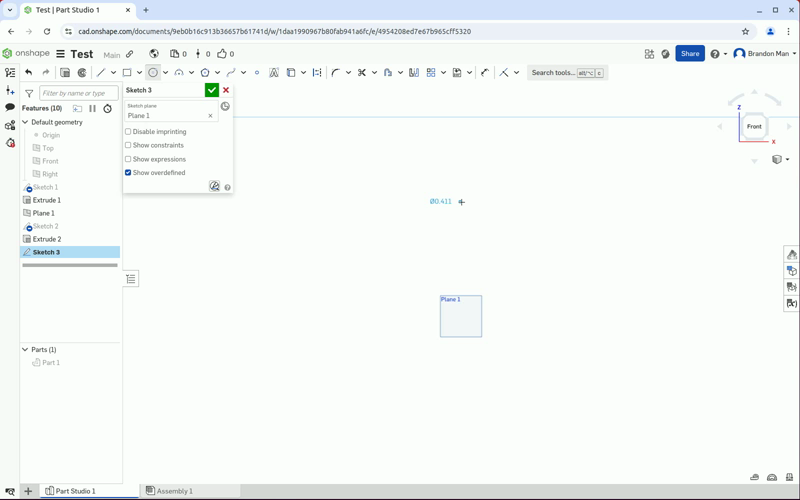
scroll(6)
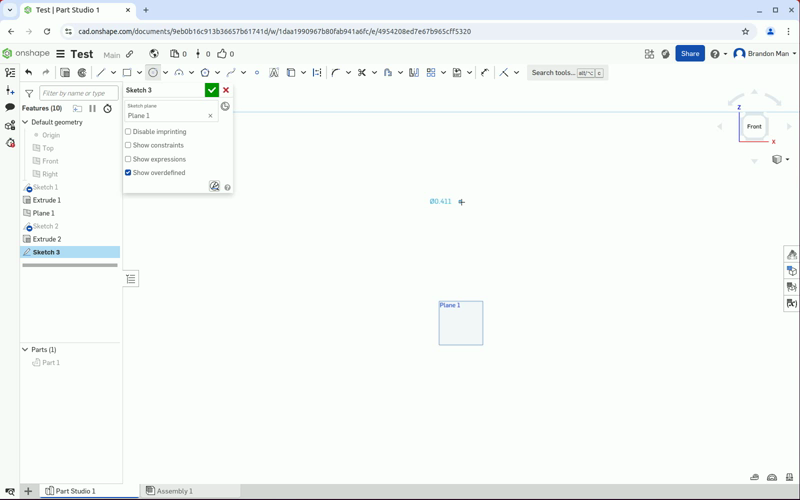
scroll(6)
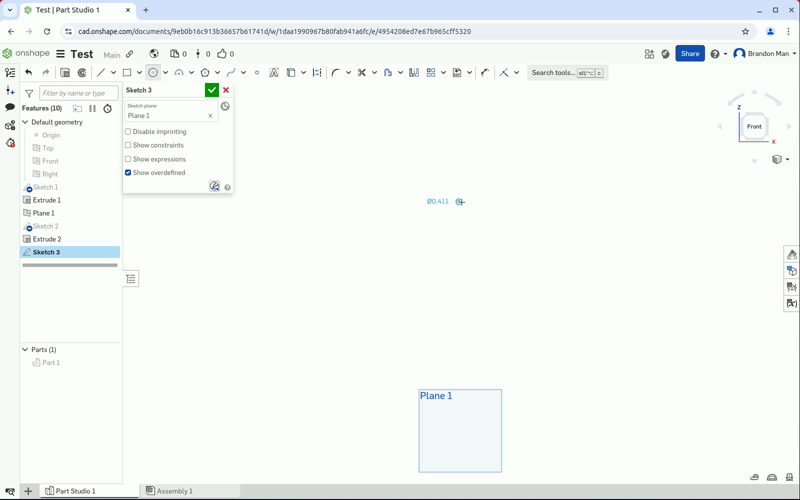
scroll(6)
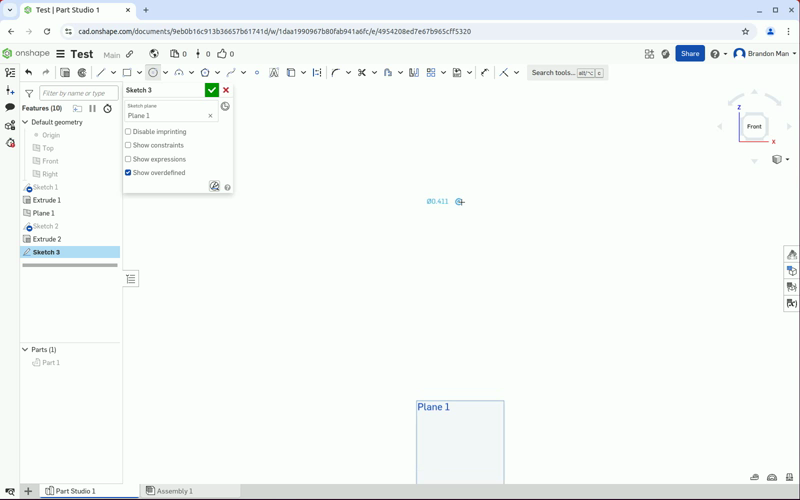
scroll(6)
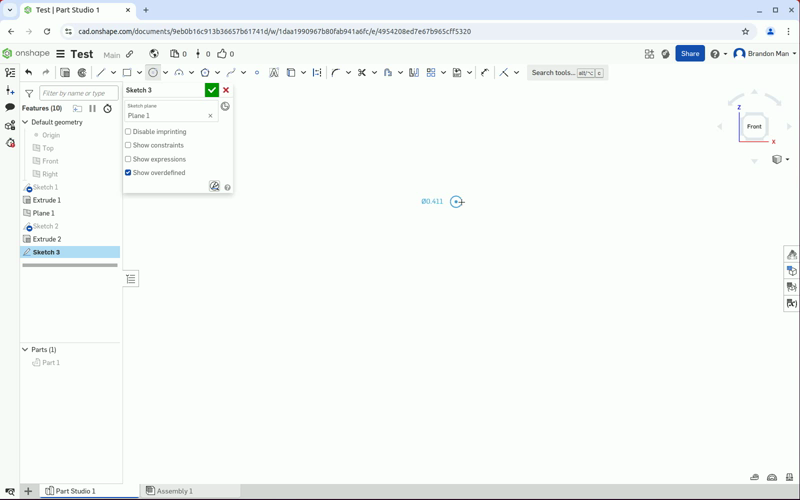
scroll(6)
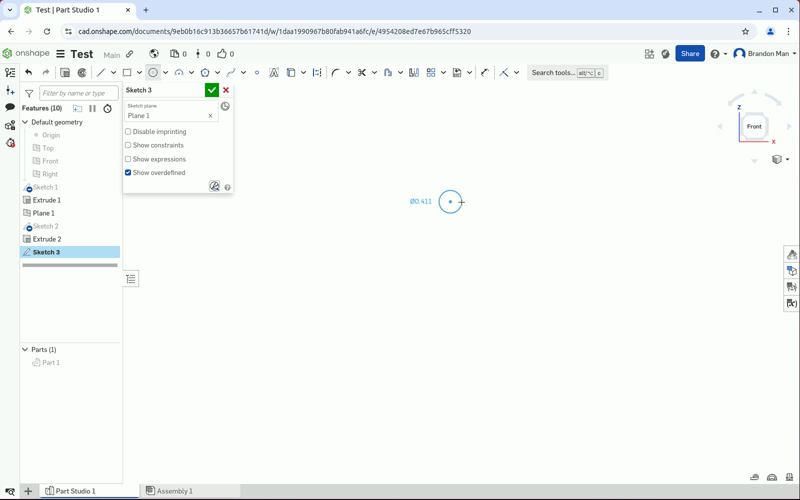
click(461, 201)
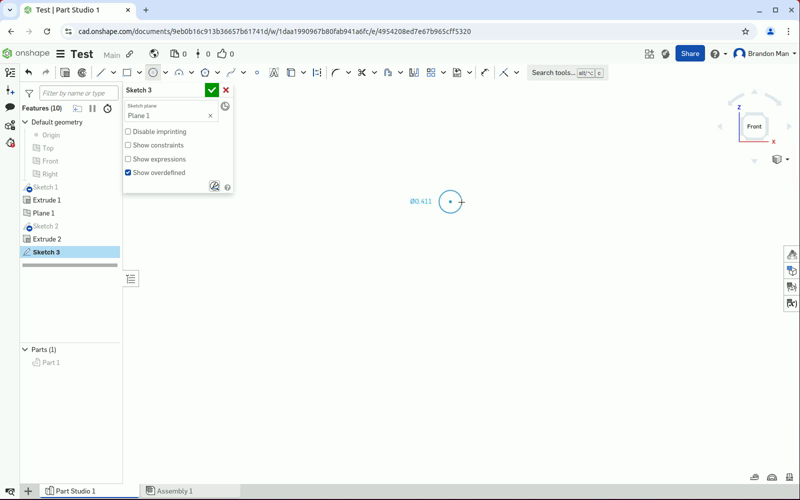
scroll(-6)
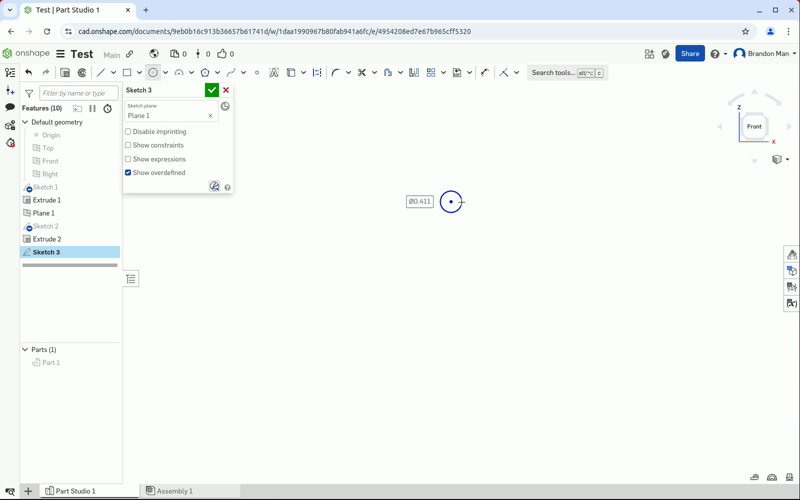
scroll(-6)
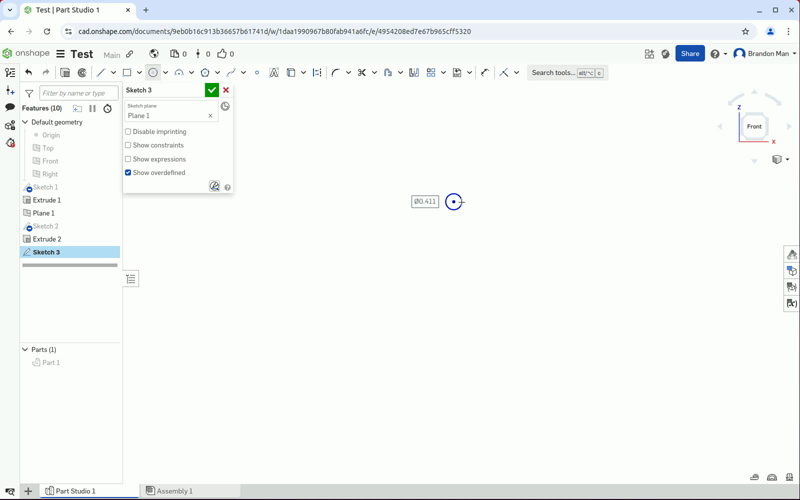
scroll(-6)
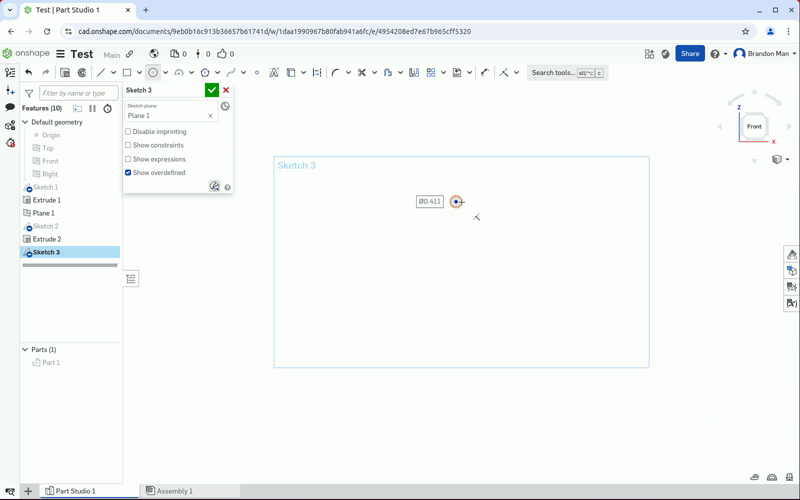
scroll(-6)
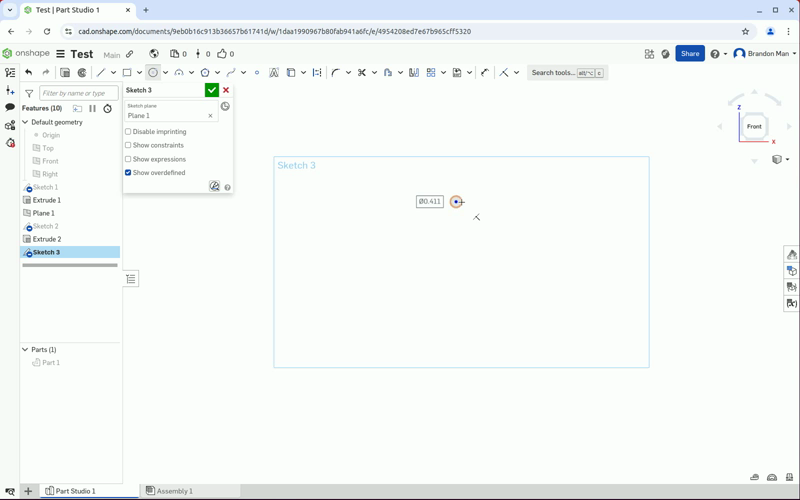
scroll(-6)
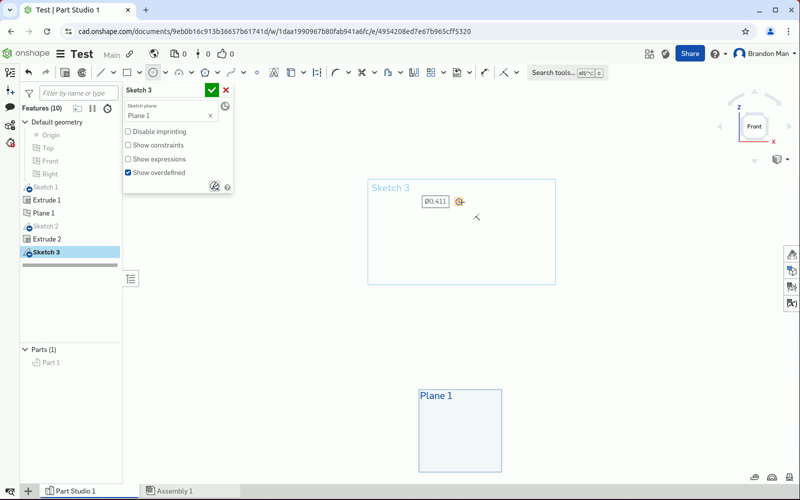
scroll(-6)
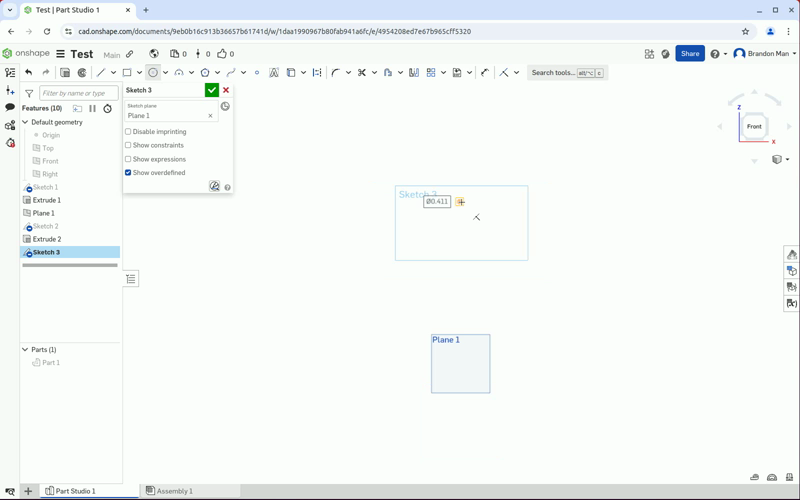
scroll(-6)
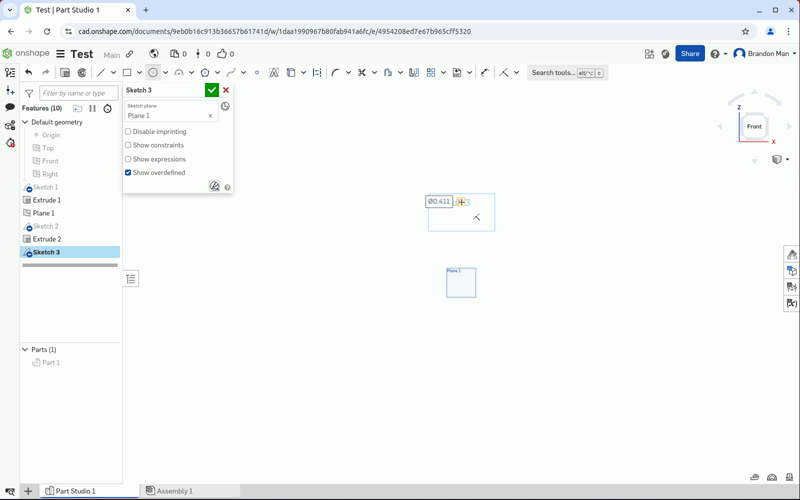
key(esc)
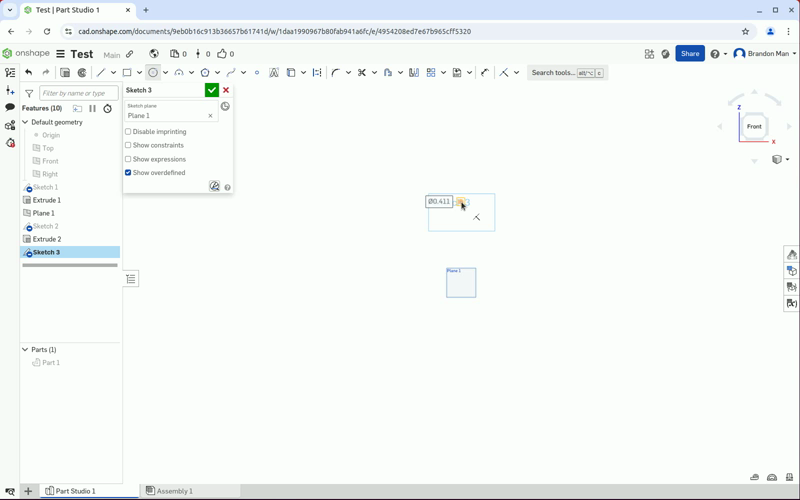
mouse_move(459, 201)
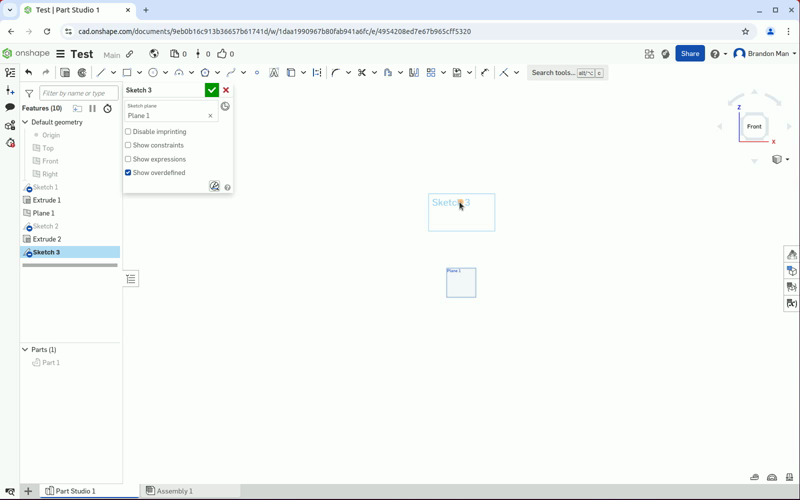
scroll(6)
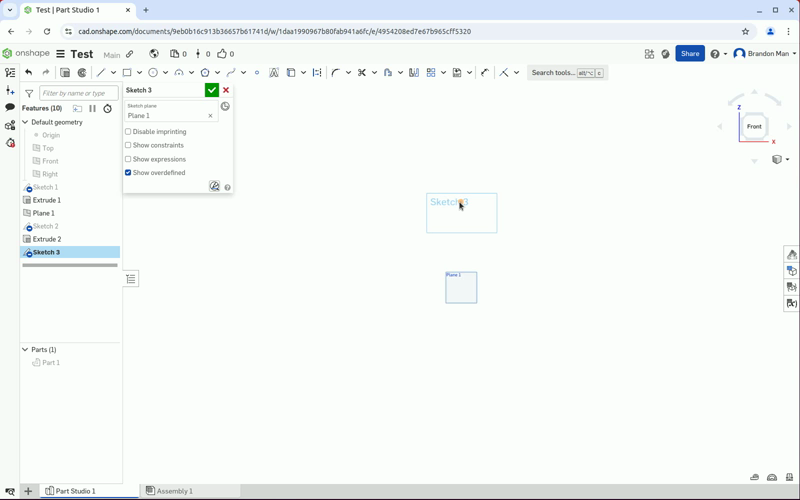
scroll(6)
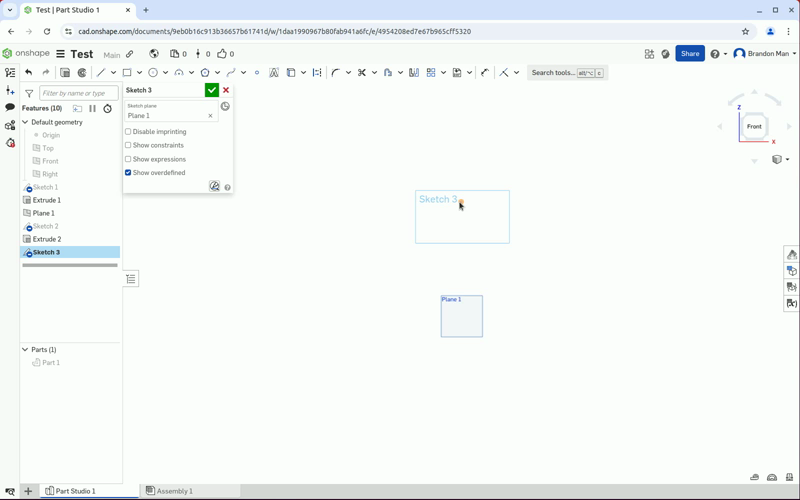
scroll(6)
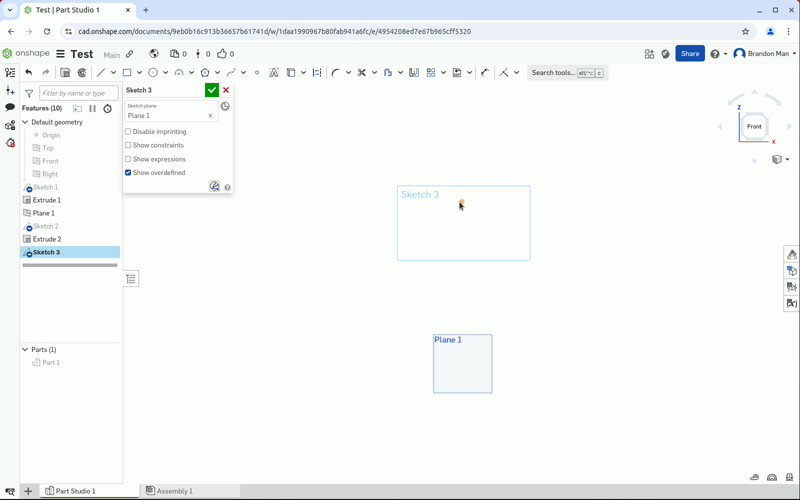
scroll(6)
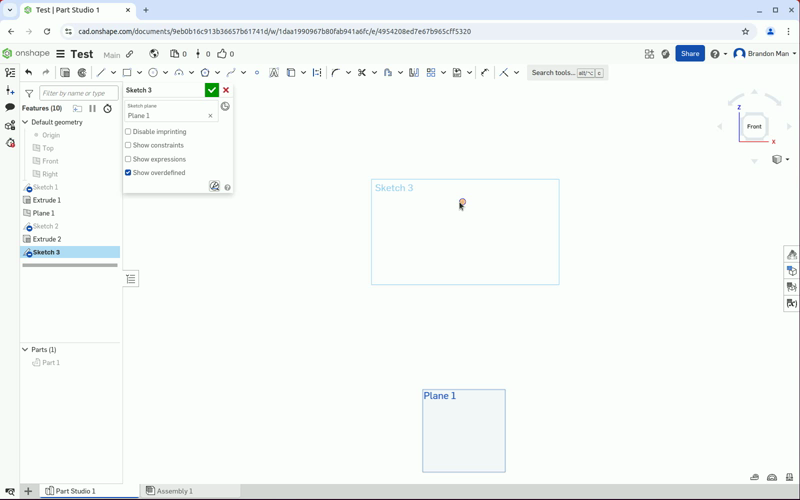
scroll(6)
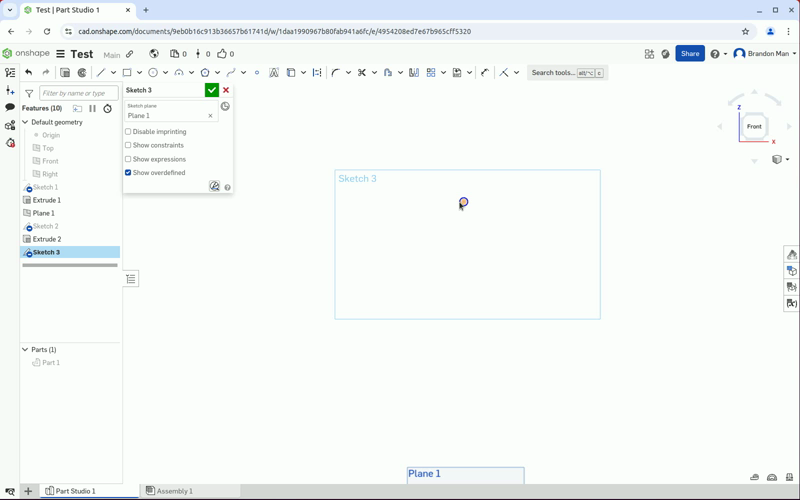
scroll(6)
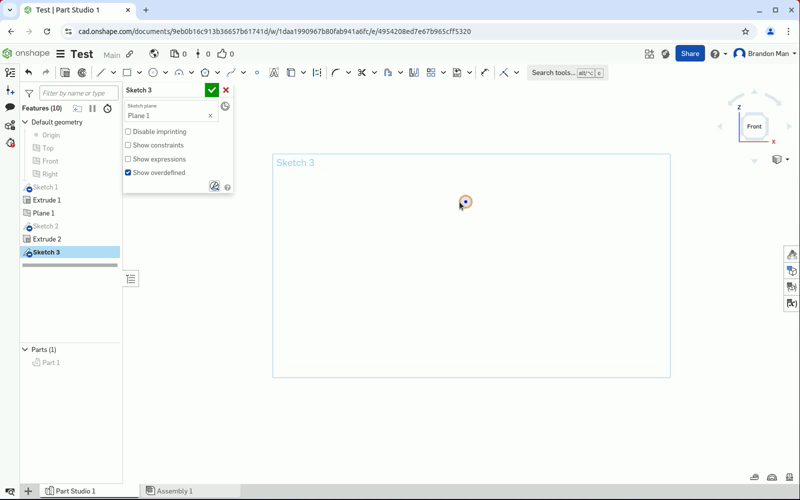
scroll(6)
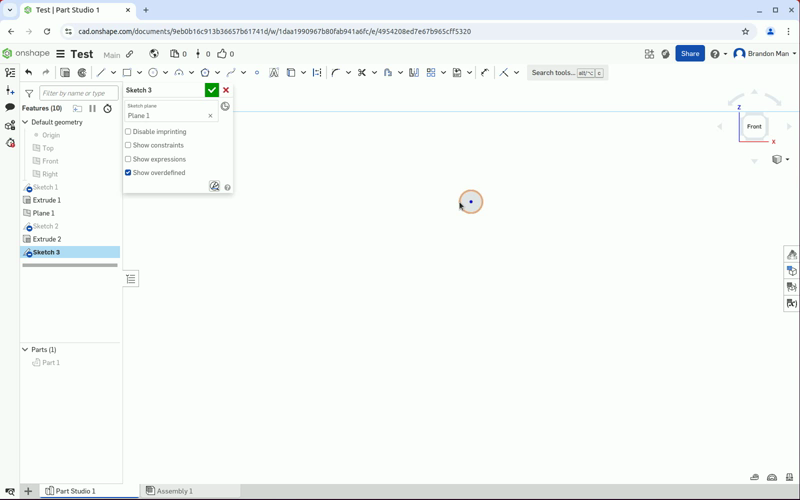
click(459, 201)
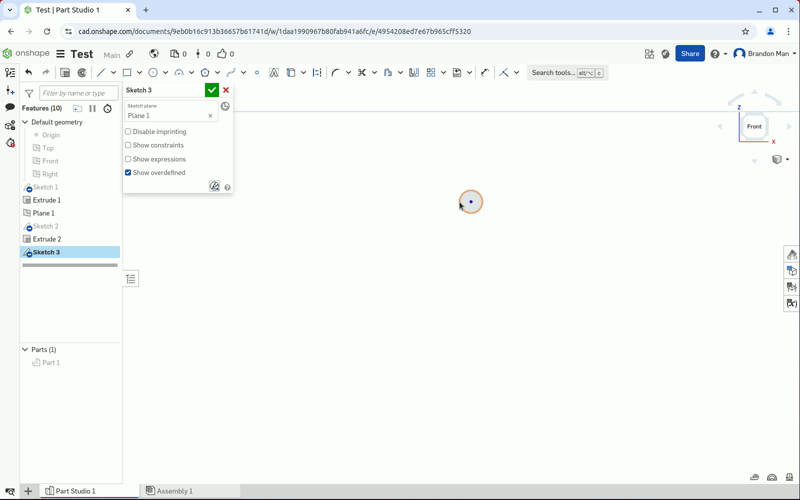
scroll(-6)
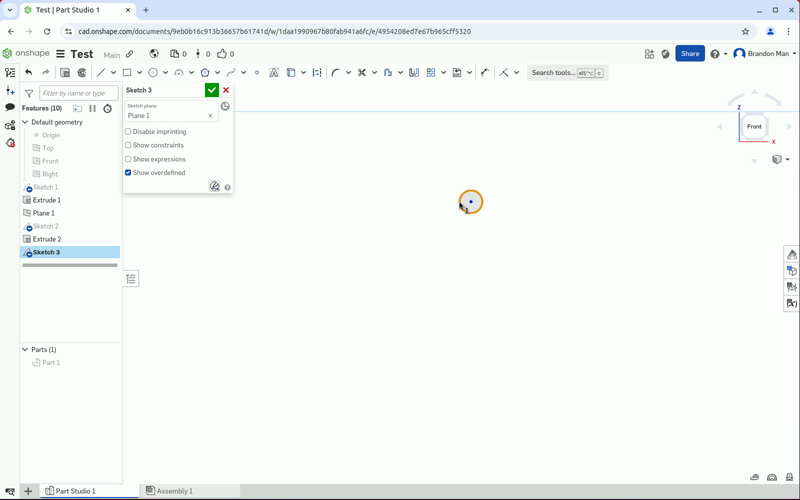
scroll(-6)
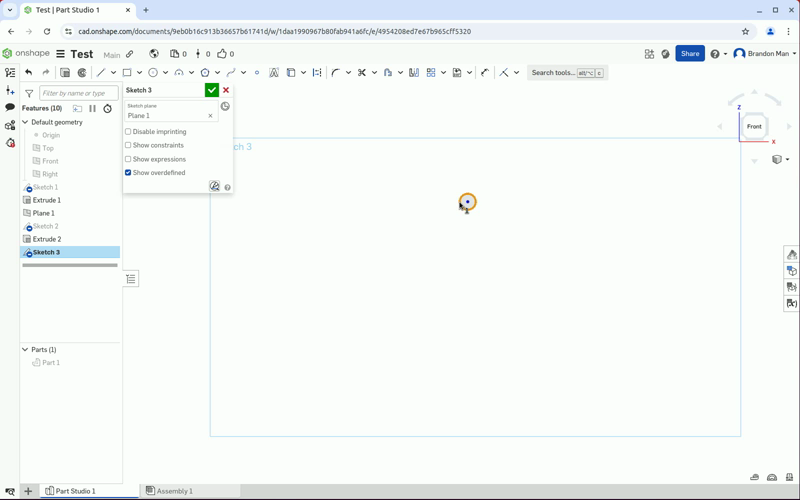
scroll(-6)
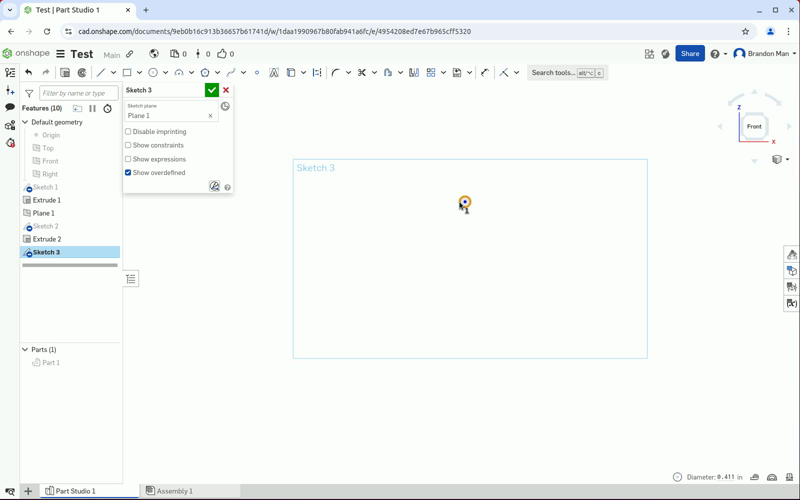
scroll(-6)
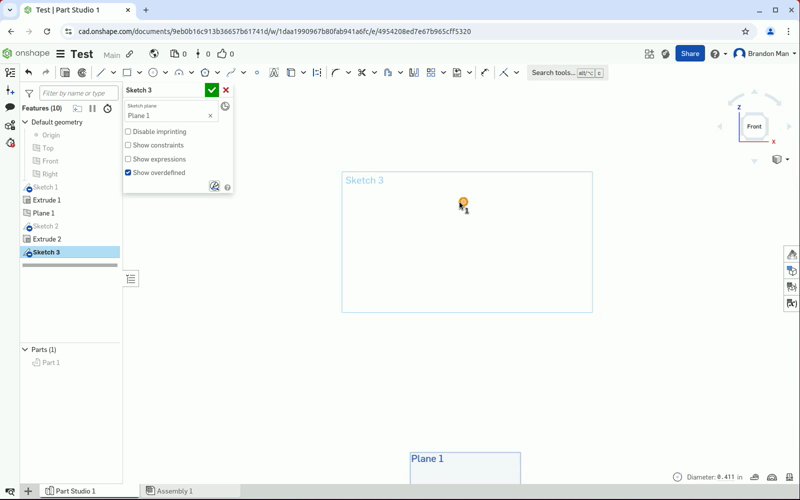
scroll(-6)
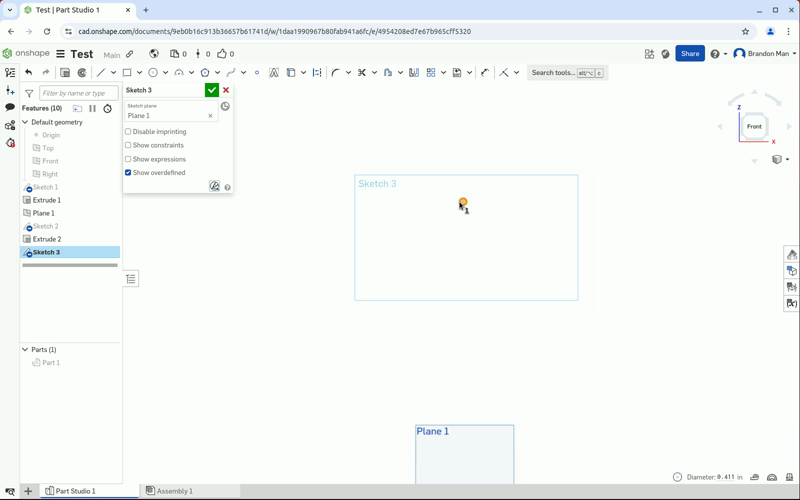
scroll(-6)
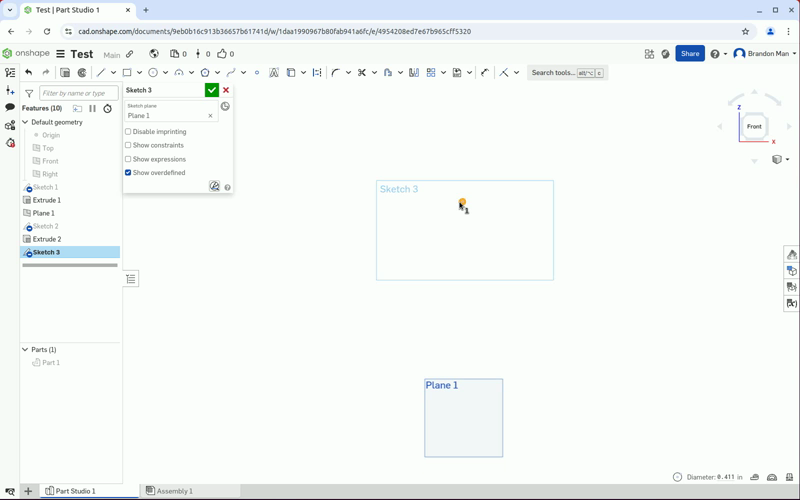
scroll(-6)
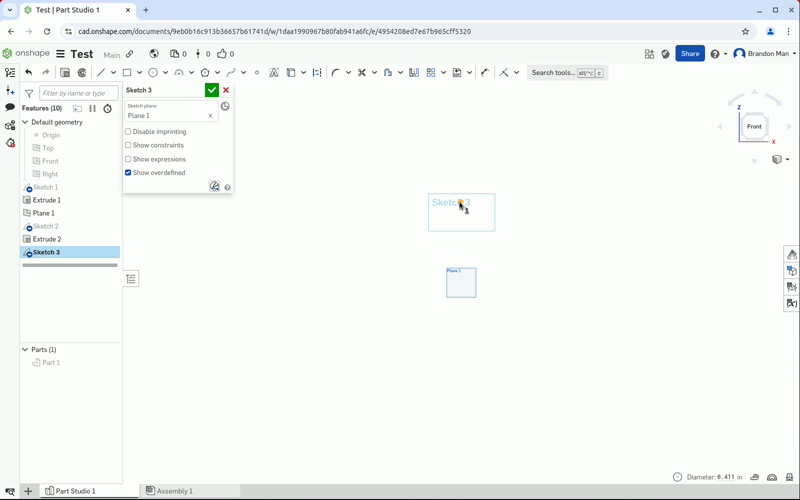
mouse_move(73, 352)
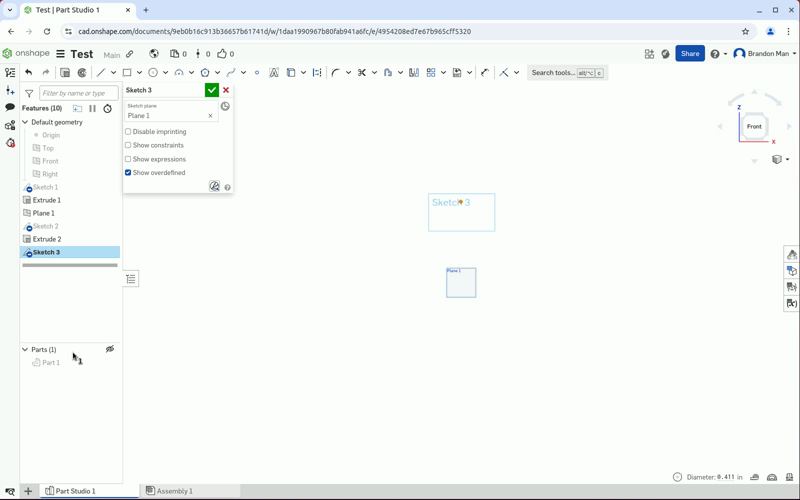
key(shift+y)
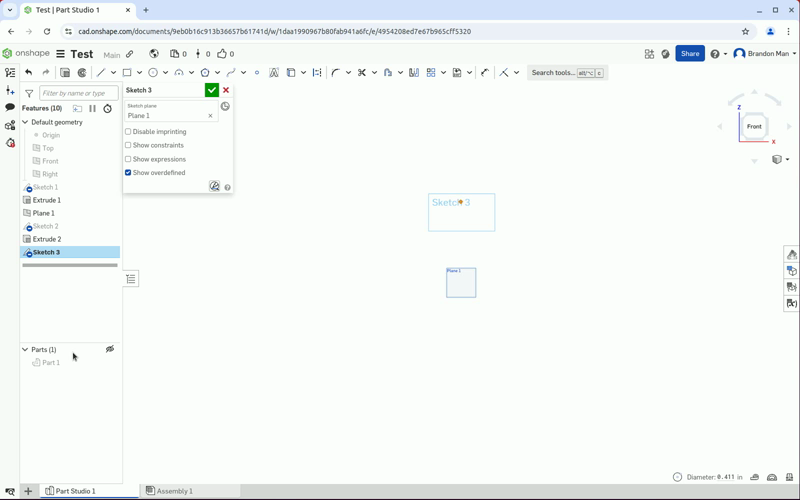
key(shift+e)
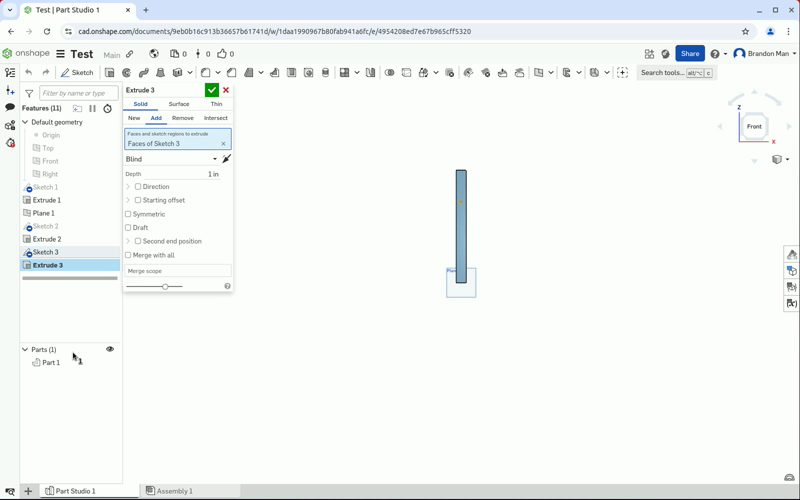
mouse_move(143, 106)
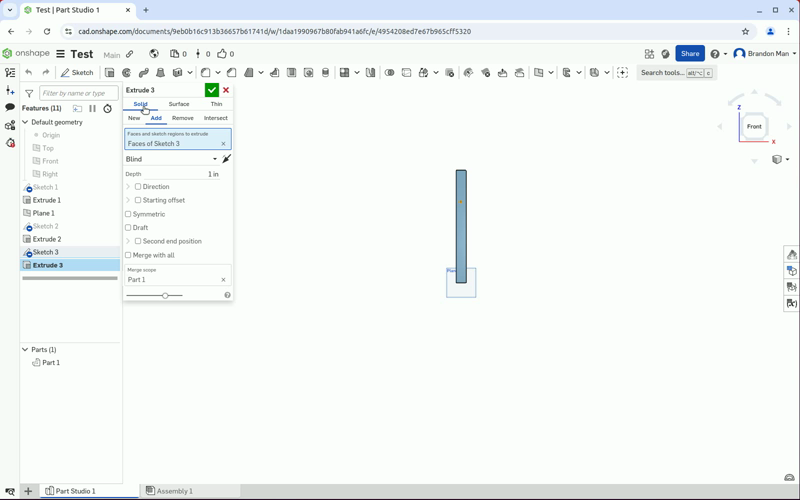
click(143, 106)
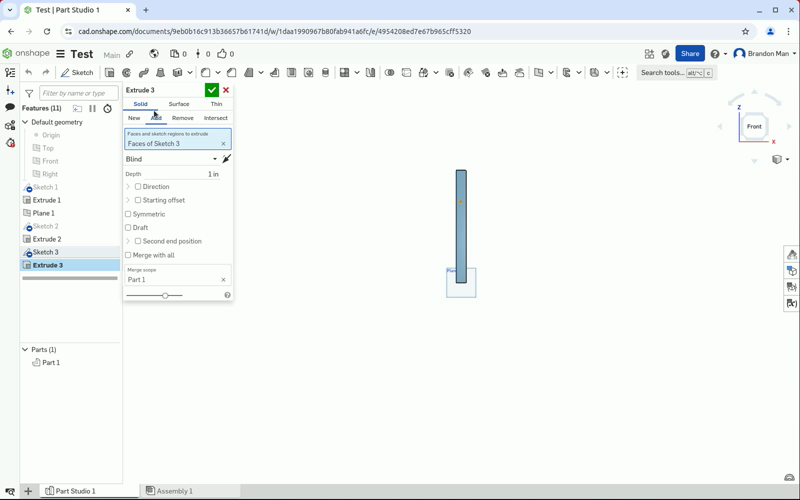
mouse_move(186, 120)
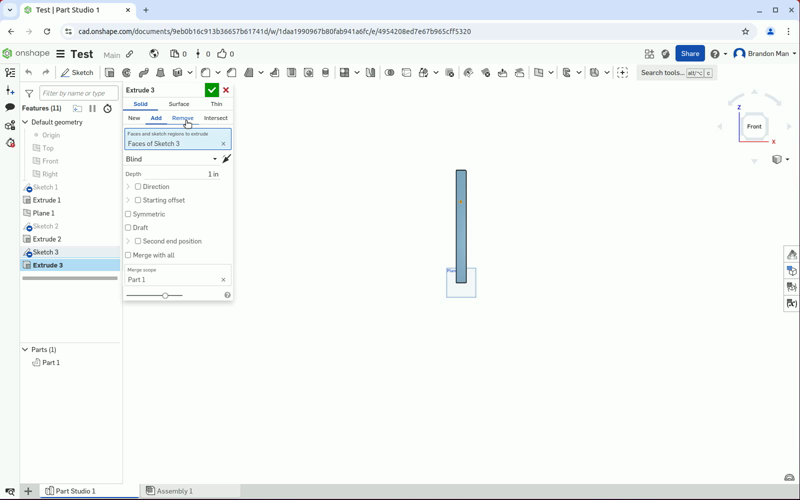
click(186, 120)
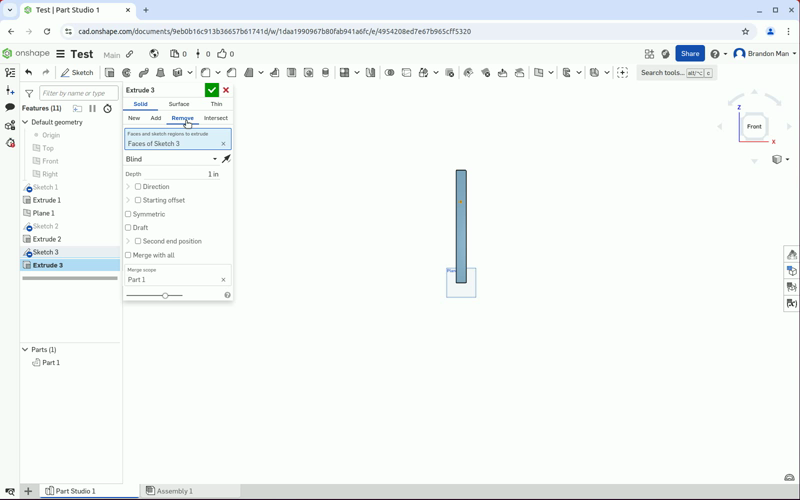
key(tab, 4)
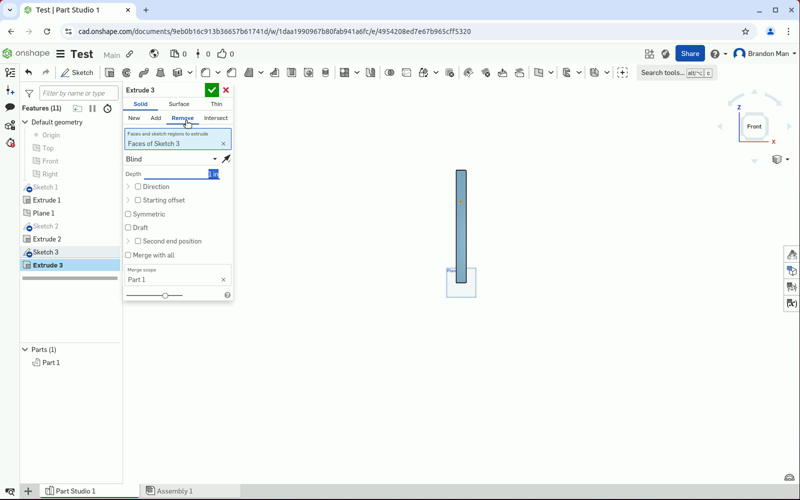
text(1.204)
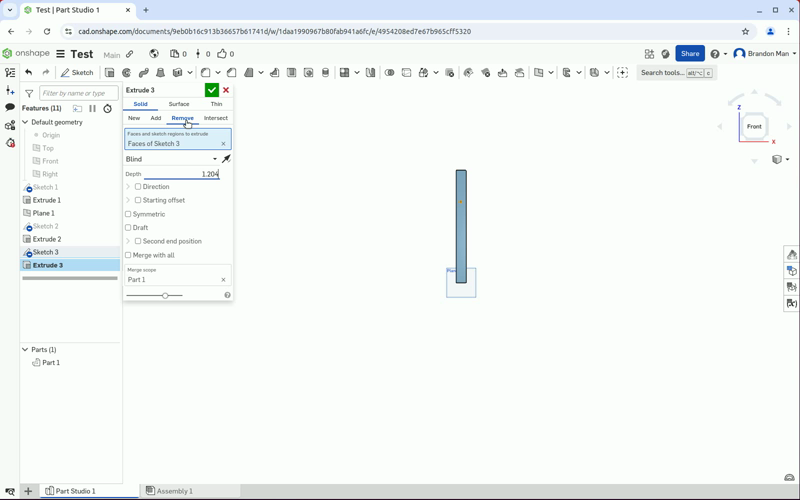
key(tab, 6)
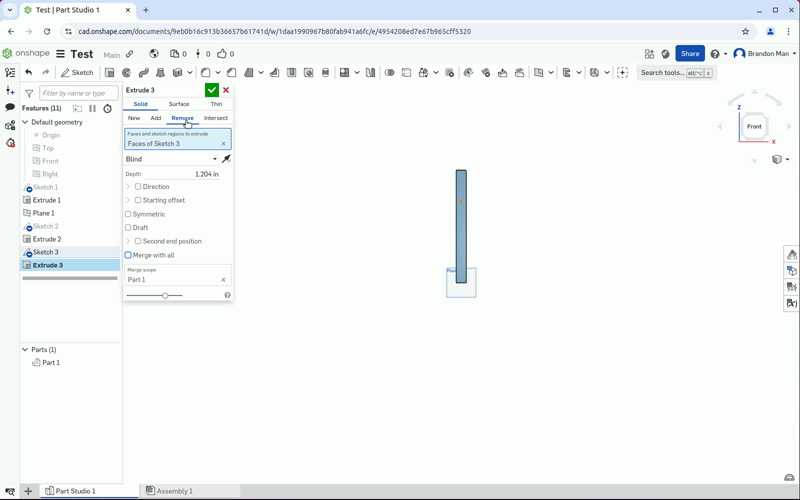
key(space)
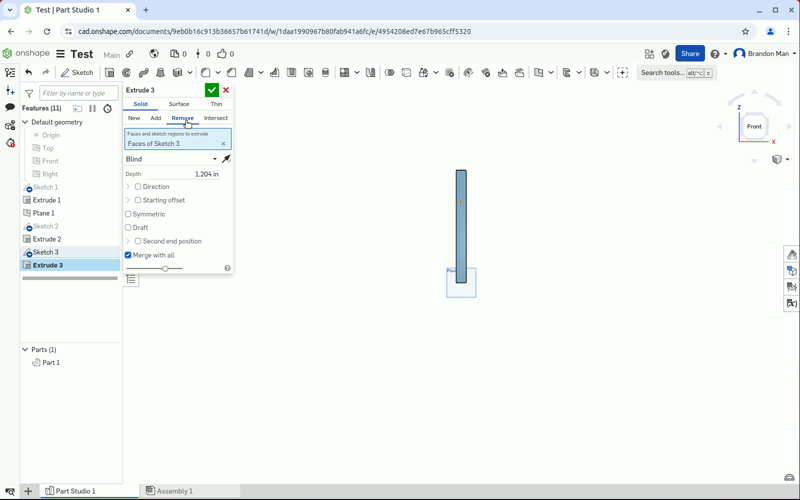
key(enter)
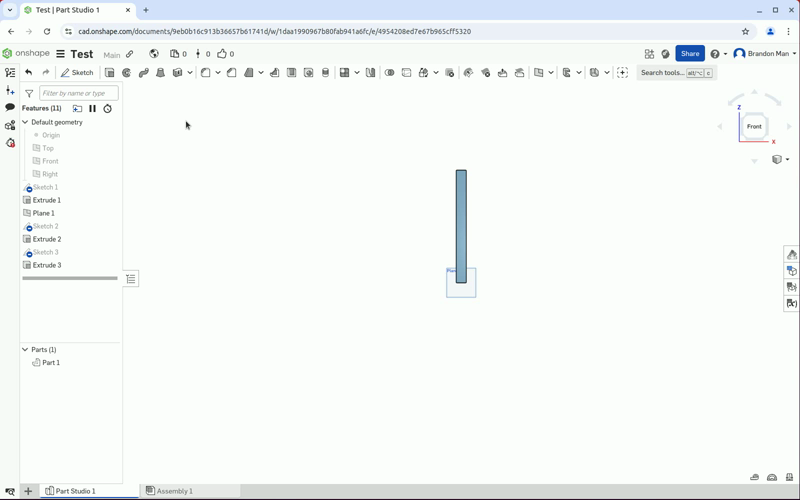
key(shift+h)
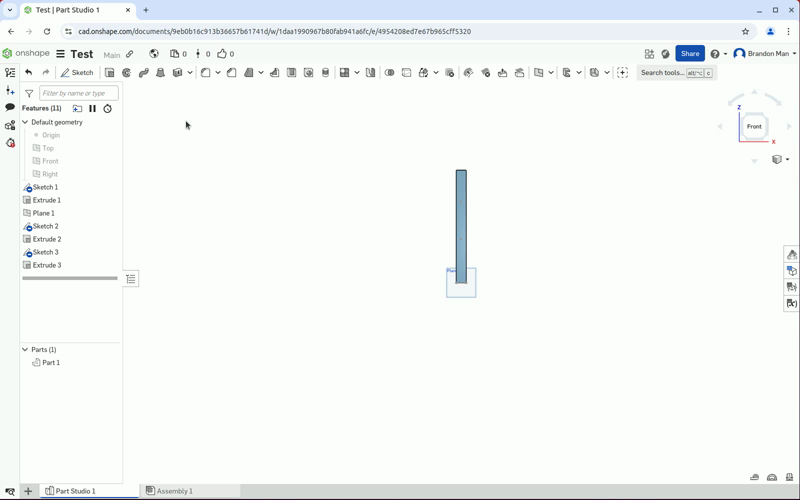
key(shift+h)
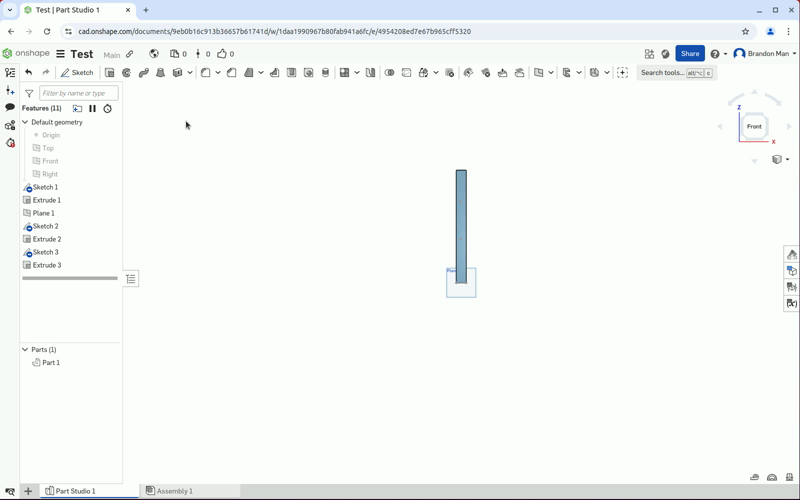
key(shift+7)
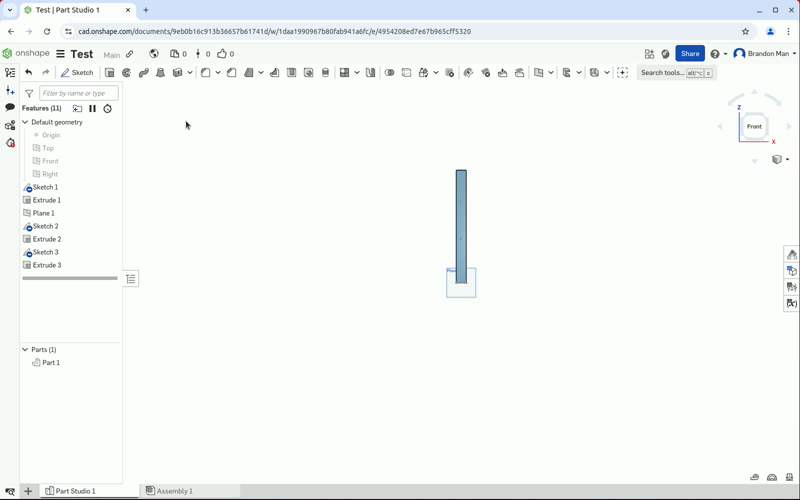
key(left, 2)
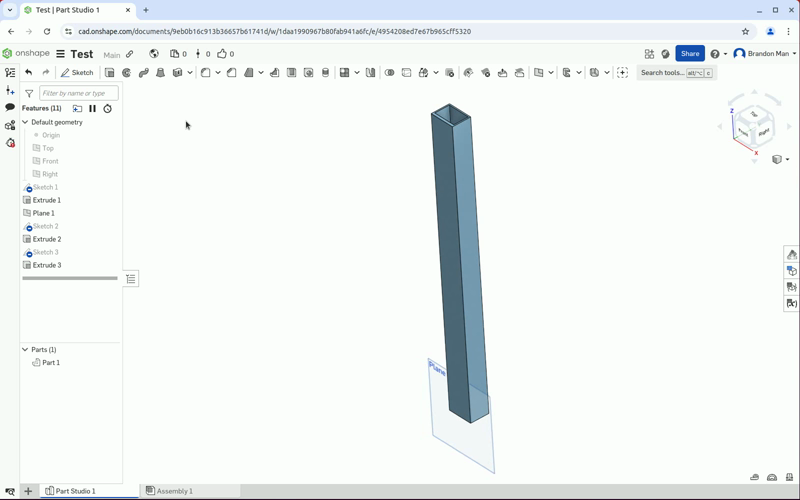
key(down, 2)
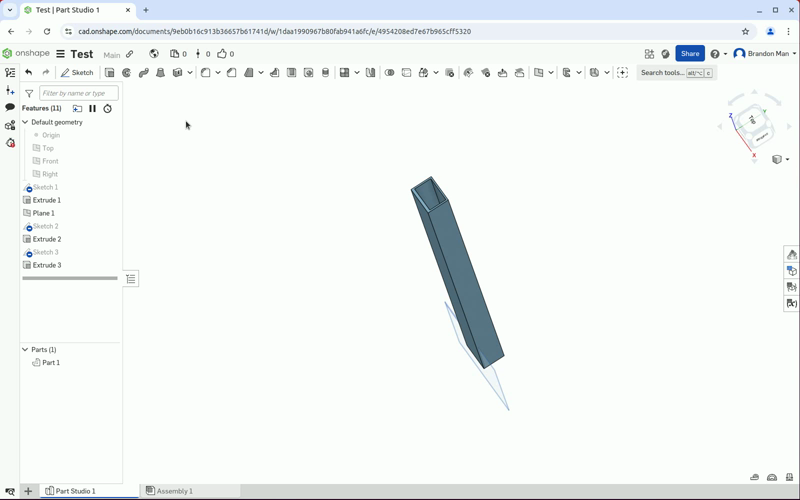
key(up, 2)
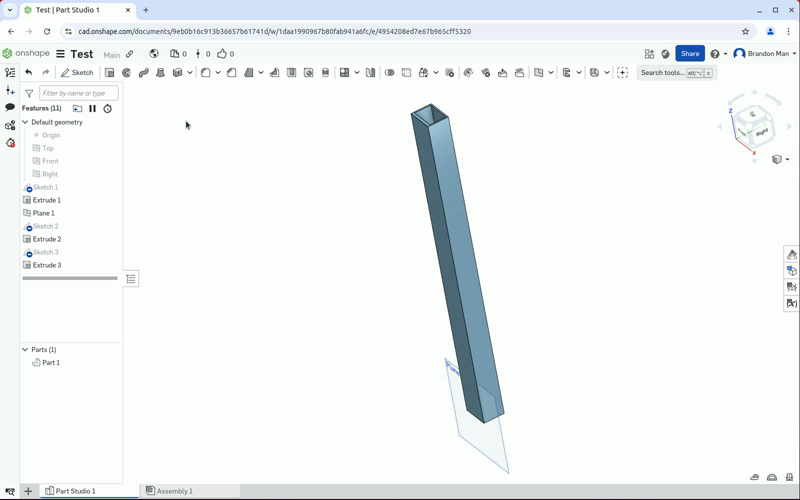
key(right, 2)
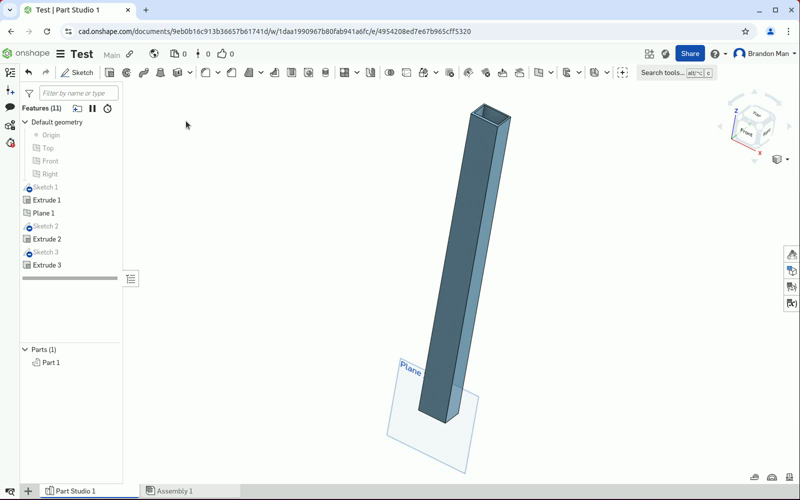
mouse_move(73, 189)
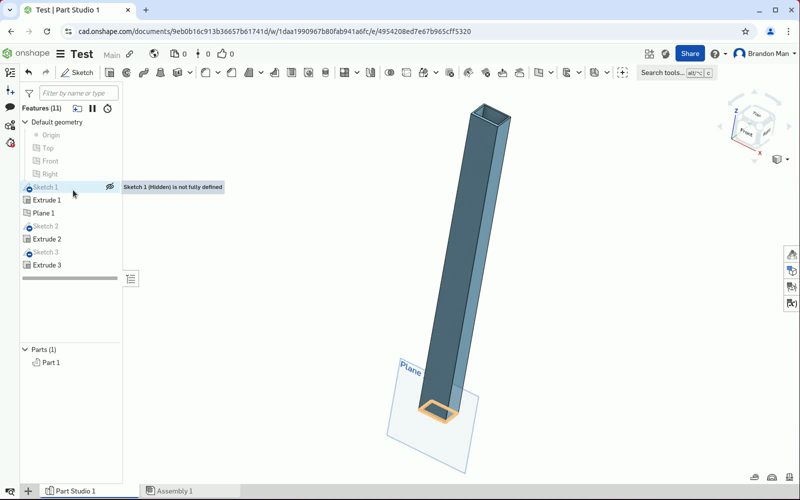
click(73, 189)